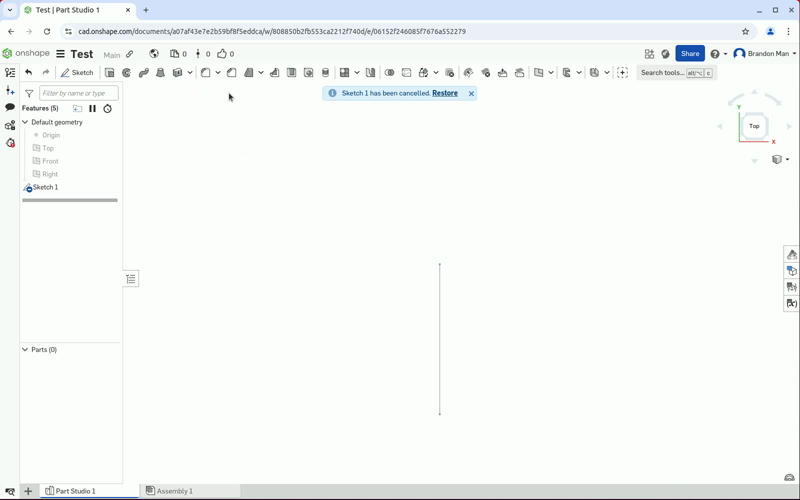
key(shift+h)
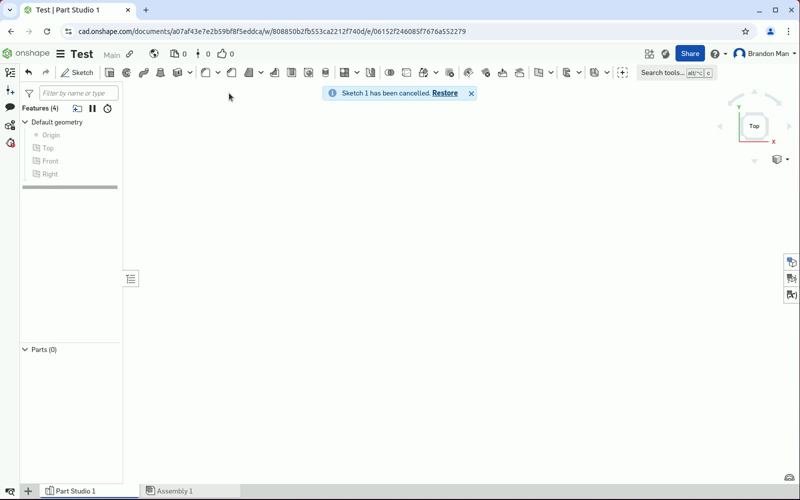
key(shift+s)
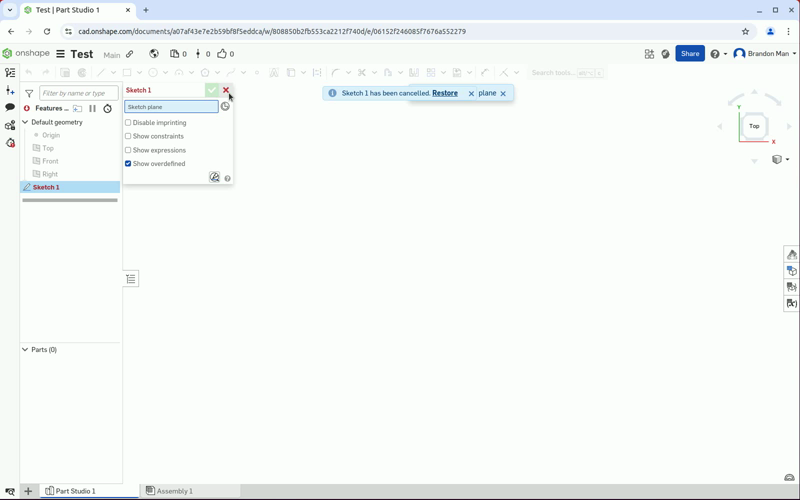
mouse_move(73, 150)
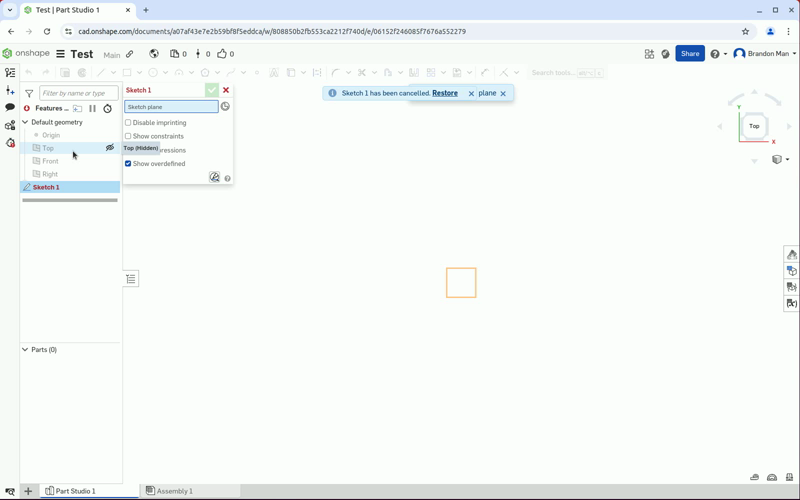
click(73, 150)
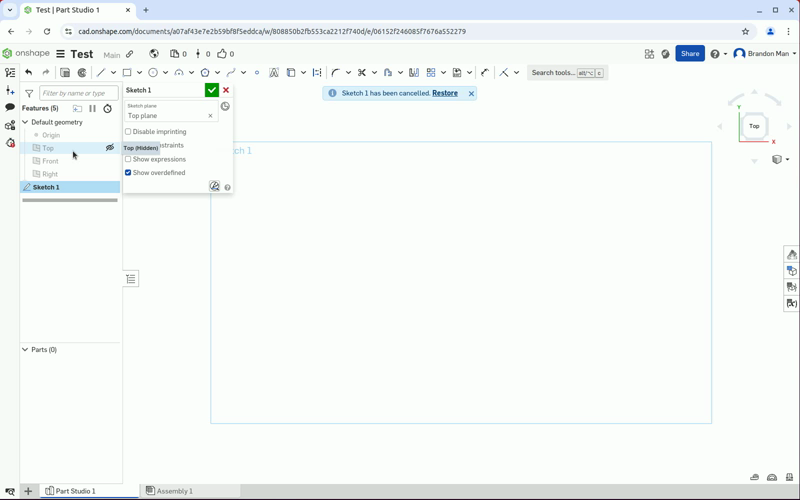
mouse_move(73, 352)
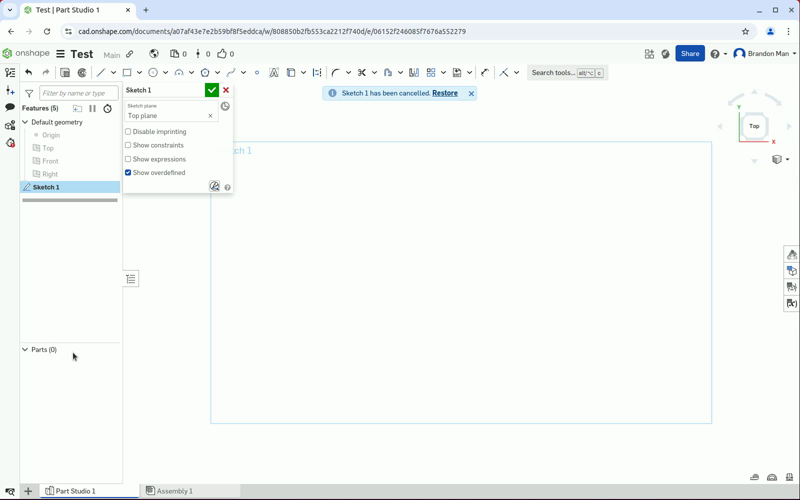
key(y)
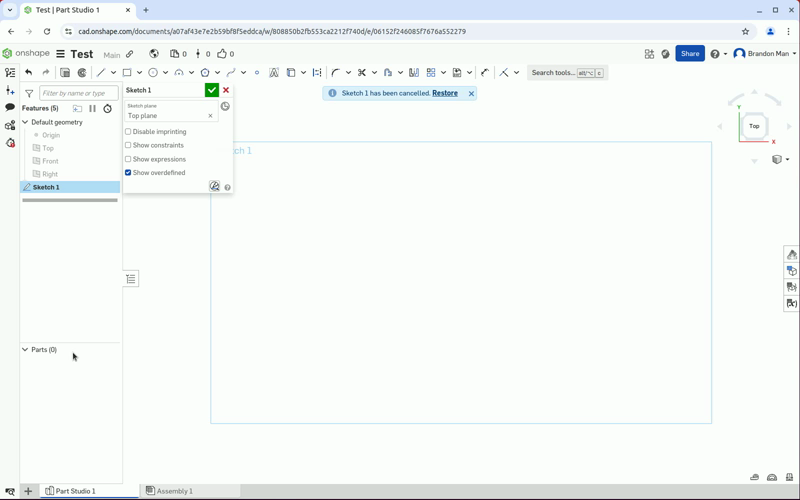
key(l)
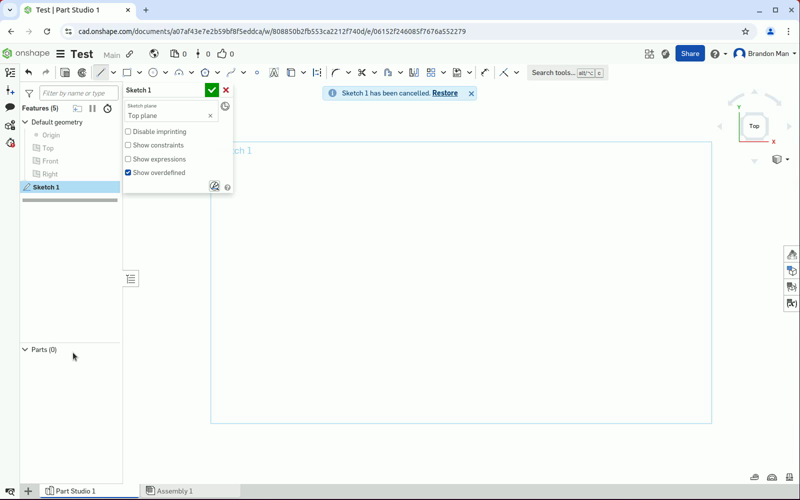
key_down(shift)
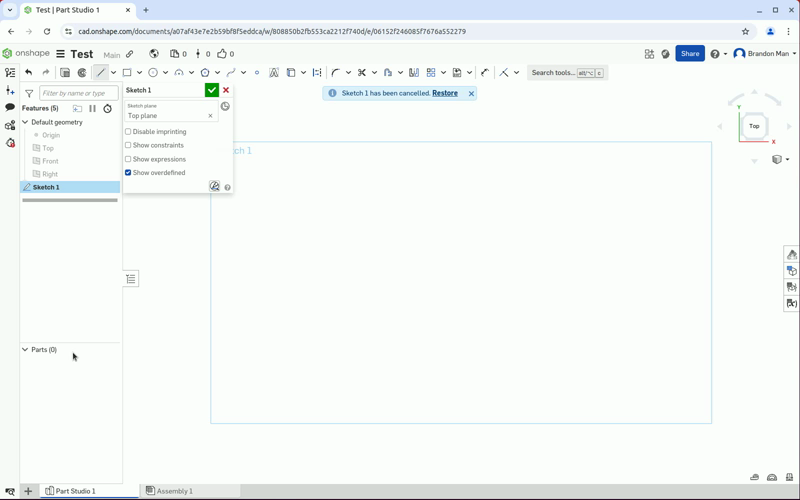
mouse_move(348, 316)
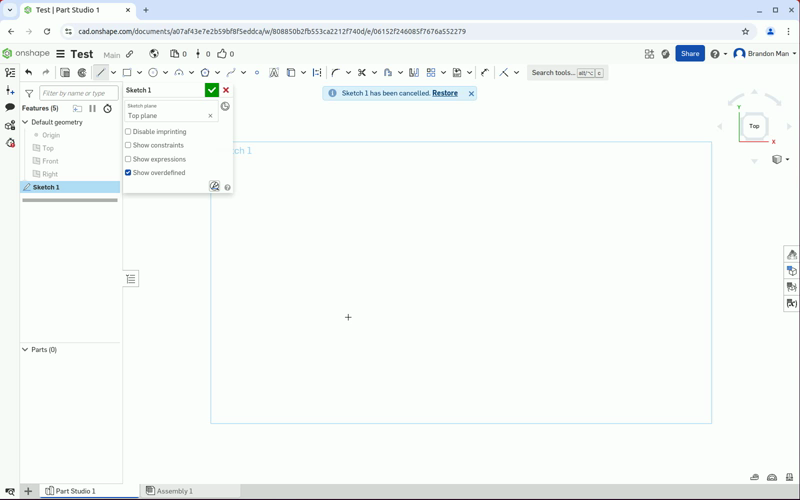
click(348, 316)
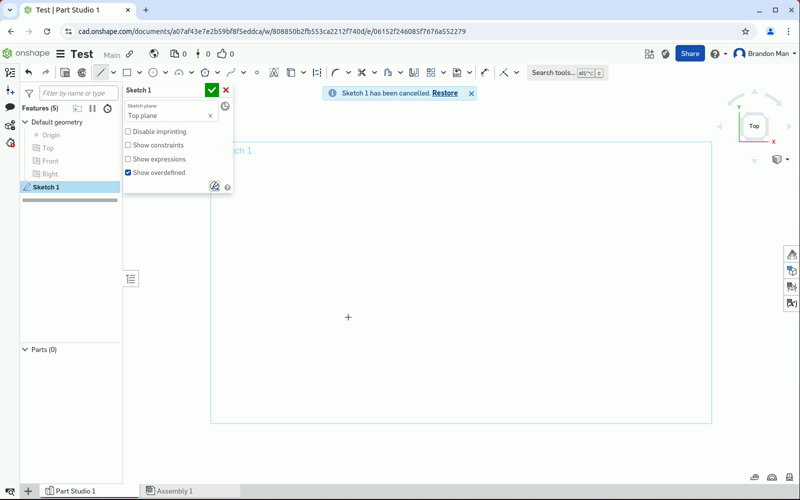
key_up(shift)
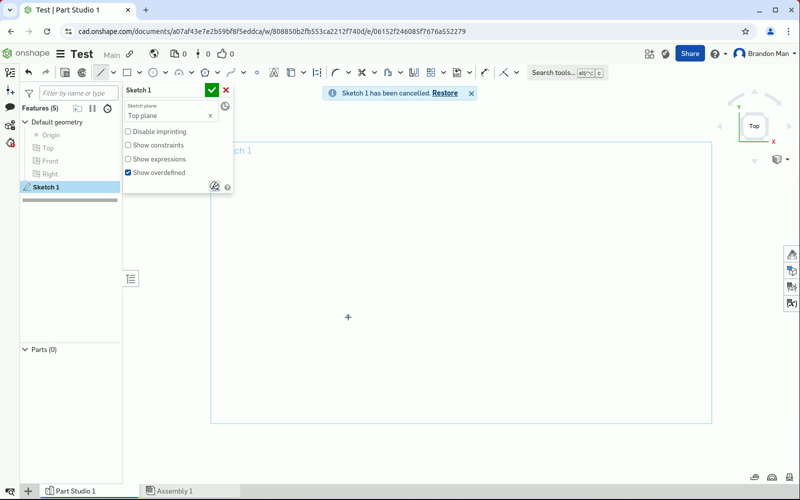
key_down(shift)
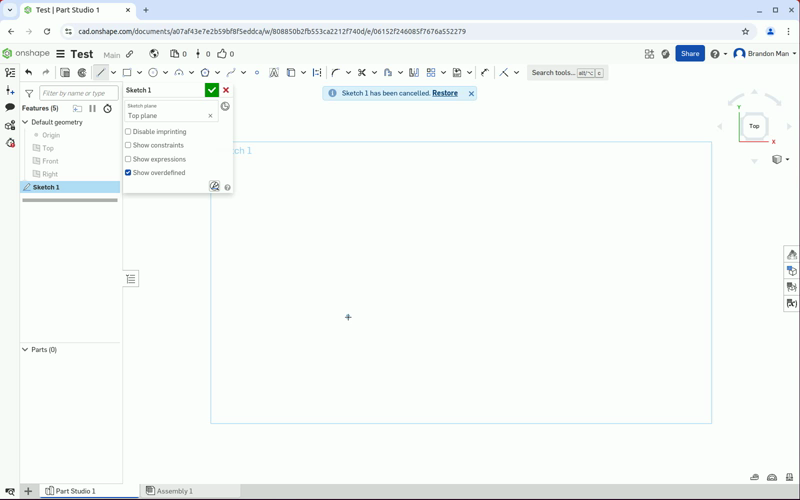
mouse_move(572, 316)
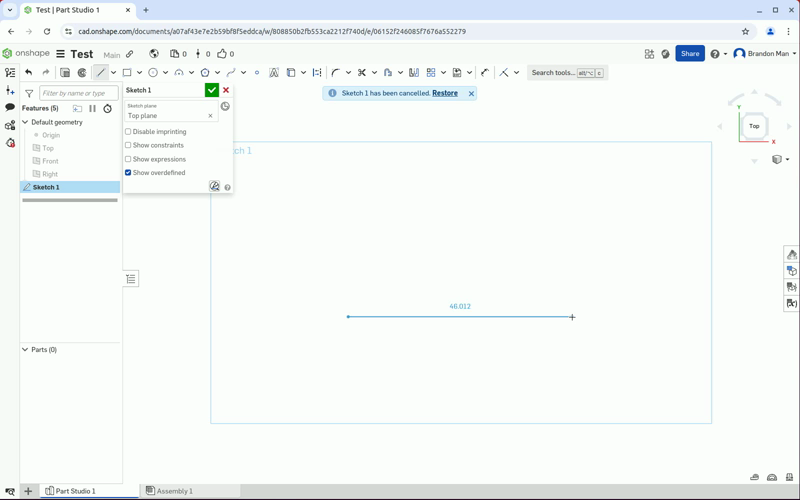
click(572, 316)
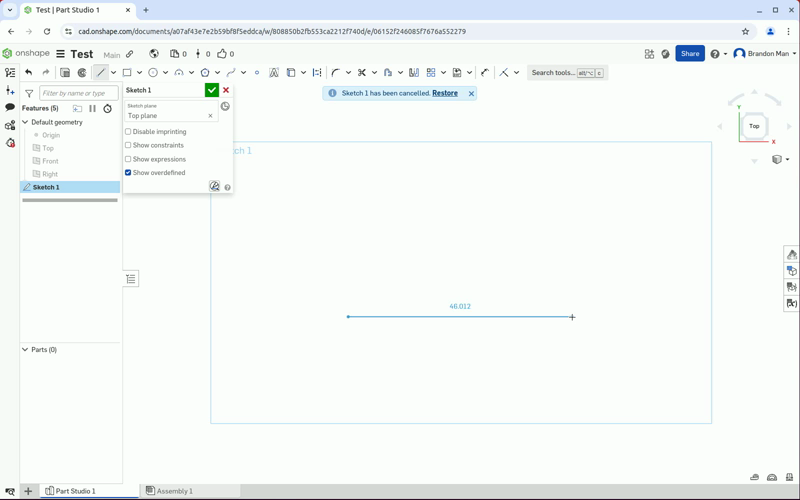
key_up(shift)
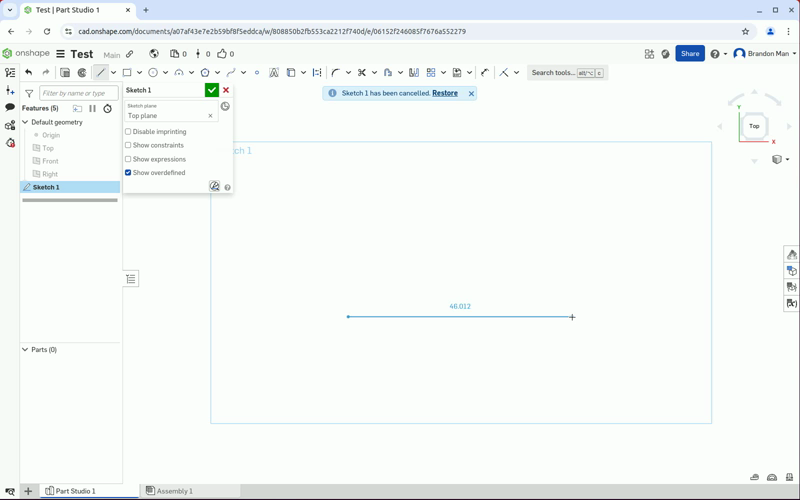
key_down(shift)
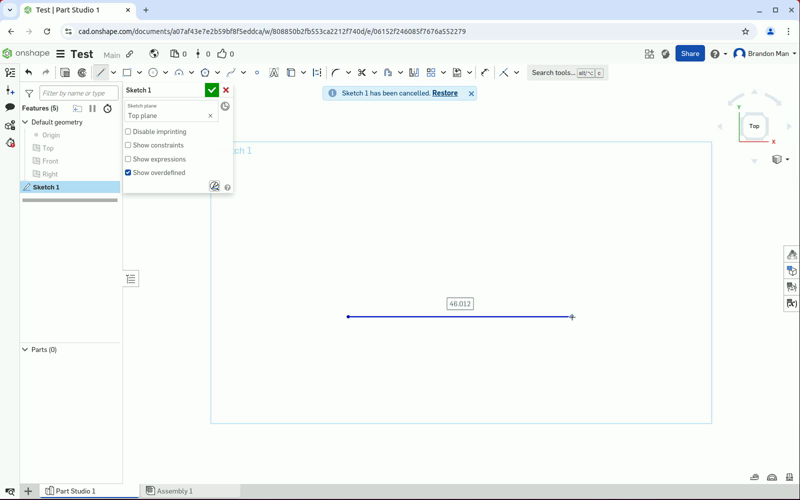
mouse_move(572, 251)
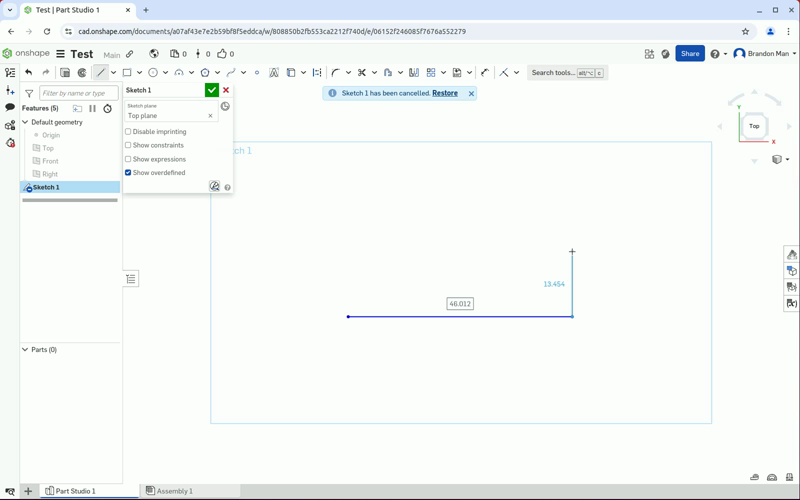
click(572, 251)
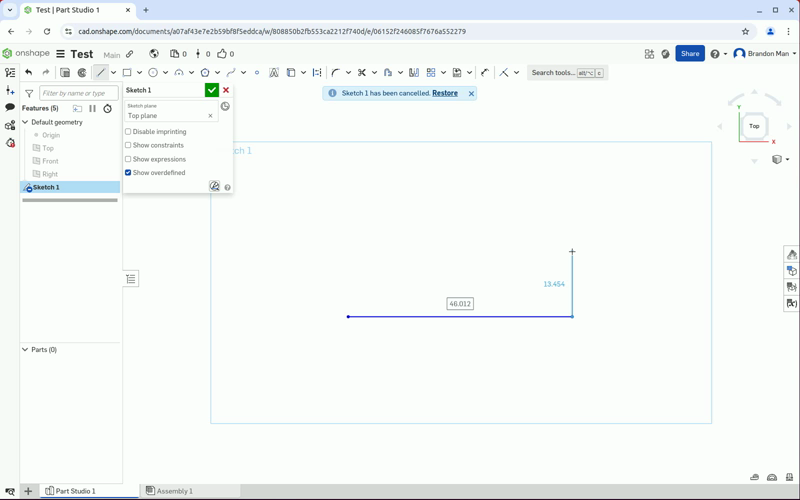
key_up(shift)
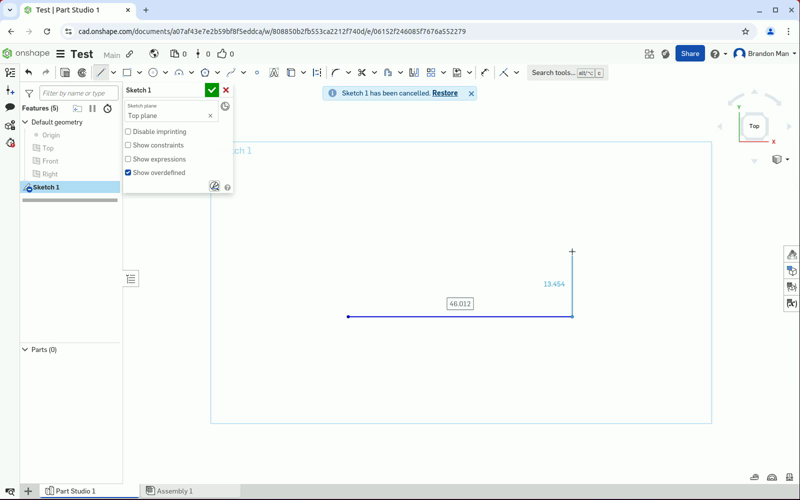
key_down(shift)
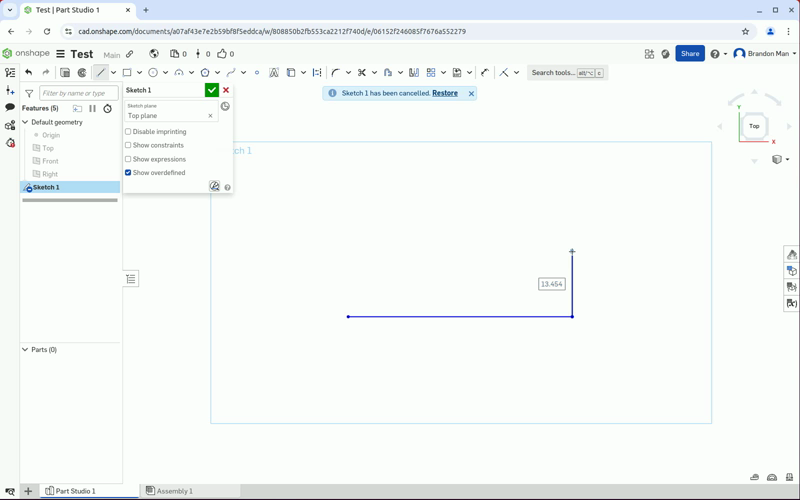
mouse_move(348, 251)
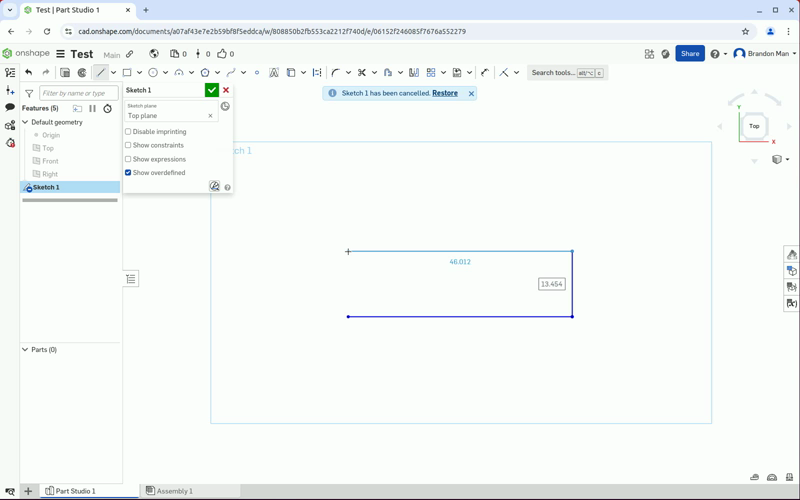
click(348, 251)
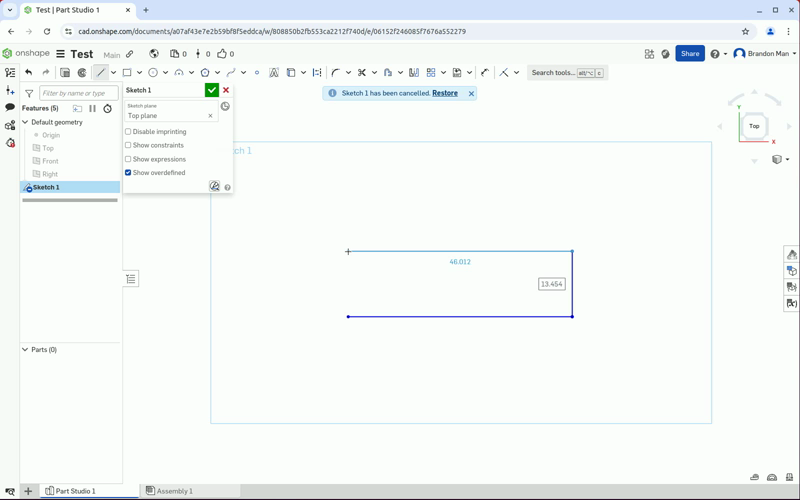
key_up(shift)
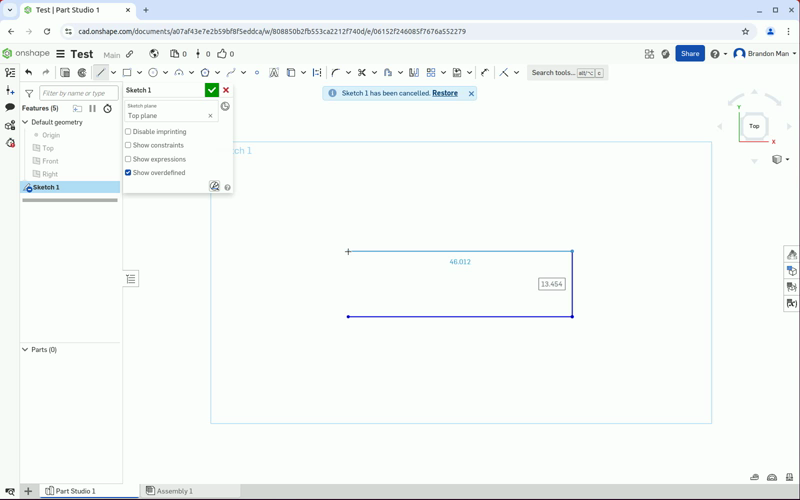
key_down(shift)
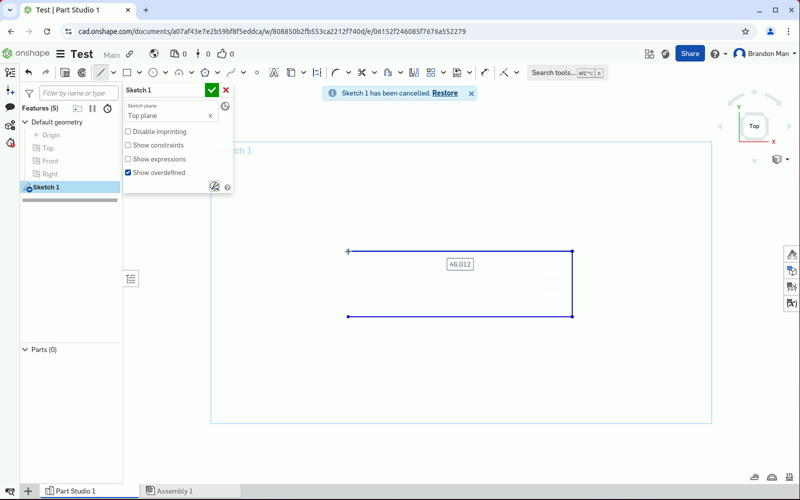
mouse_move(348, 316)
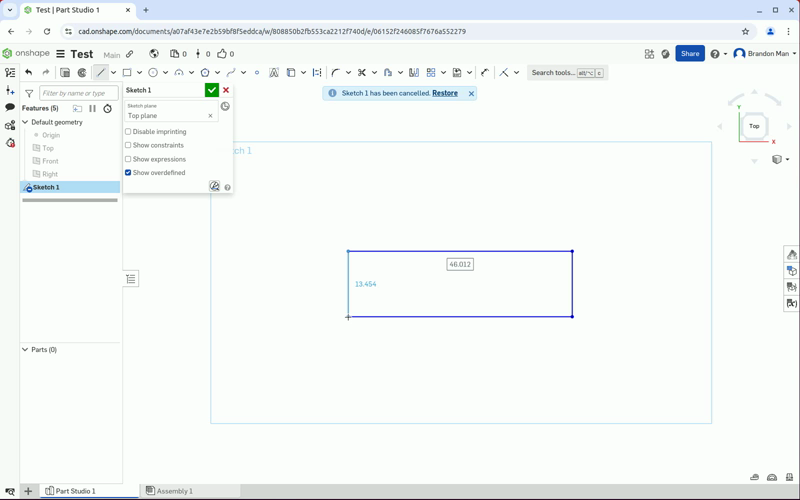
key_up(shift)
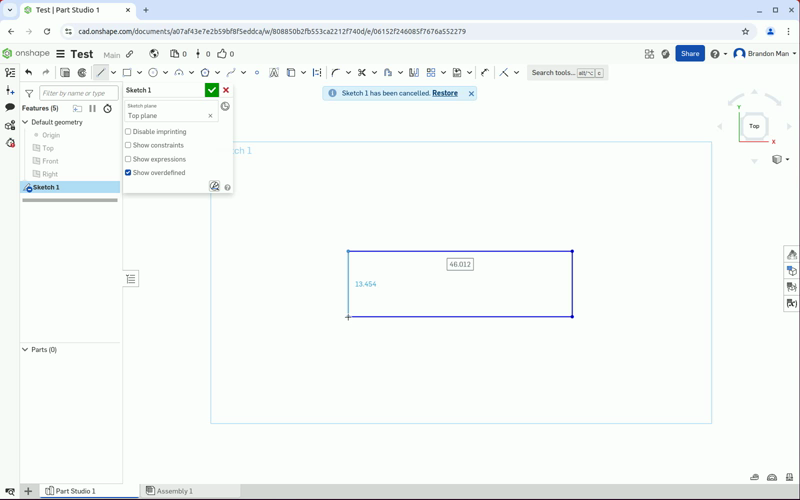
click(348, 316)
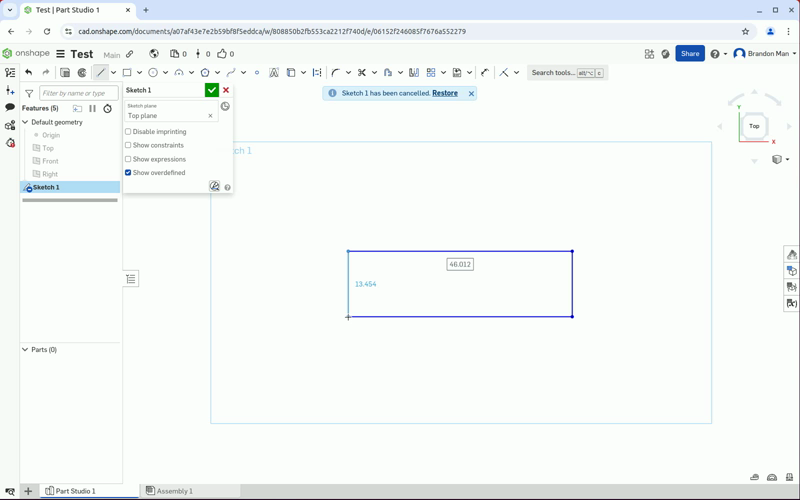
key(esc)
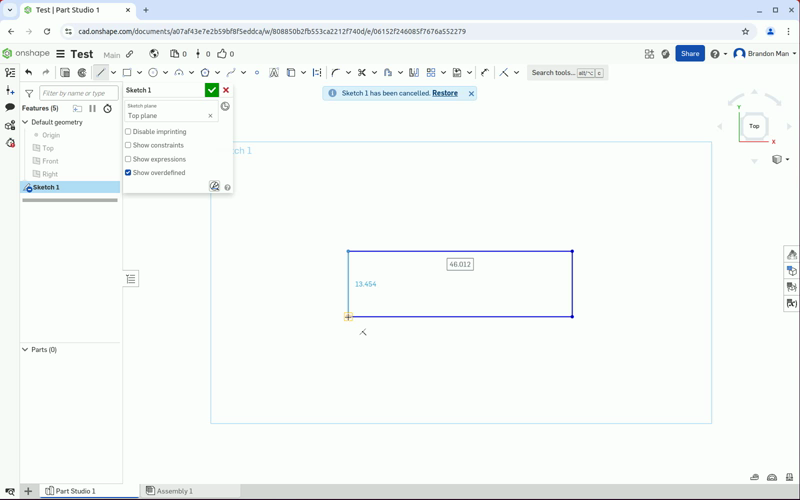
mouse_move(424, 302)
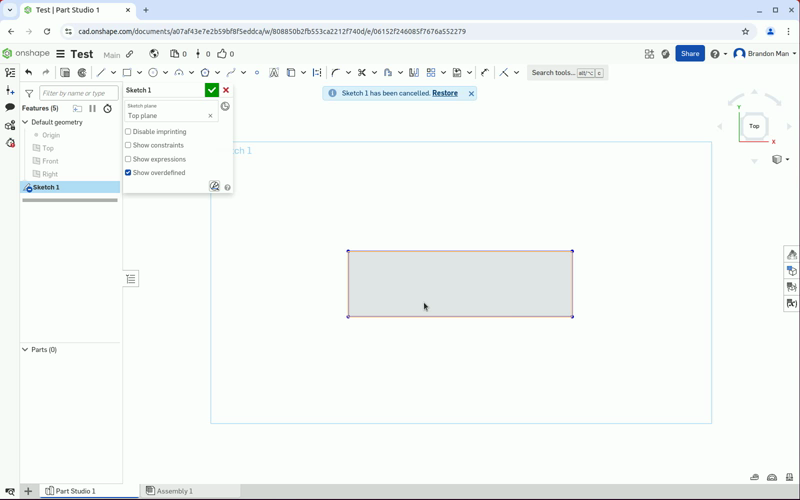
click(424, 302)
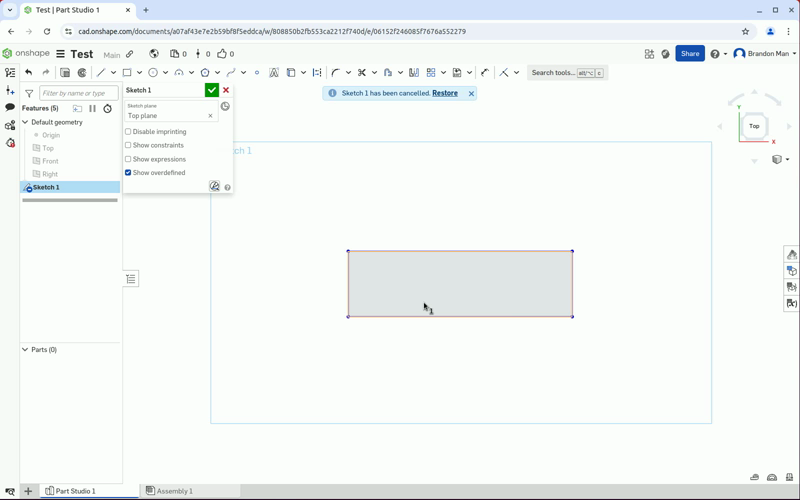
mouse_move(73, 352)
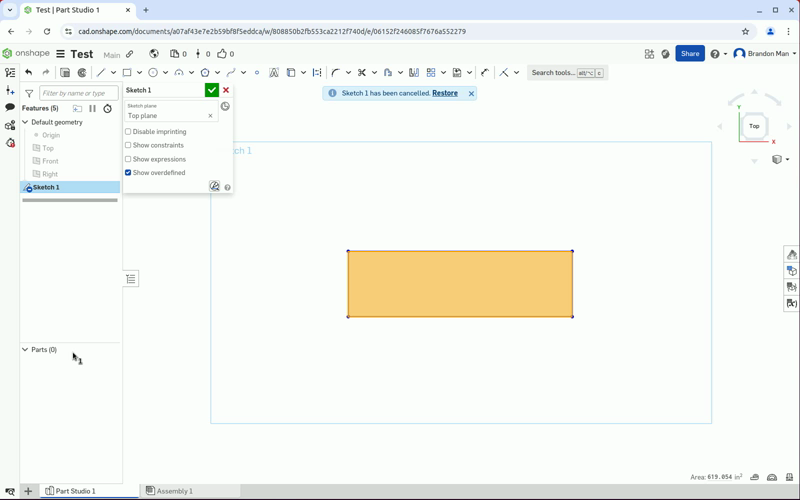
key(shift+y)
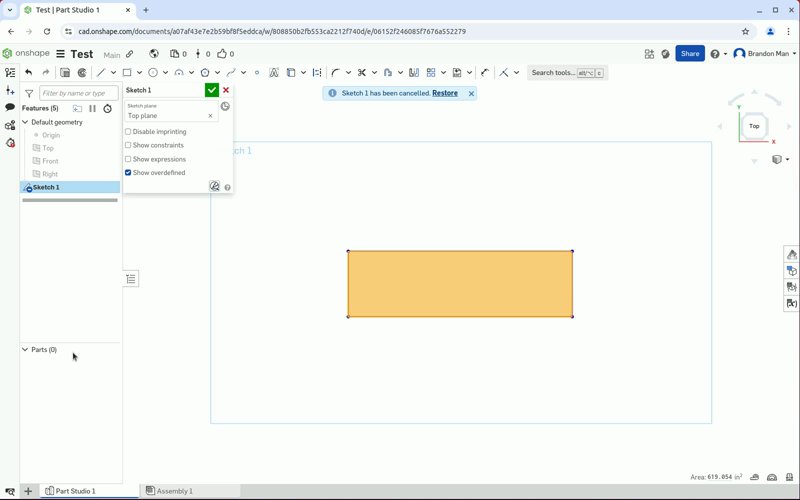
key(shift+e)
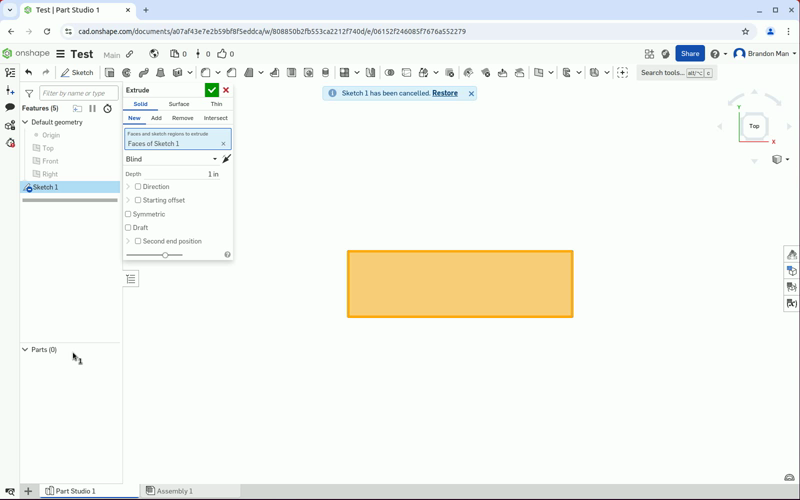
mouse_move(143, 106)
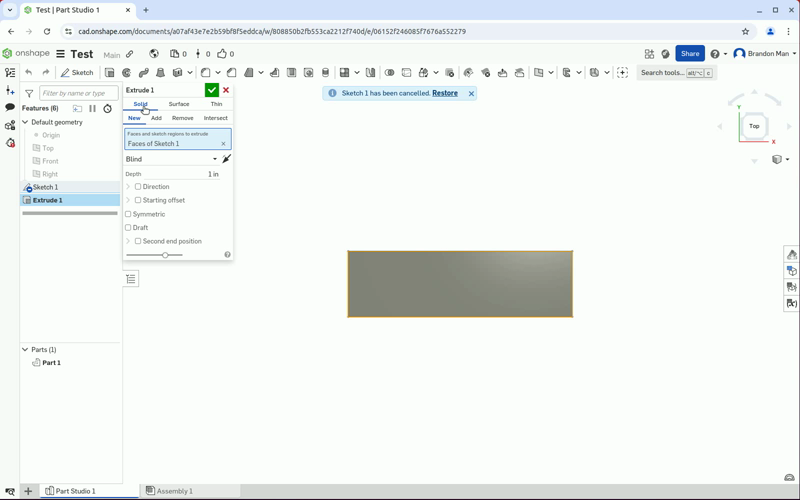
click(143, 106)
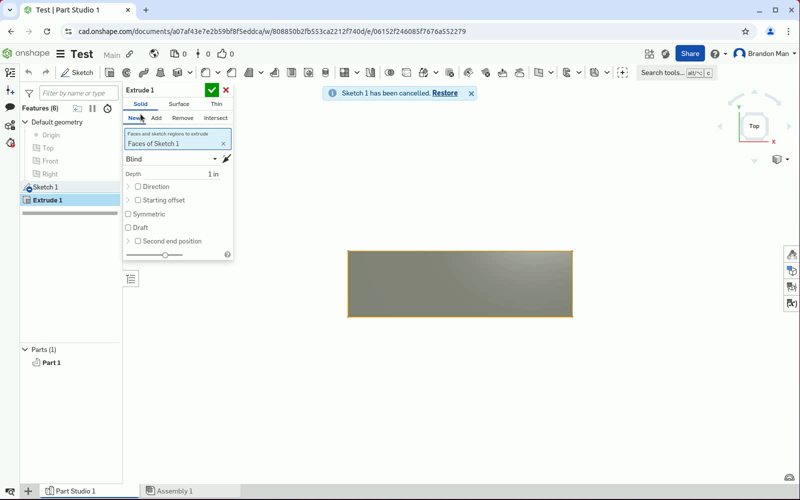
mouse_move(137, 120)
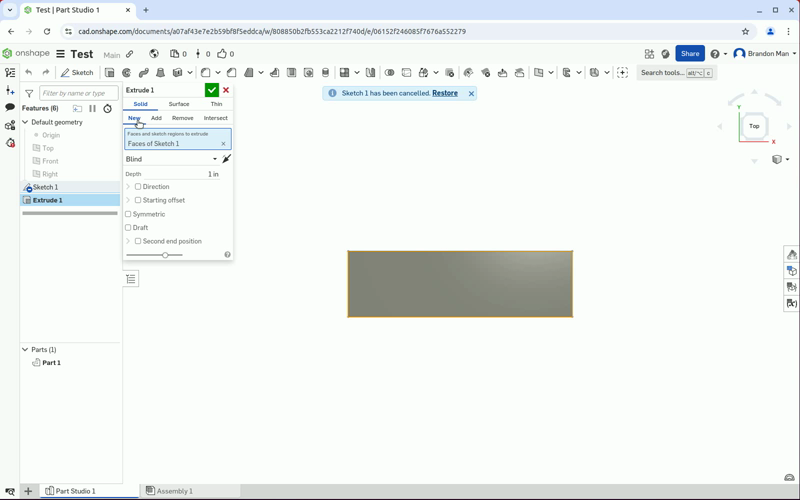
click(137, 120)
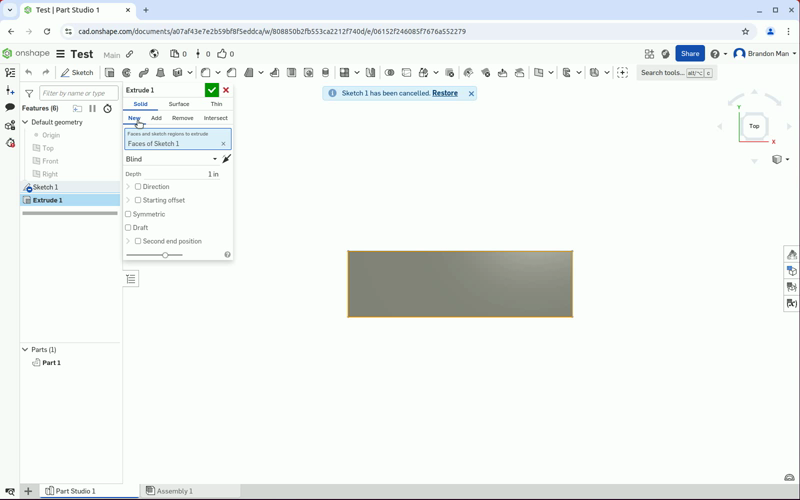
key(tab, 4)
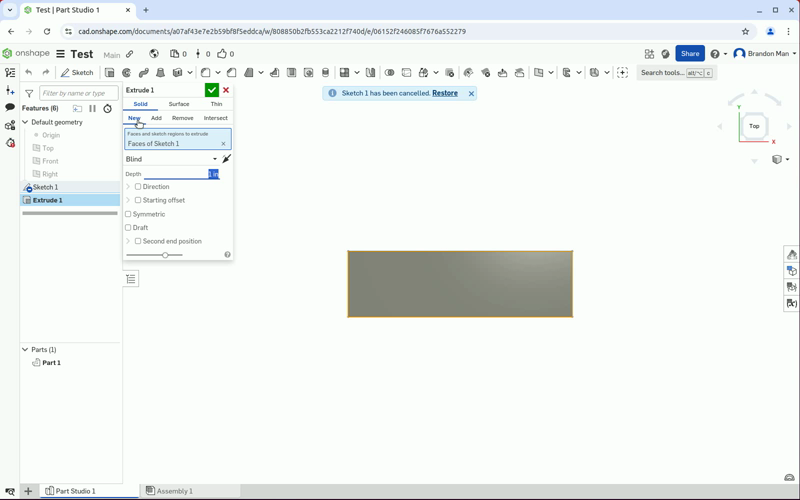
text(9.147)
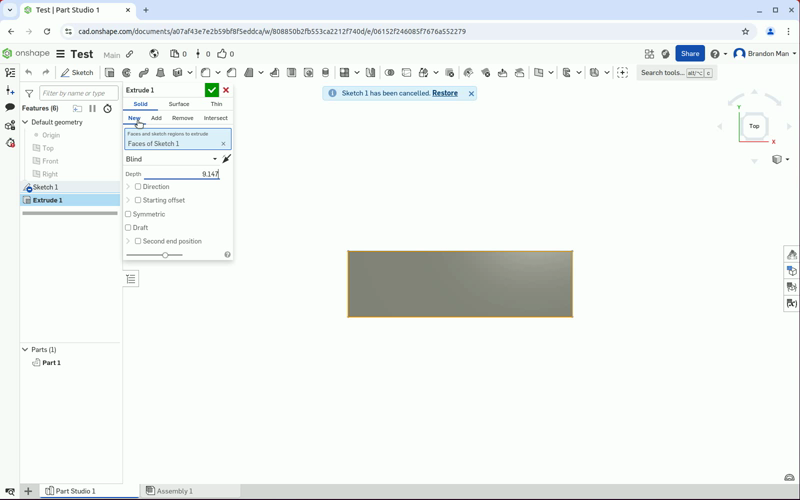
key(enter)
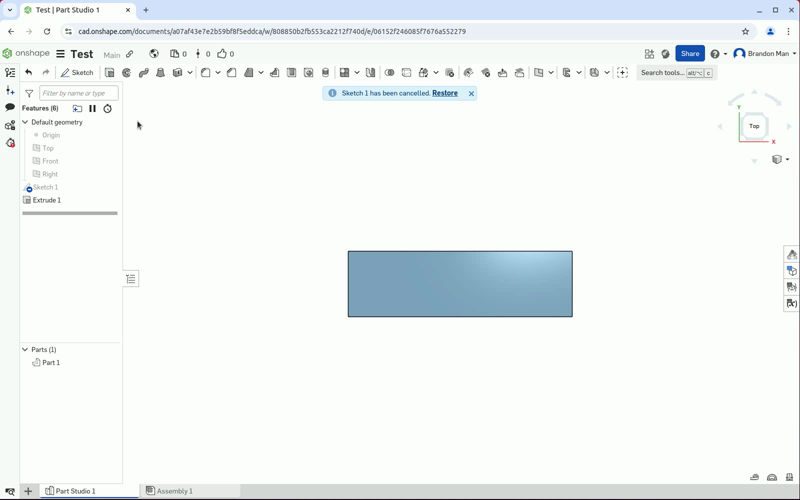
key(shift+h)
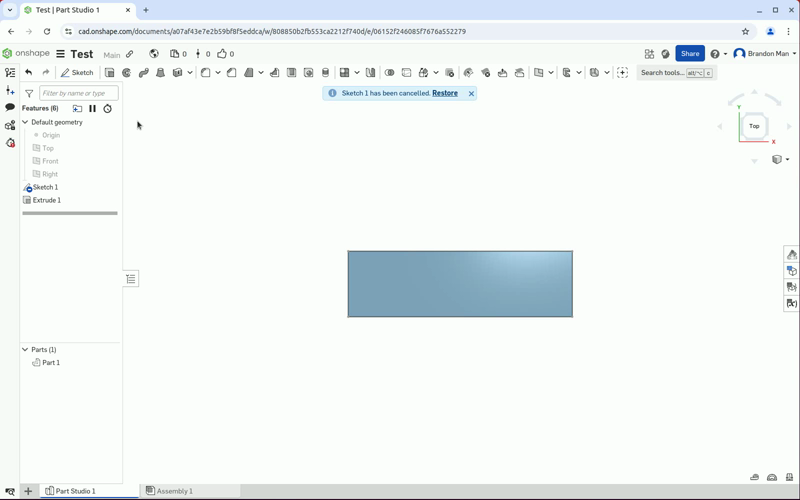
key(shift+h)
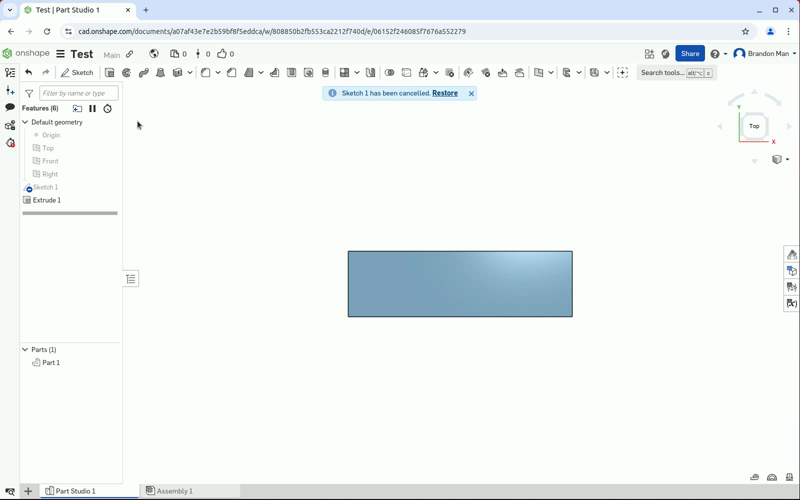
mouse_move(73, 189)
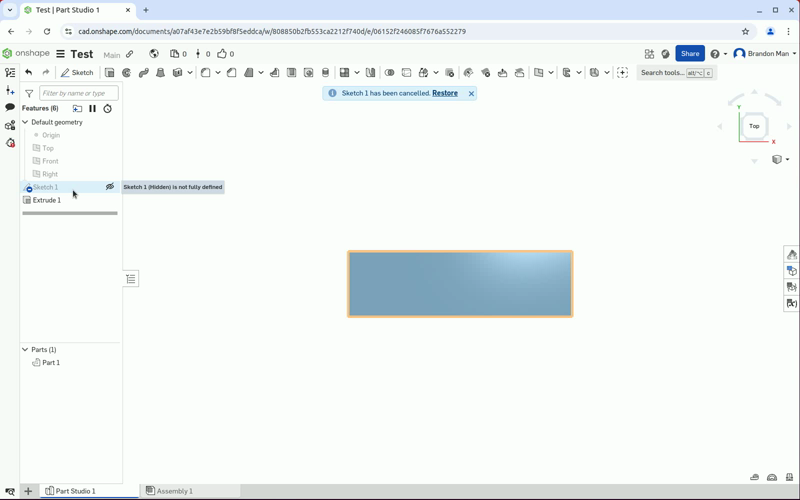
click(73, 189)
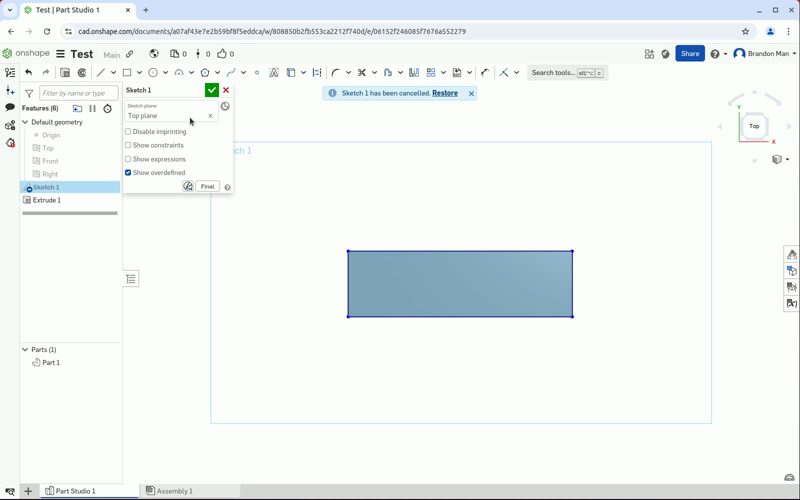
mouse_move(229, 92)
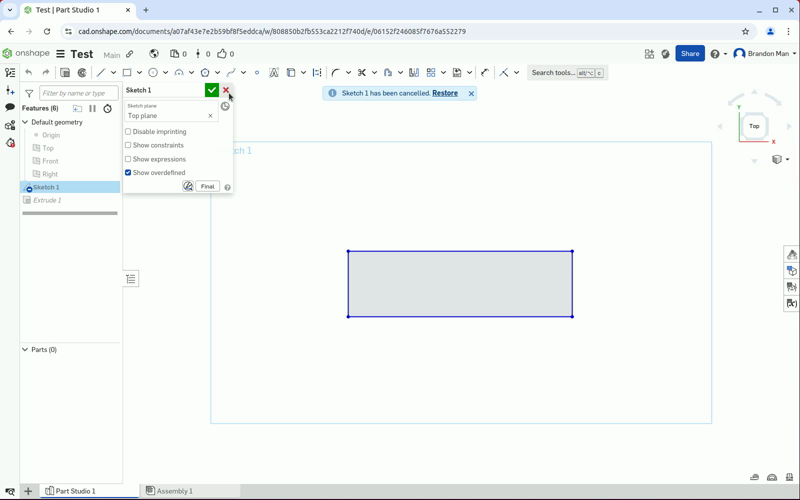
click(229, 92)
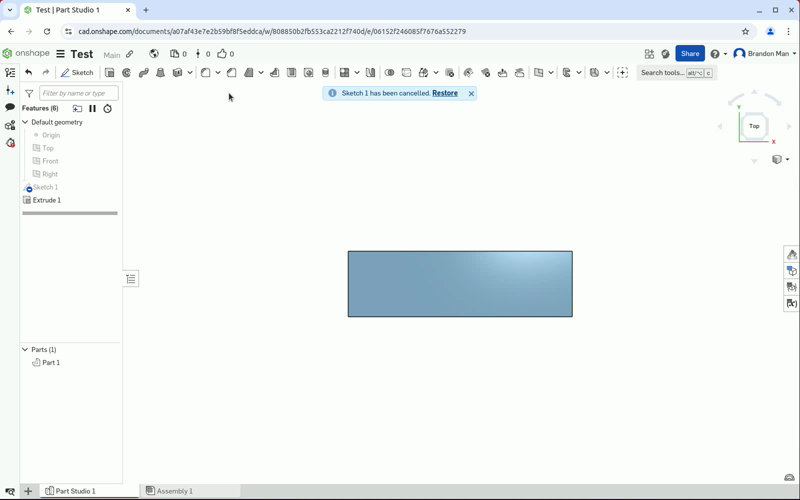
mouse_move(73, 352)
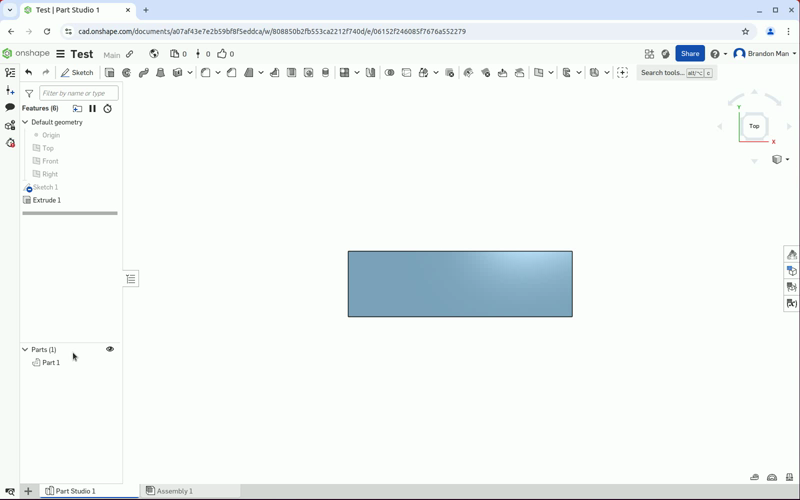
key(y)
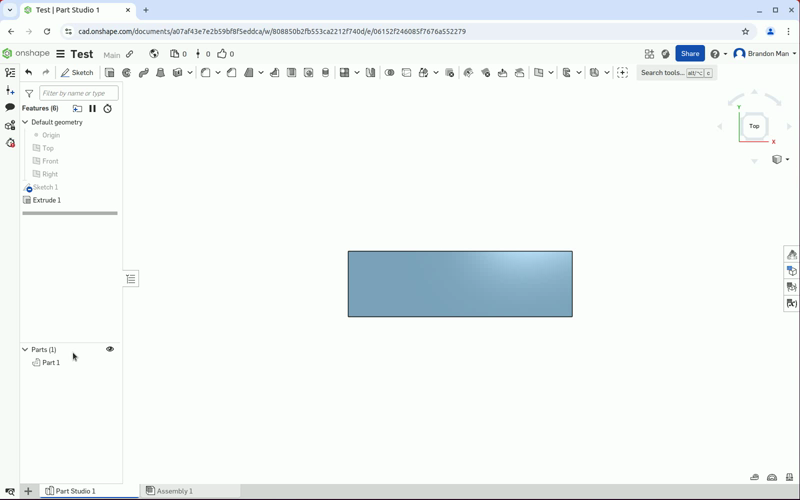
key(shift+p)
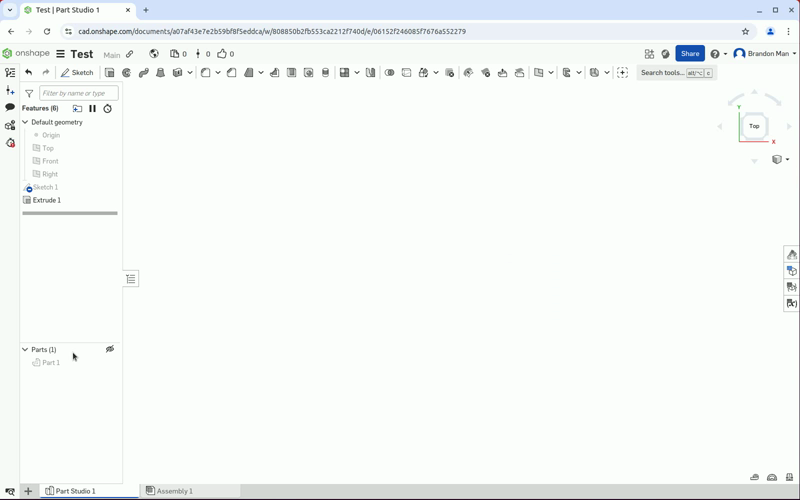
key(space)
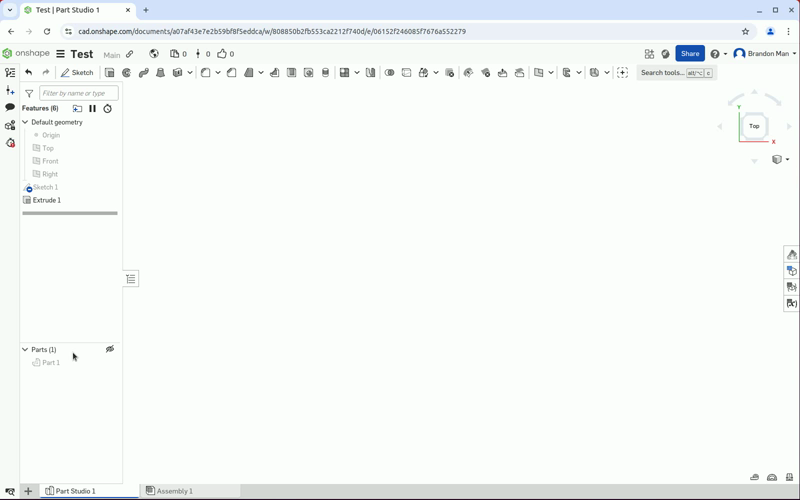
key_down(shift)
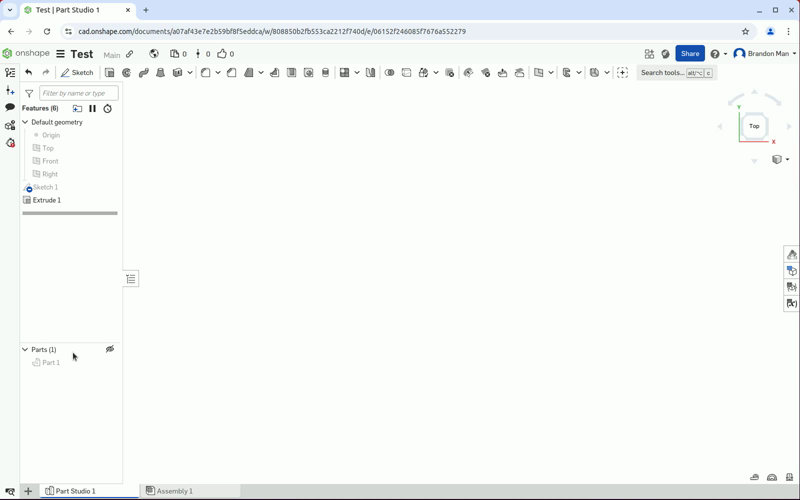
key(up)
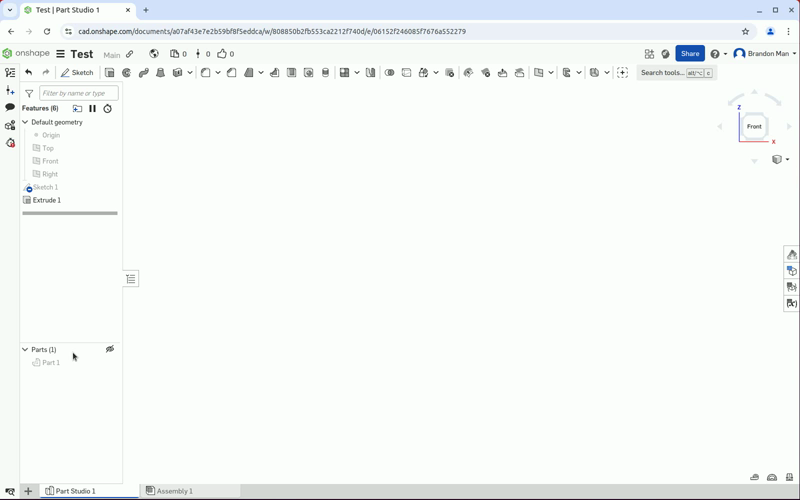
key_up(shift)
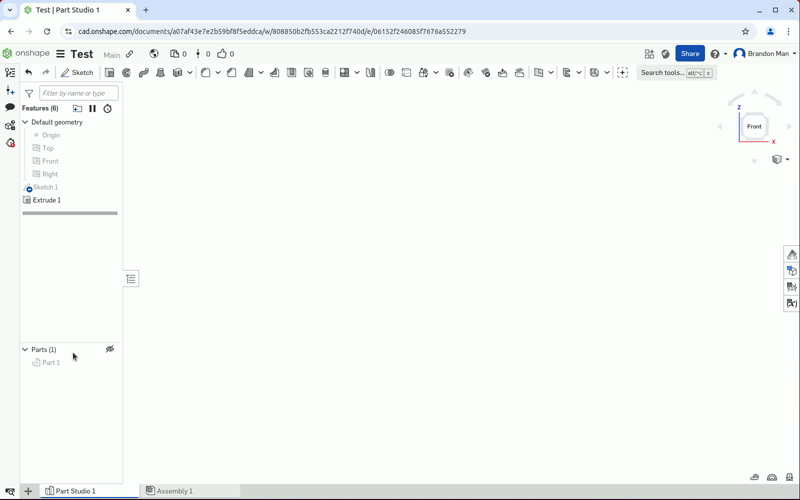
mouse_move(73, 352)
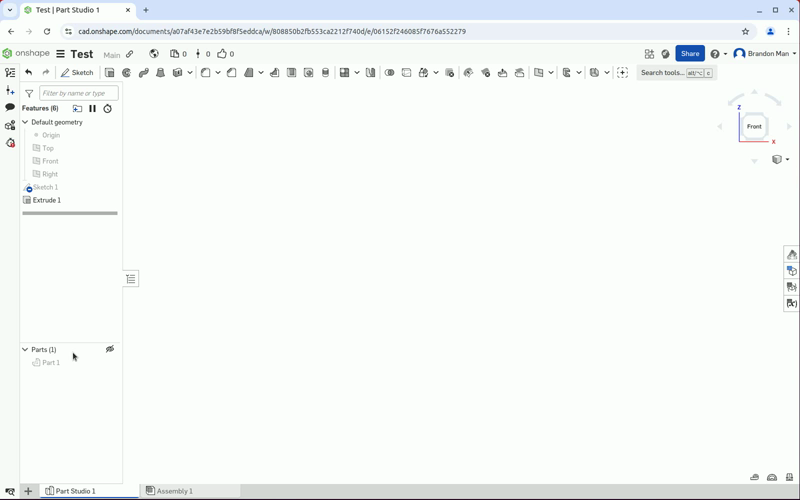
key(shift+y)
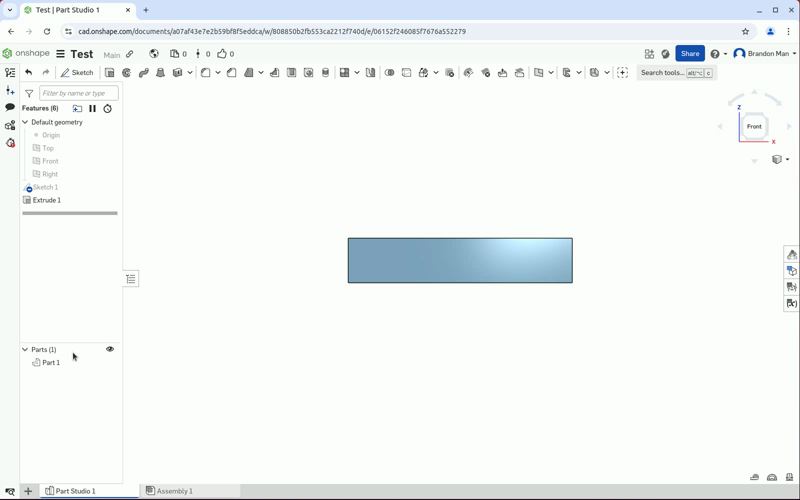
mouse_move(541, 75)
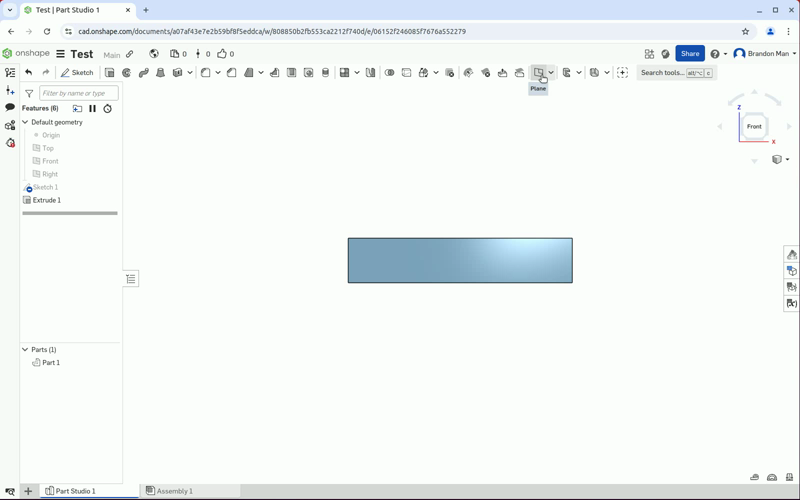
click(541, 75)
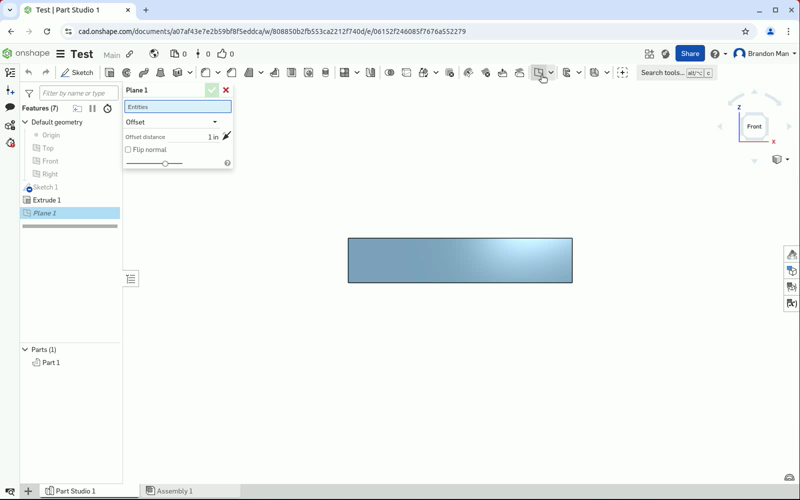
mouse_move(73, 163)
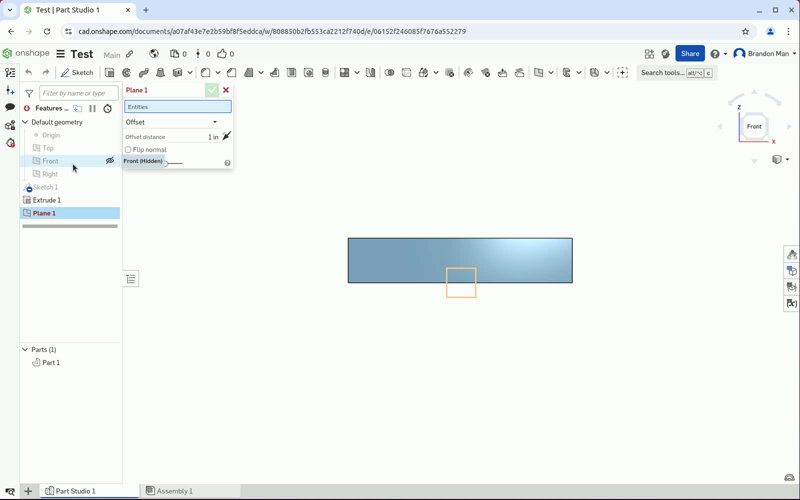
click(73, 163)
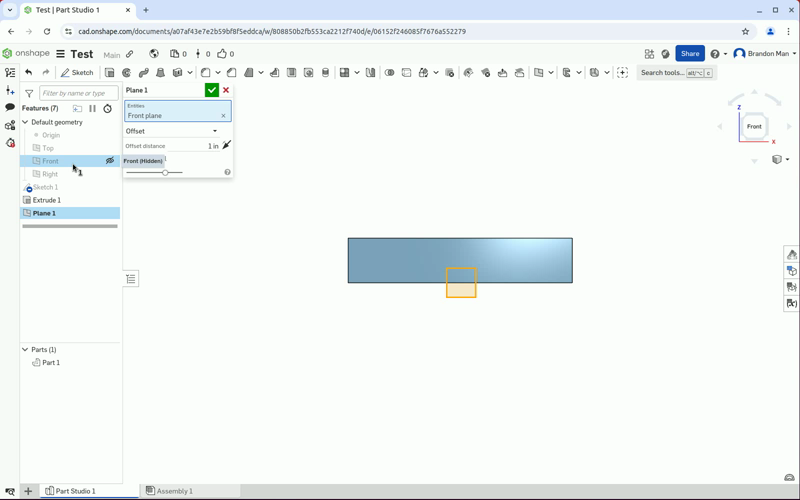
key(tab, 2)
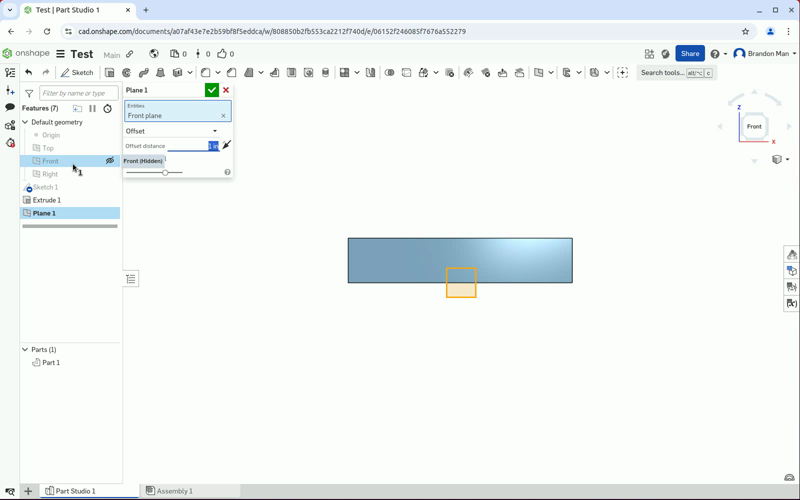
text(6.994)
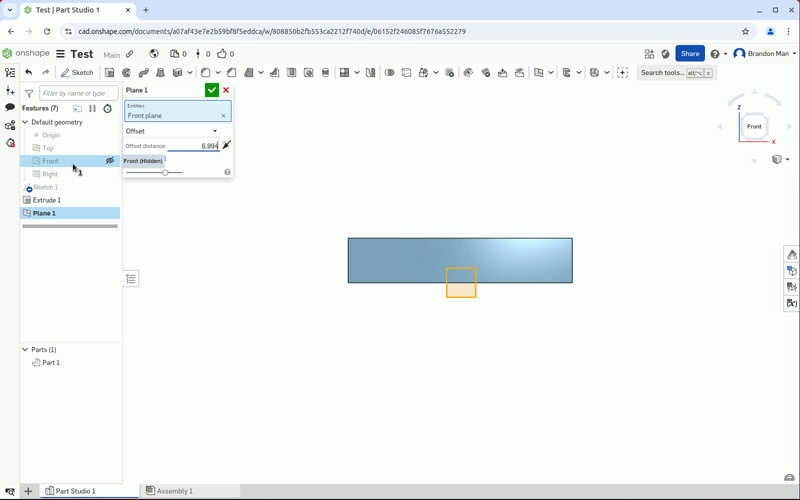
key(enter, 2)
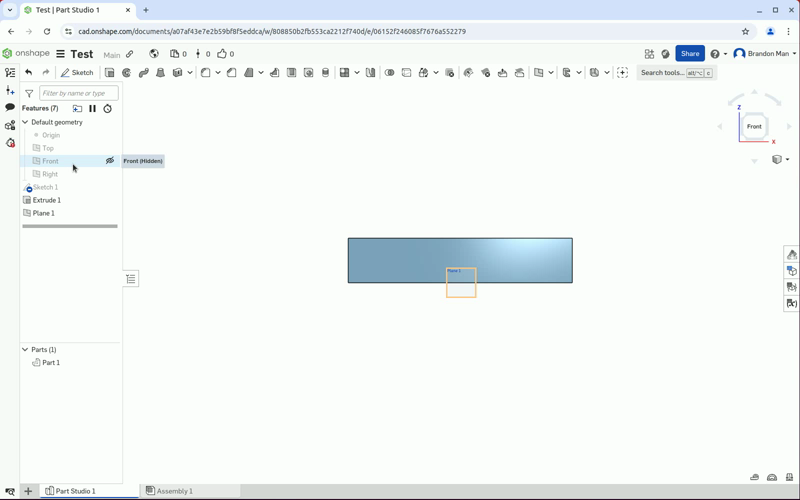
key(shift+s)
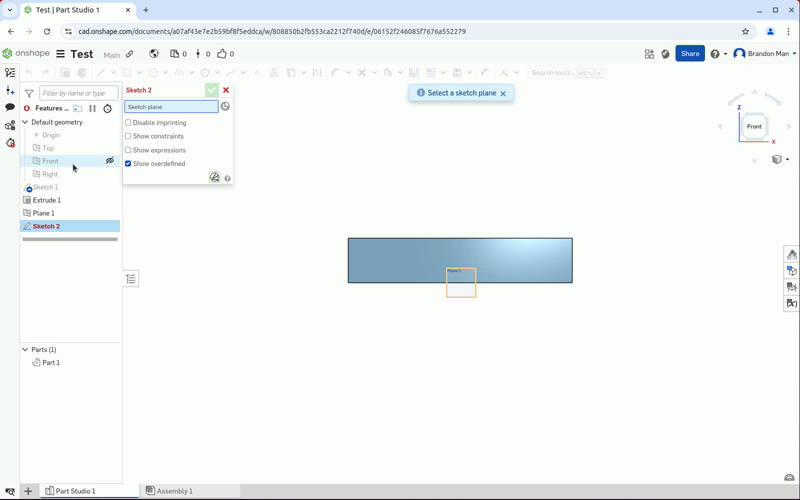
mouse_move(73, 215)
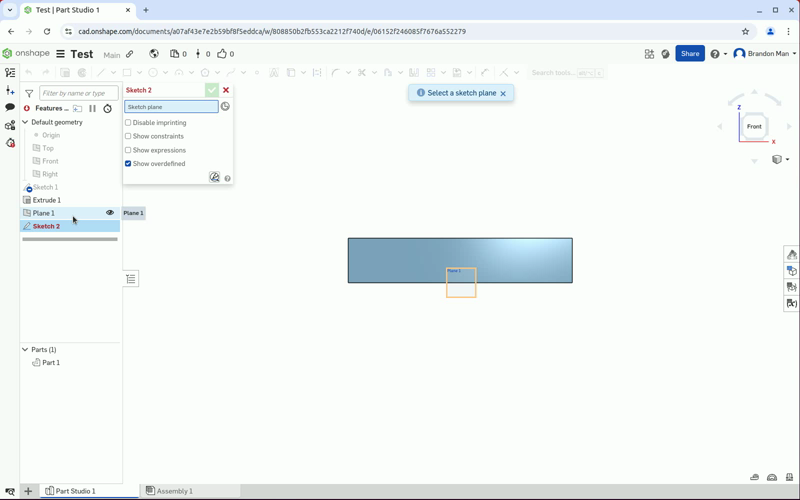
click(73, 215)
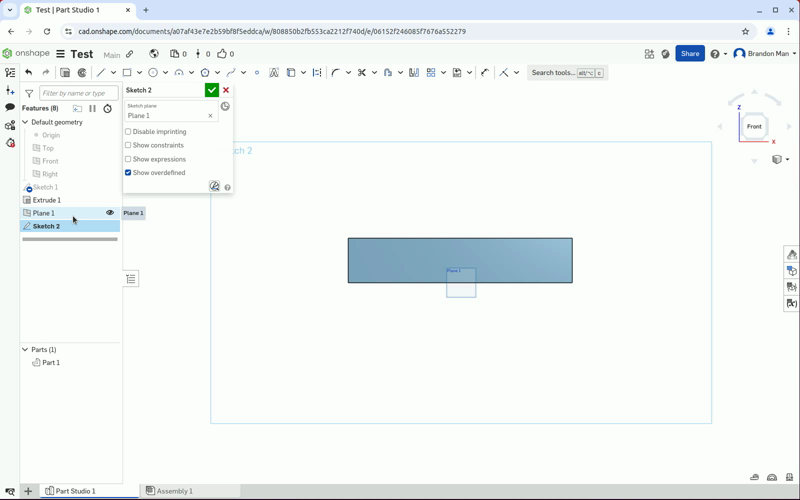
mouse_move(73, 352)
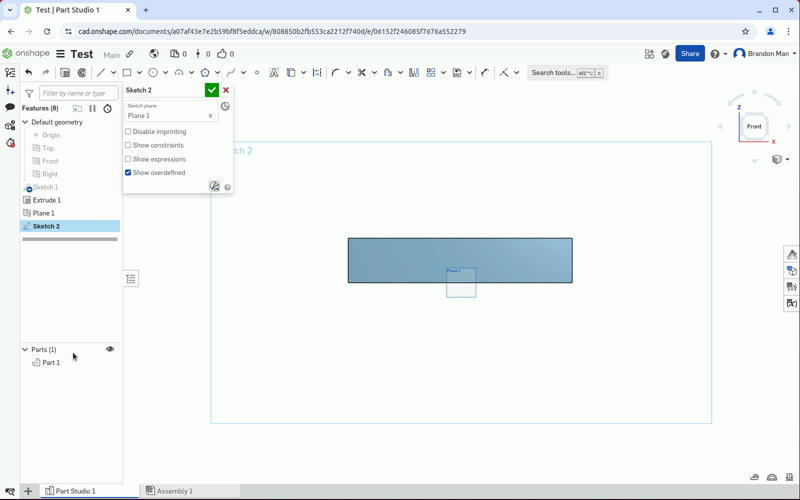
key(y)
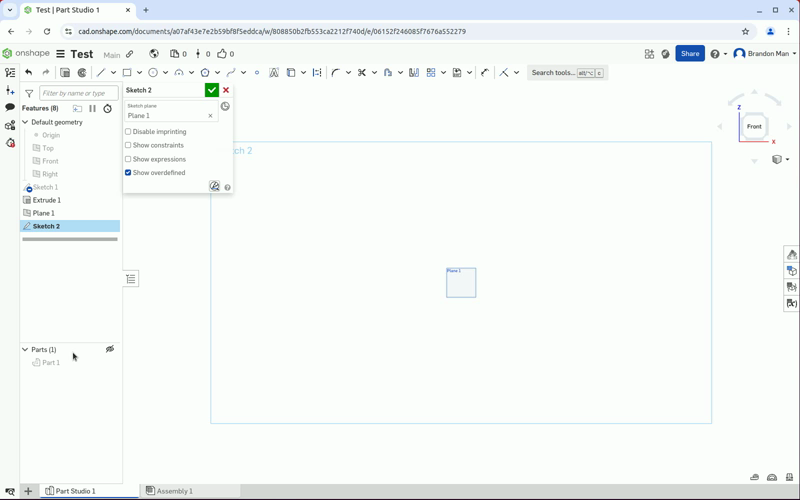
key(c)
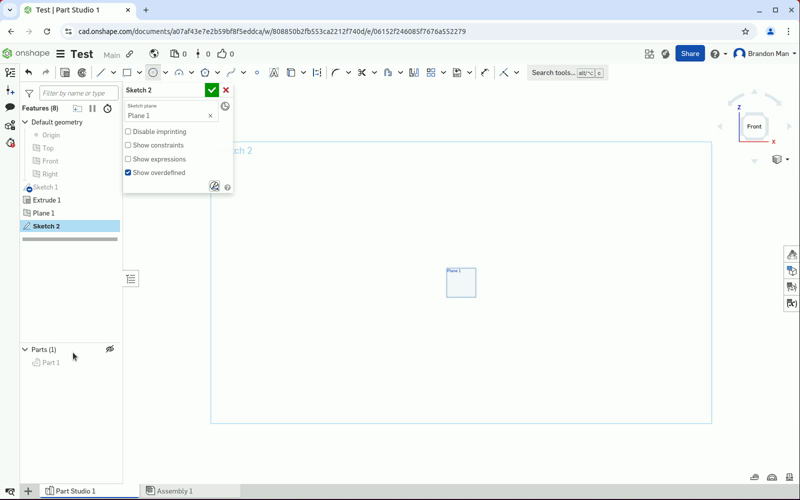
key_down(shift)
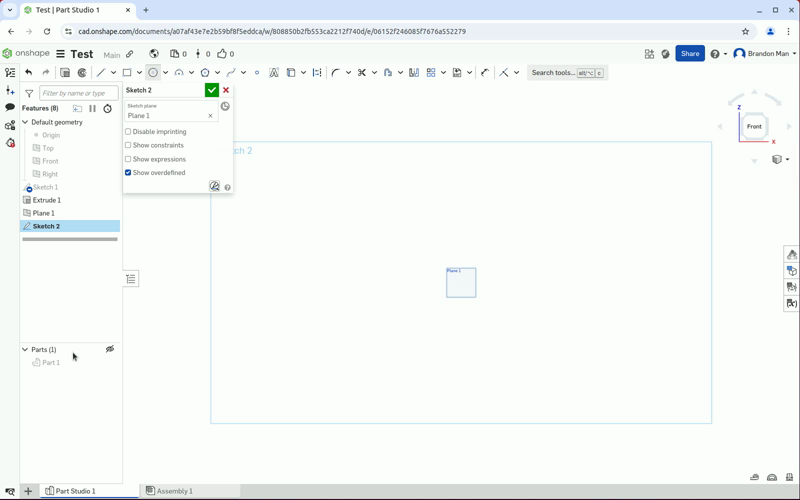
mouse_move(416, 260)
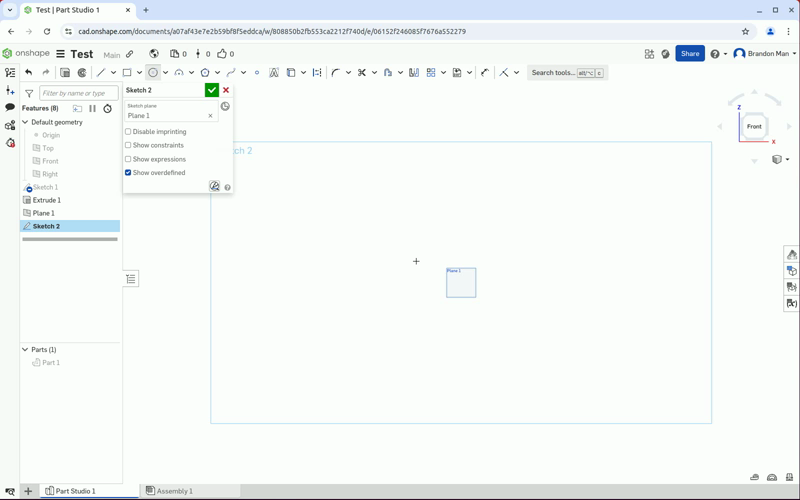
click(416, 260)
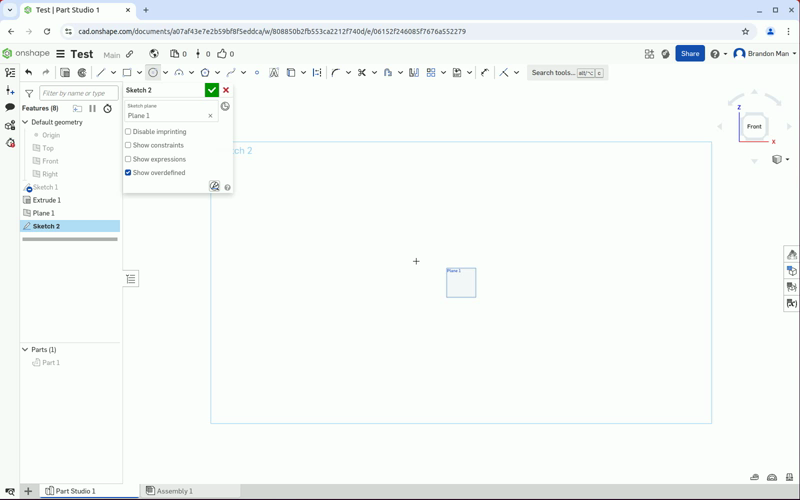
key_up(shift)
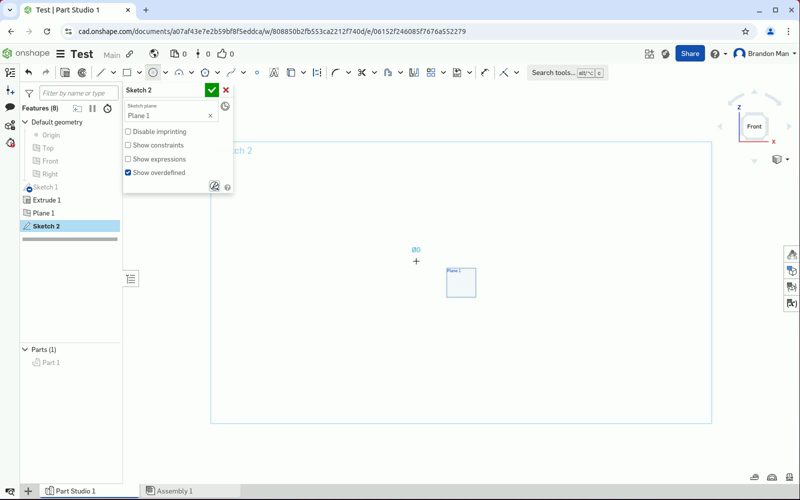
mouse_move(426, 260)
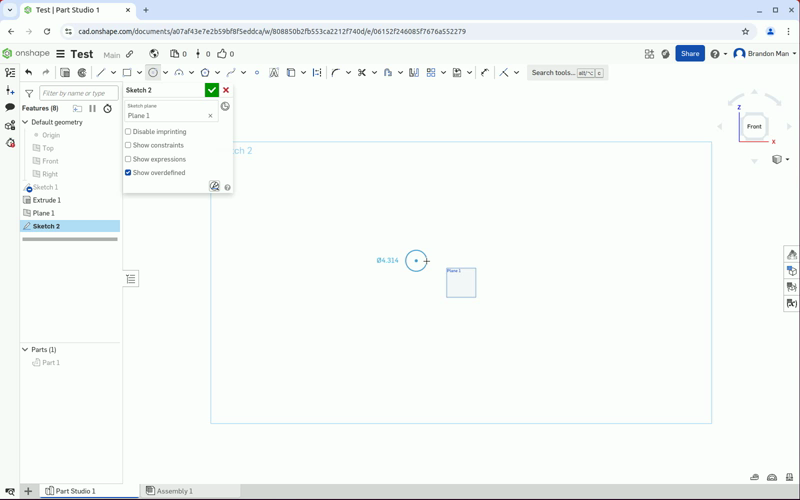
click(426, 260)
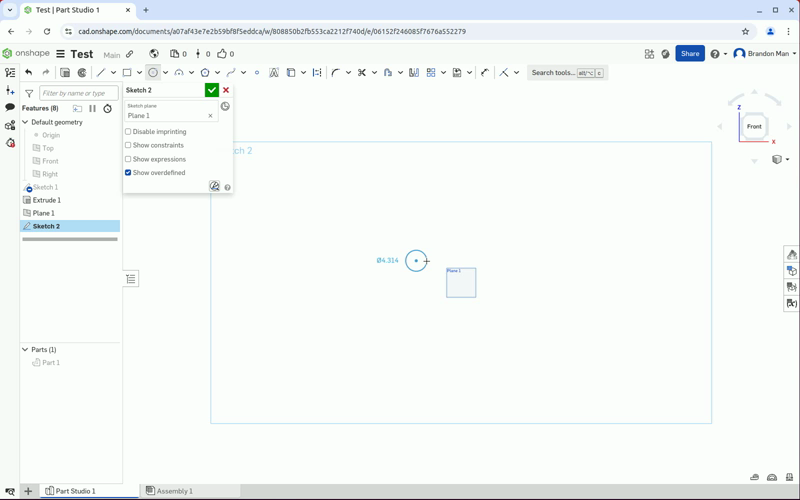
key(esc)
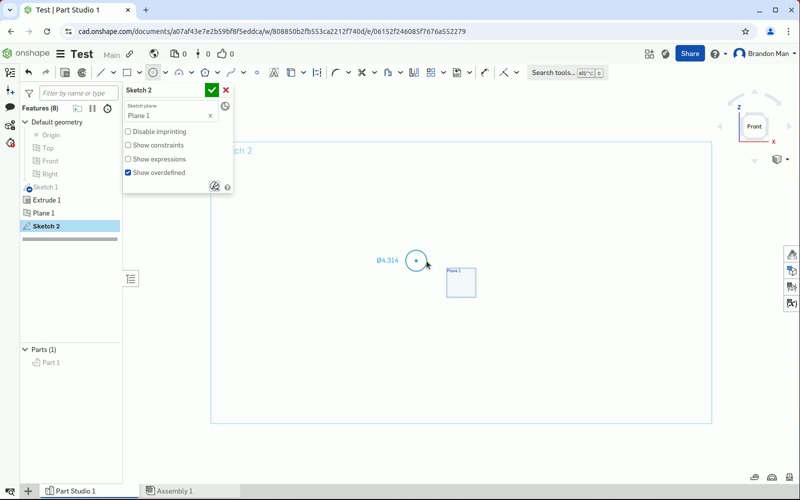
mouse_move(421, 255)
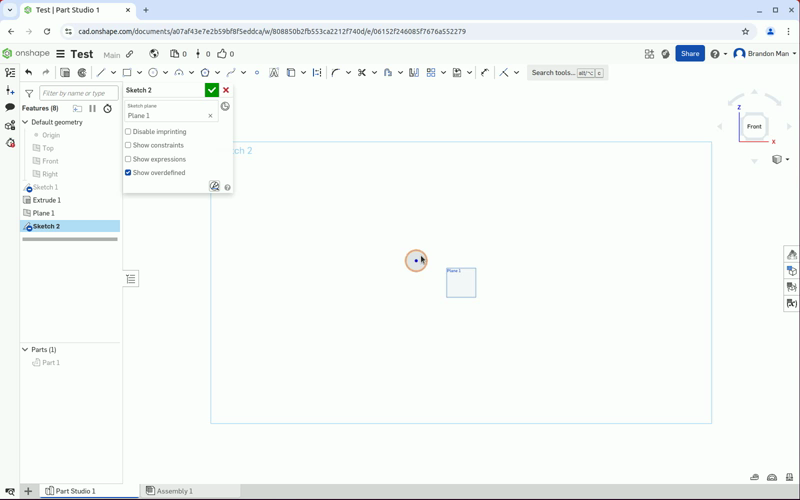
scroll(6)
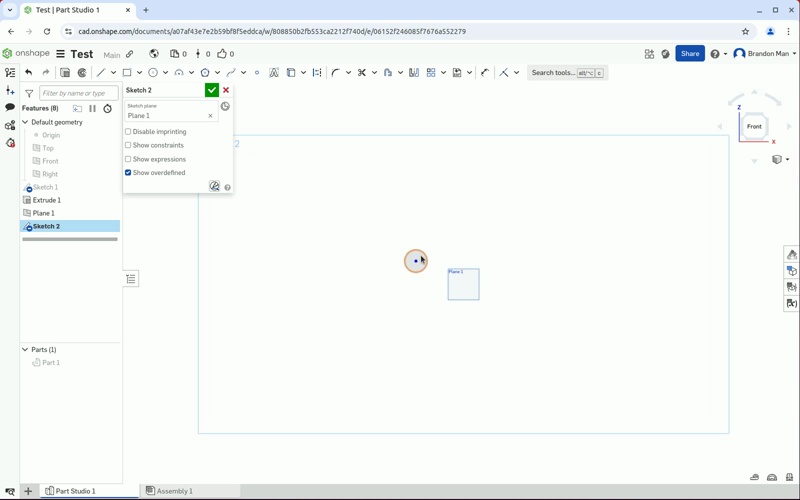
scroll(6)
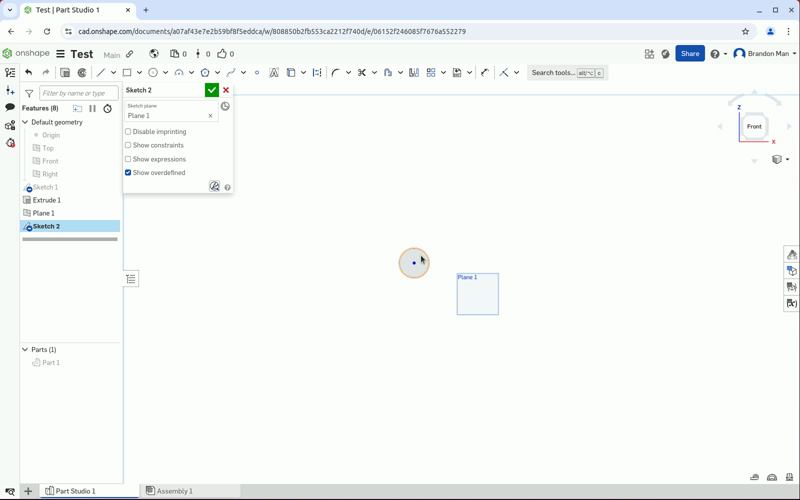
scroll(6)
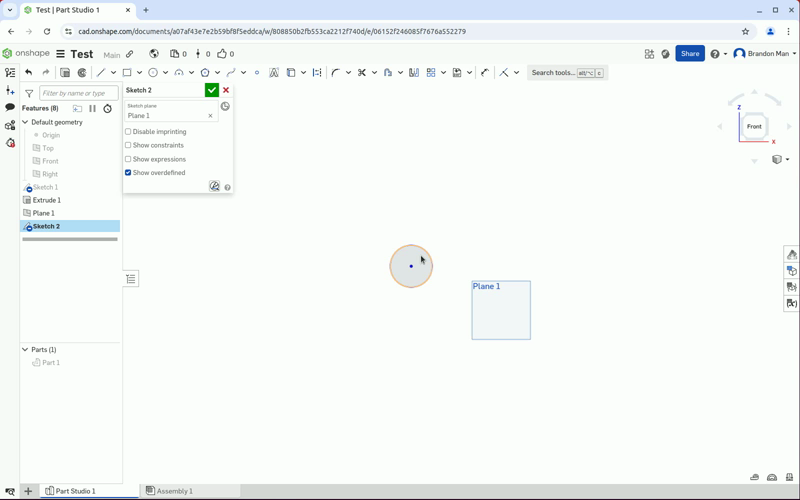
scroll(6)
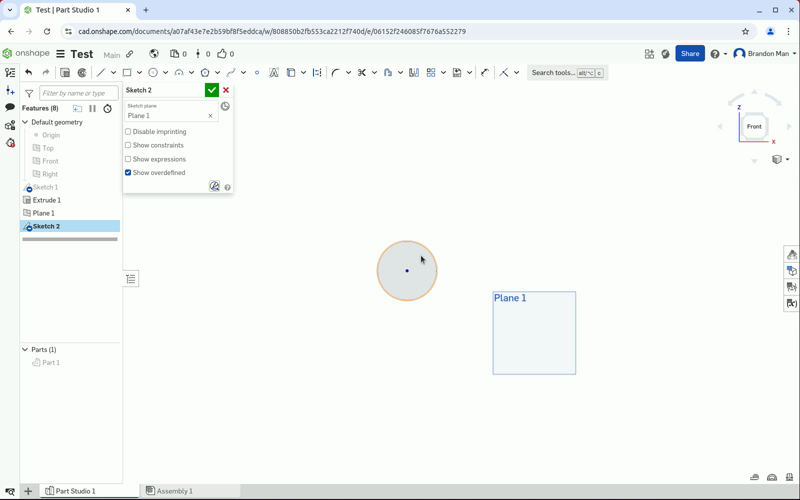
scroll(6)
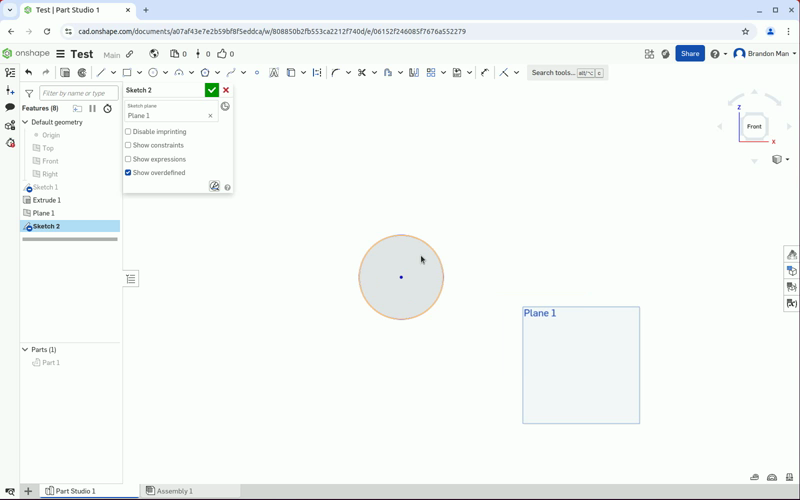
scroll(6)
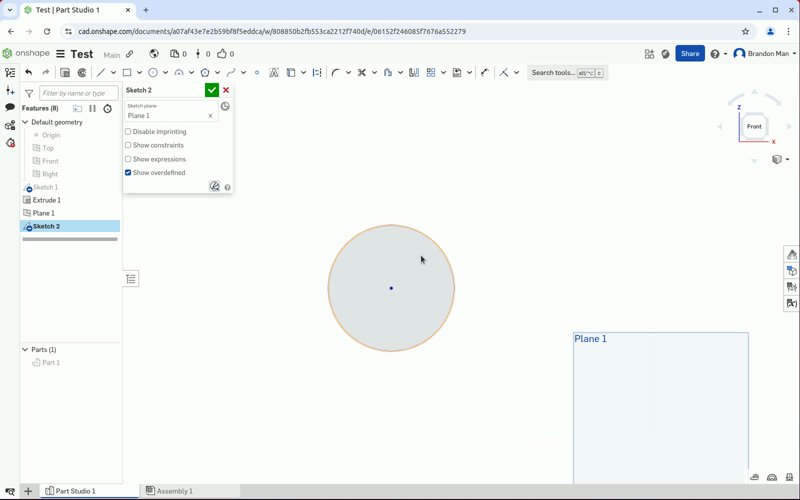
scroll(6)
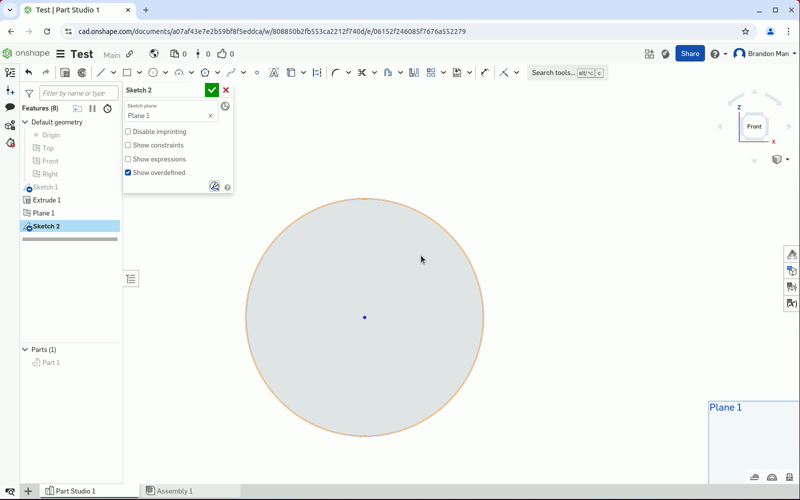
click(421, 255)
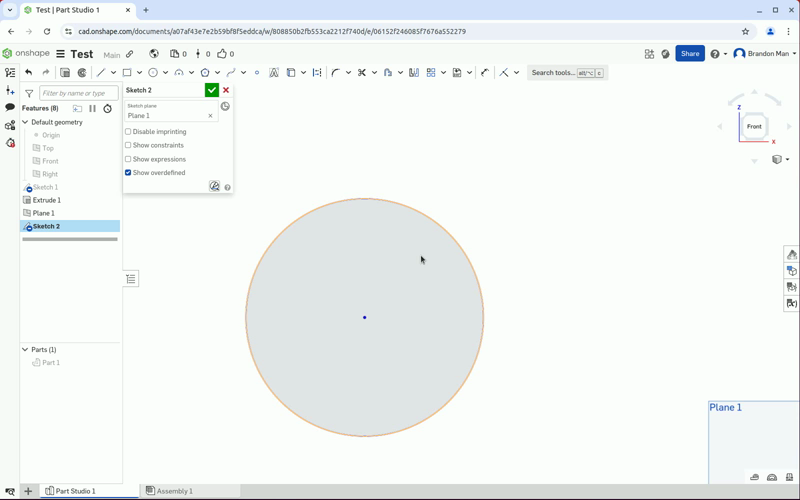
scroll(-6)
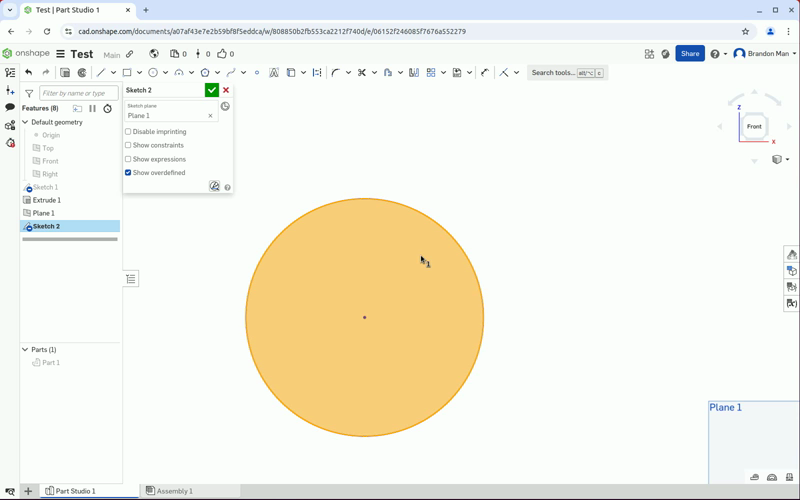
scroll(-6)
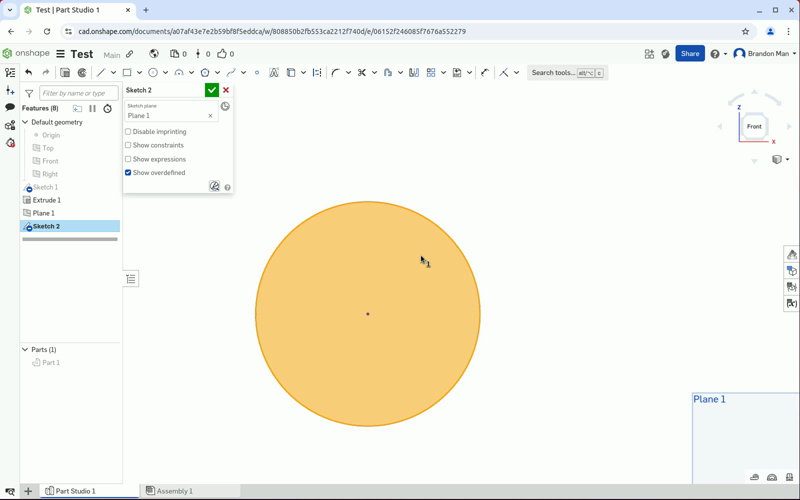
scroll(-6)
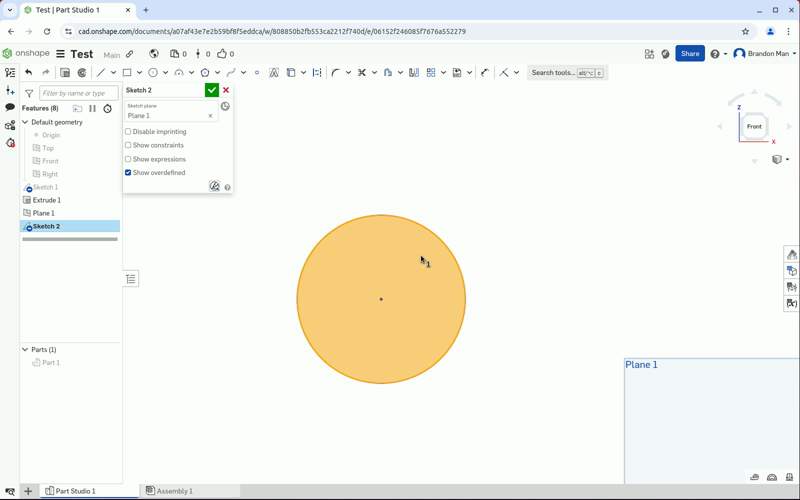
scroll(-6)
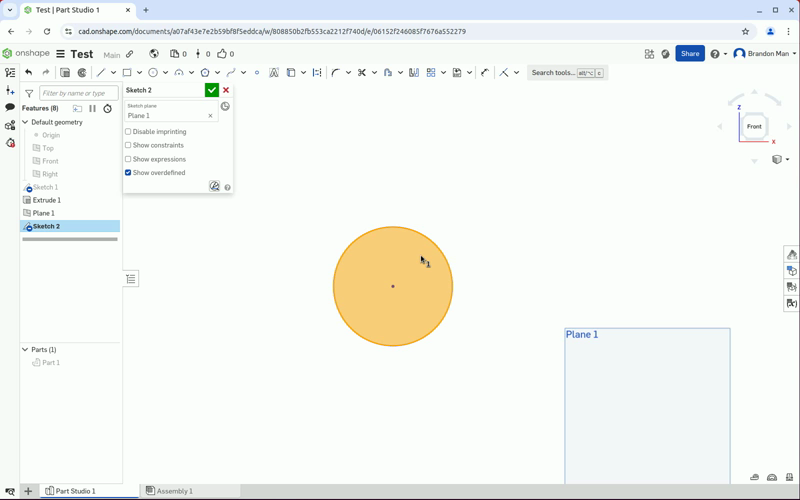
scroll(-6)
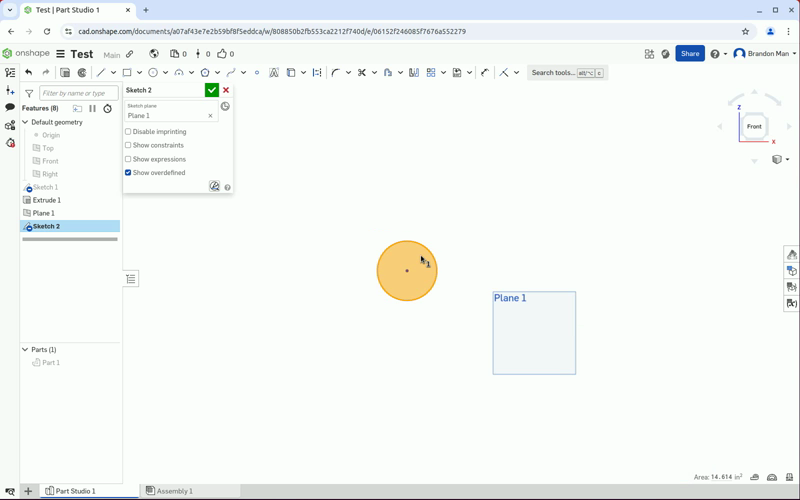
scroll(-6)
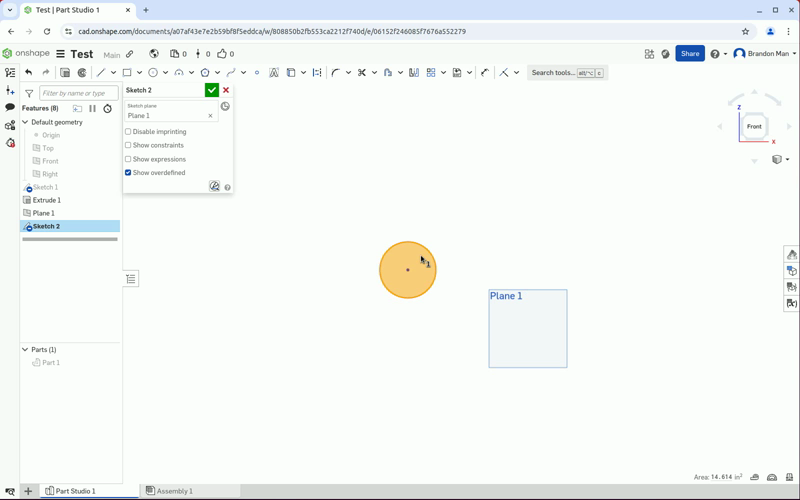
scroll(-6)
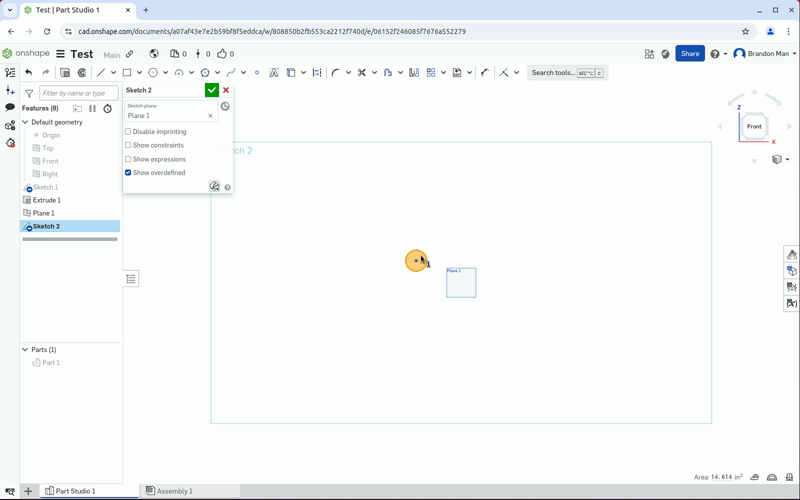
mouse_move(73, 352)
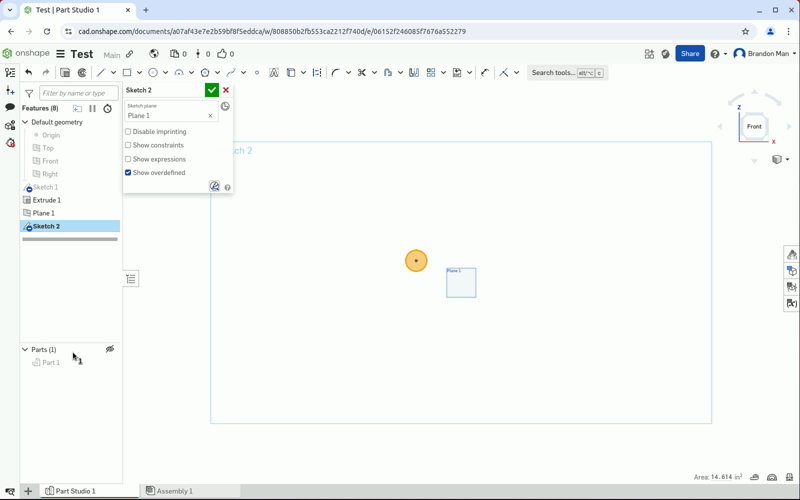
key(shift+y)
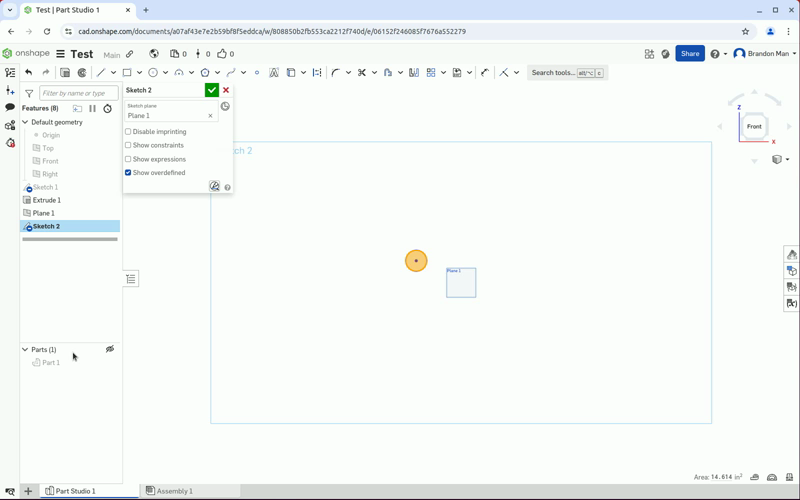
key(shift+e)
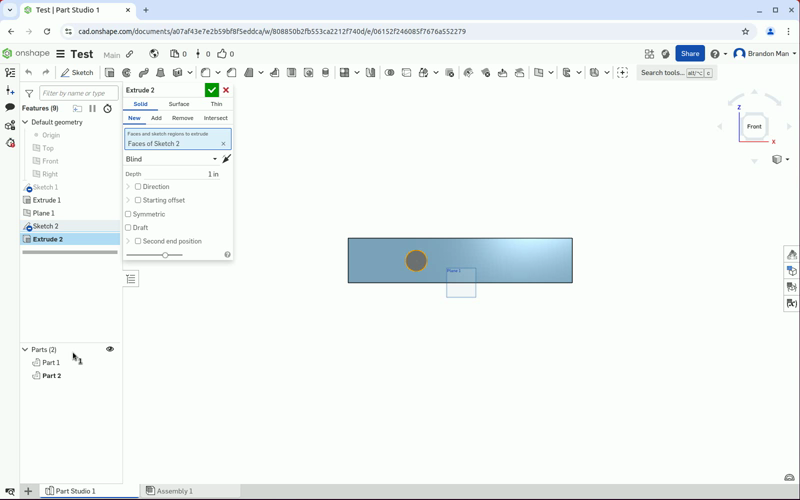
mouse_move(143, 106)
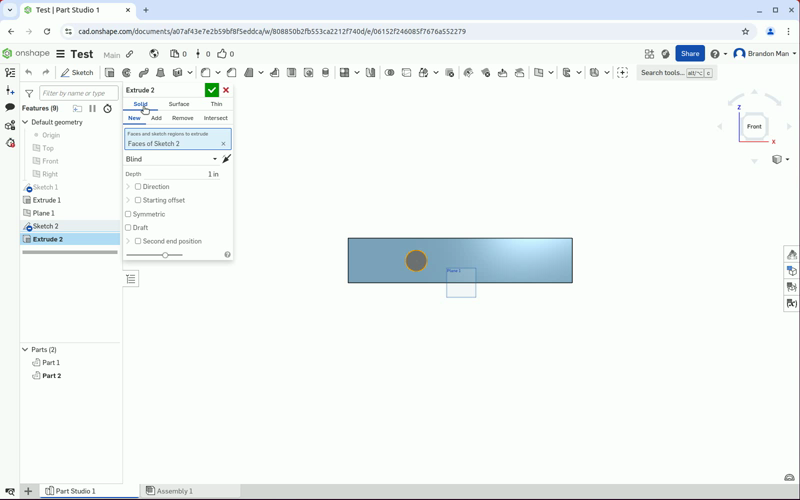
click(143, 106)
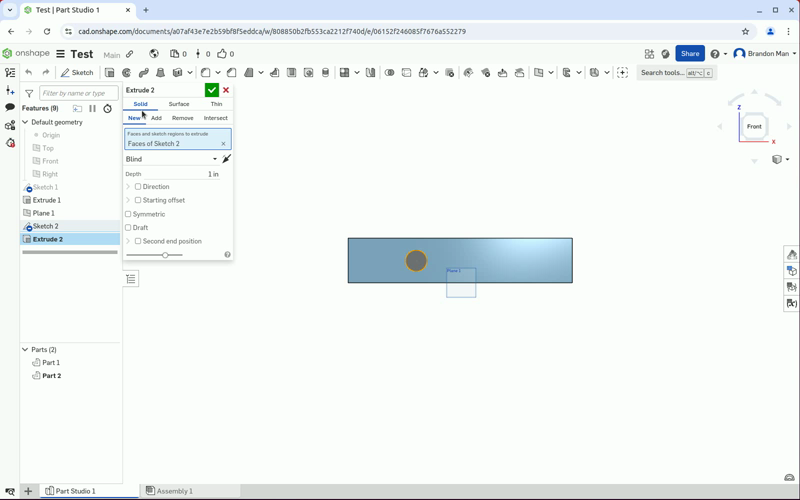
mouse_move(137, 120)
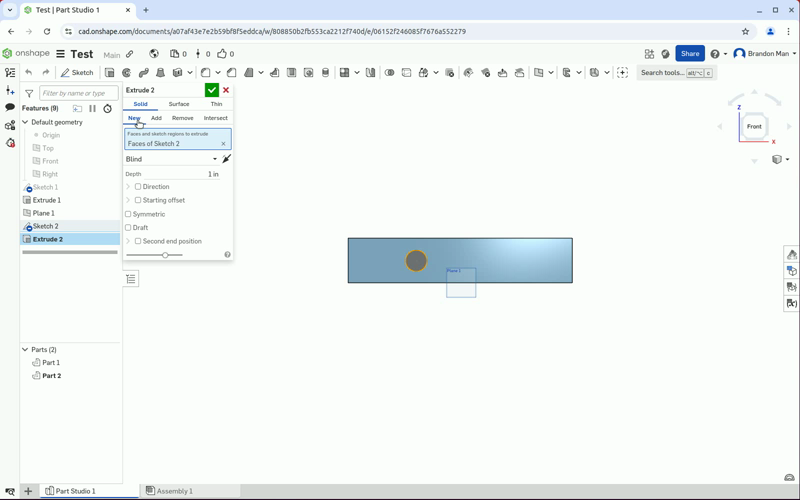
click(137, 120)
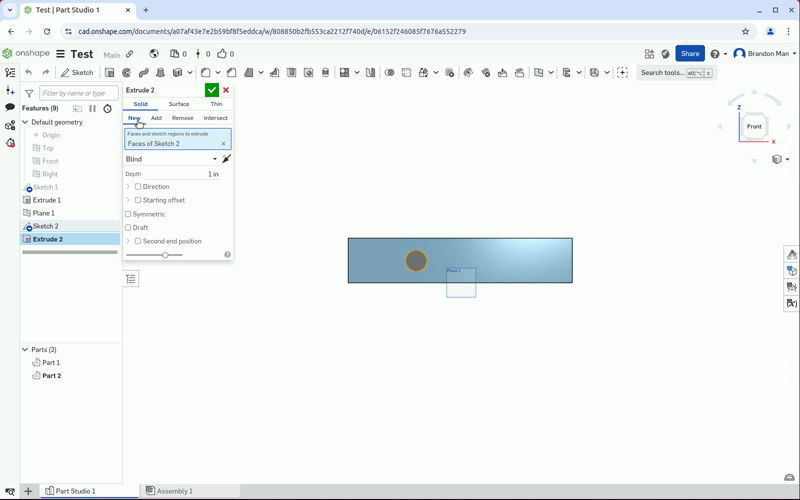
key(tab, 4)
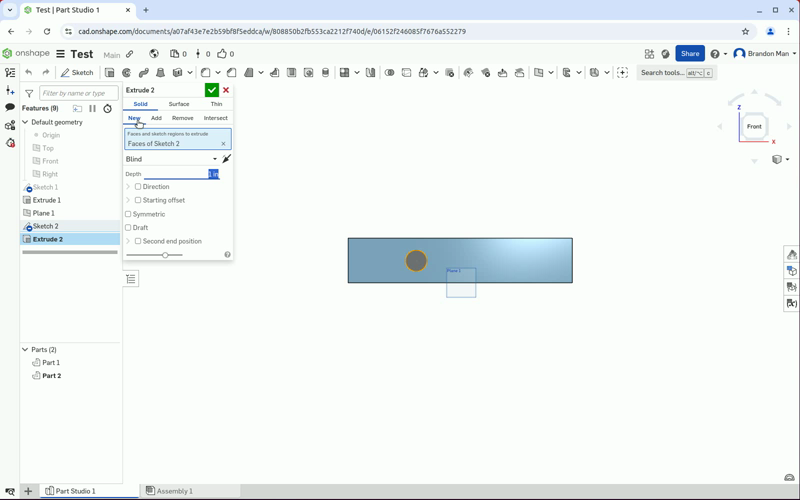
text(9.147)
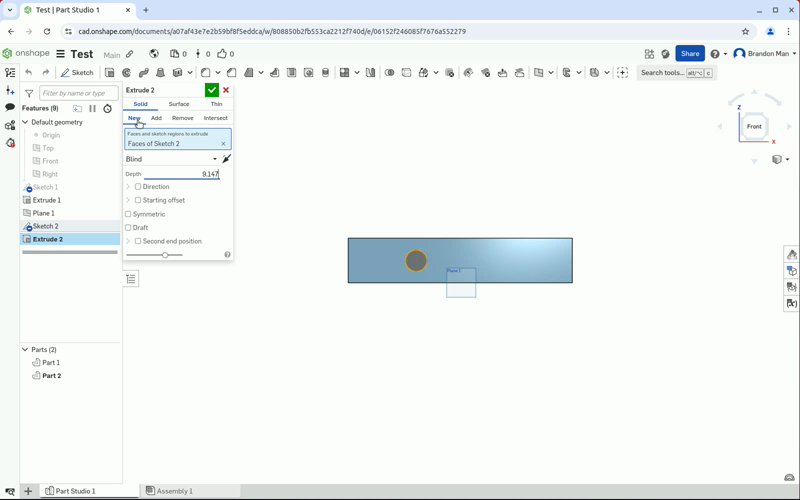
key(tab, 3)
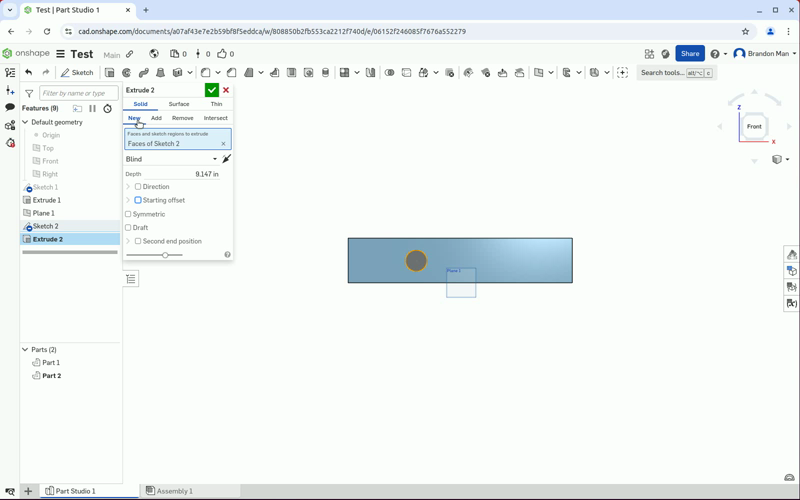
key(tab, 2)
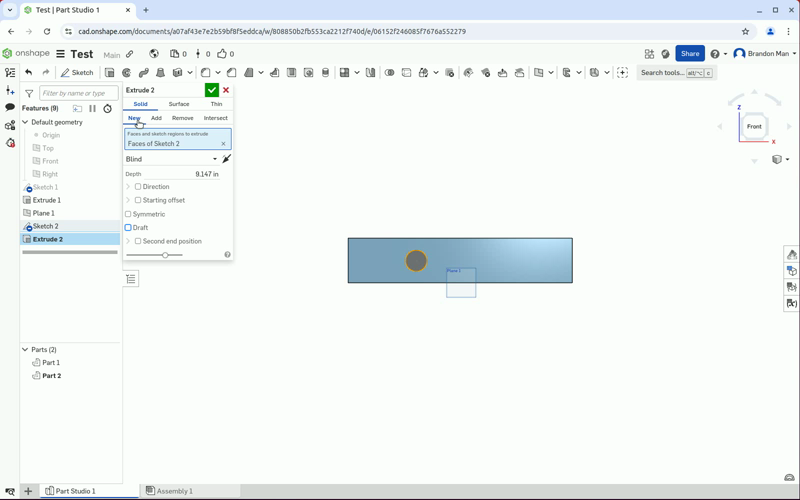
key(space)
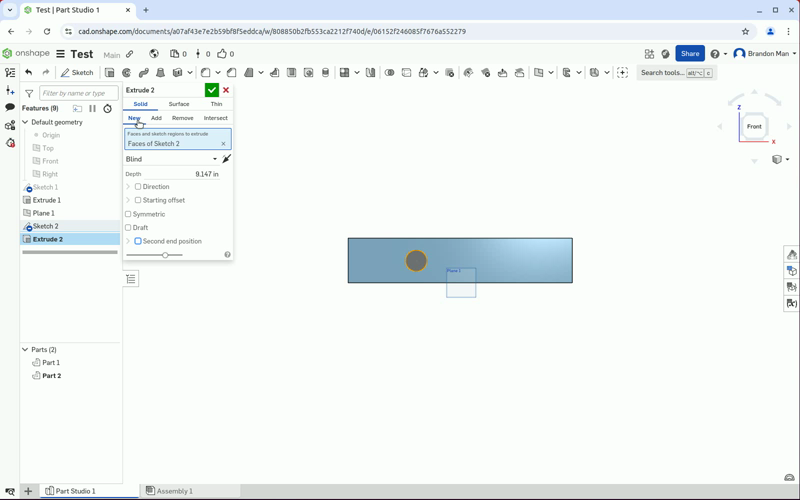
key(tab, 3)
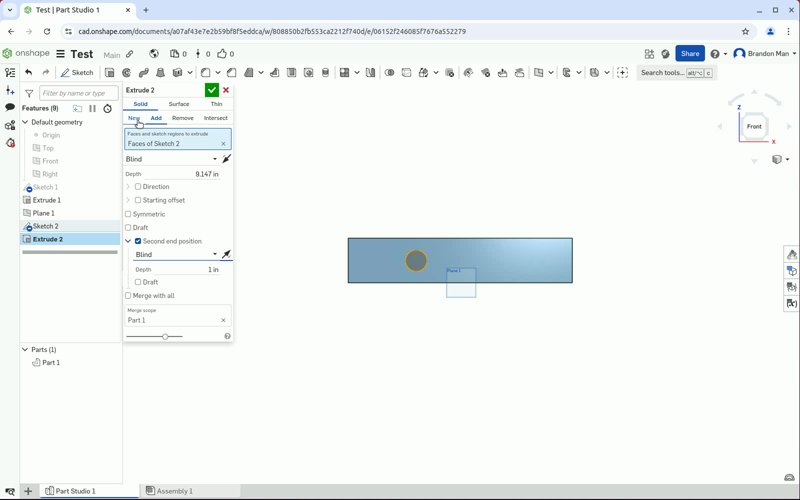
text(23.108)
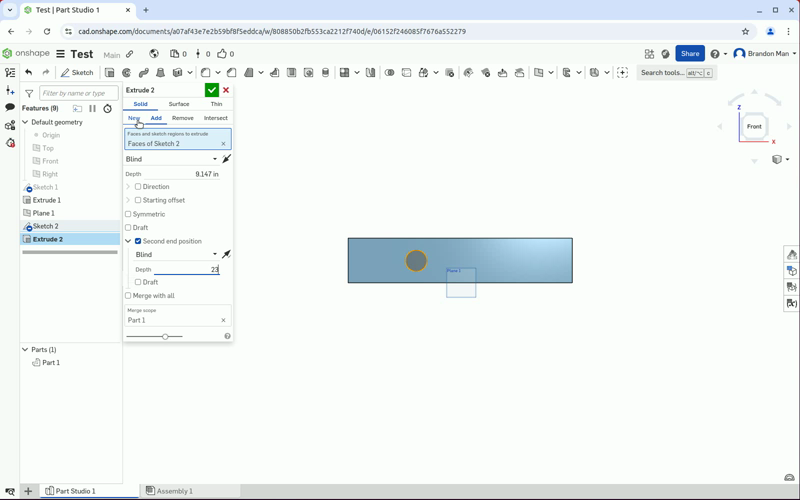
key(enter)
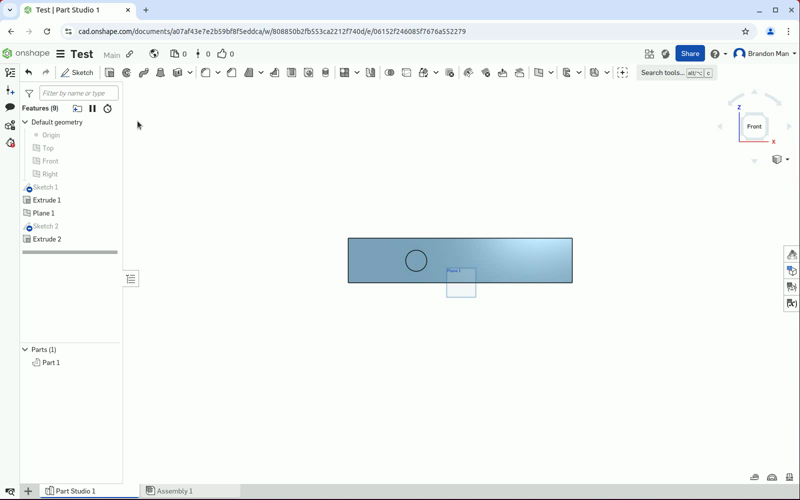
key(shift+h)
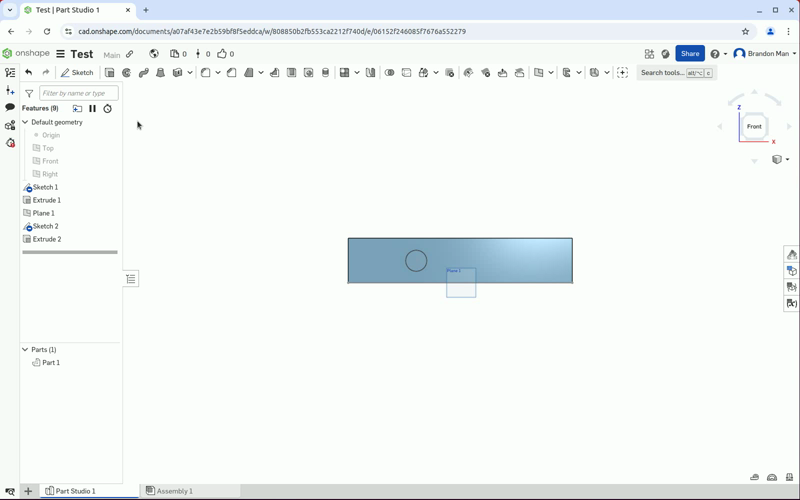
key(shift+h)
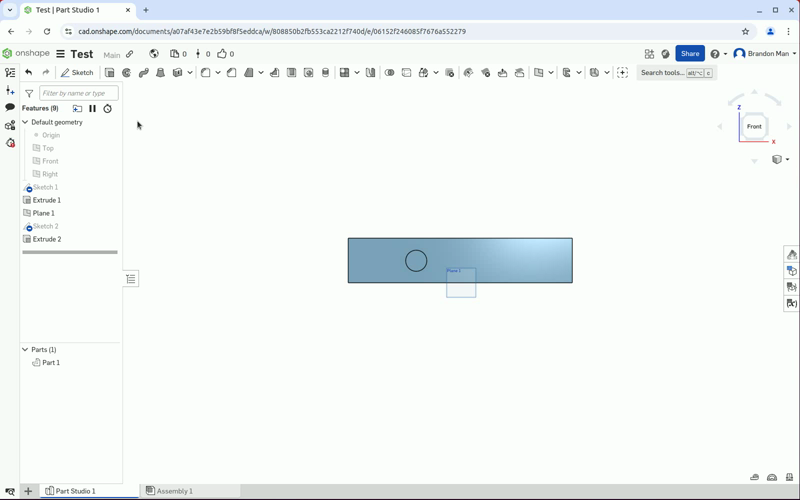
mouse_move(73, 189)
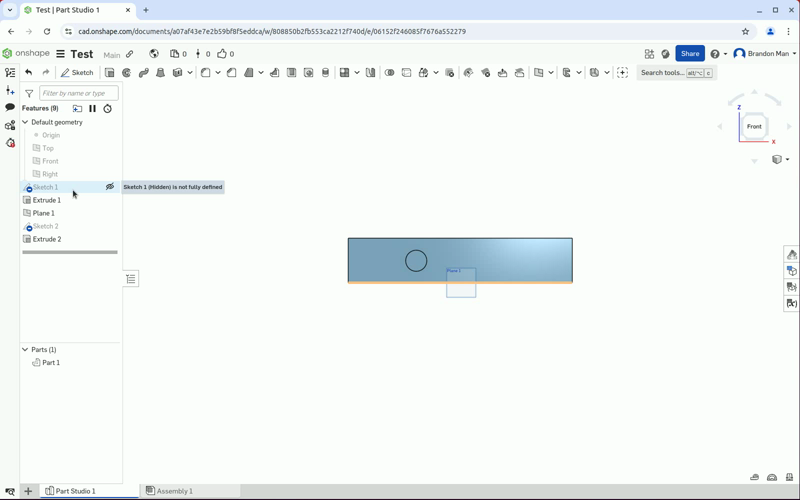
click(73, 189)
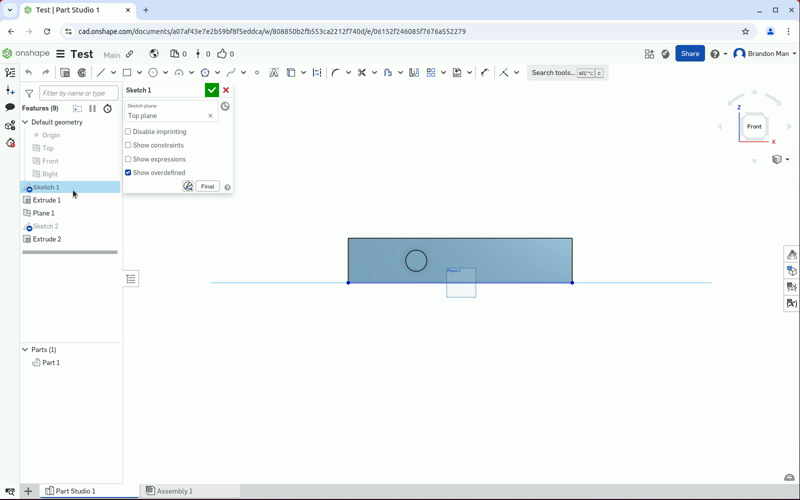
mouse_move(229, 92)
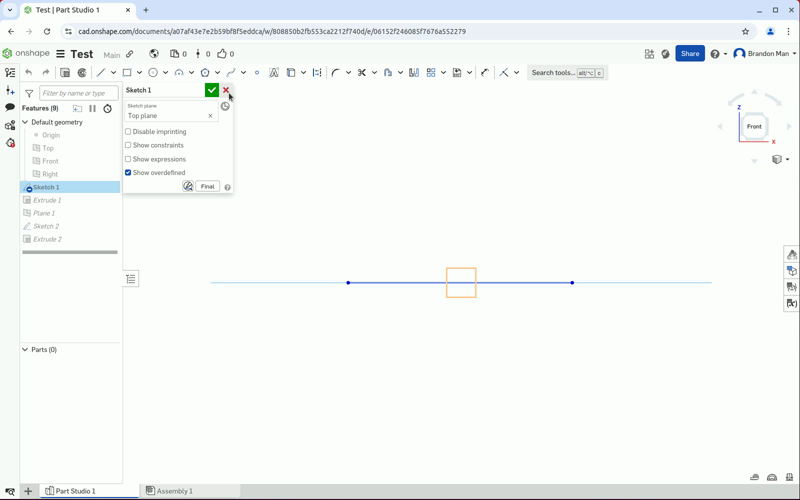
click(229, 92)
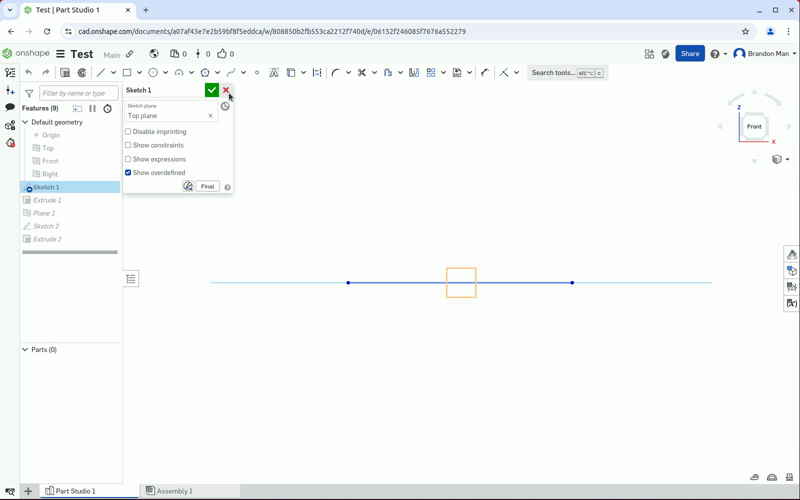
key(shift+s)
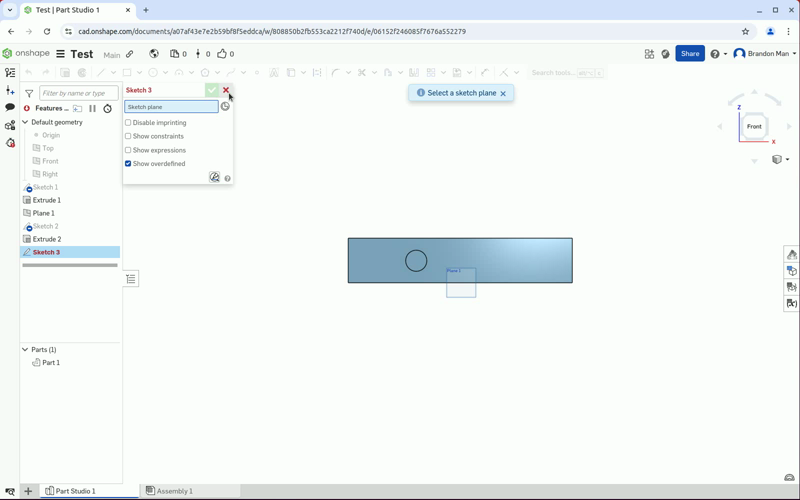
mouse_move(73, 215)
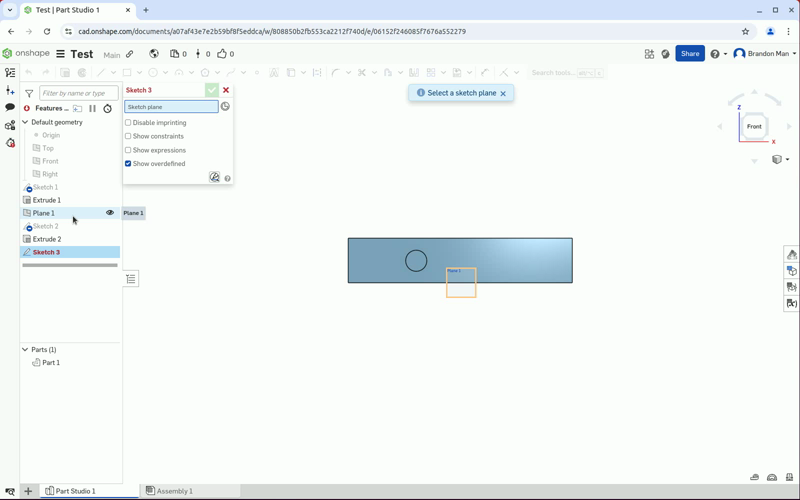
click(73, 215)
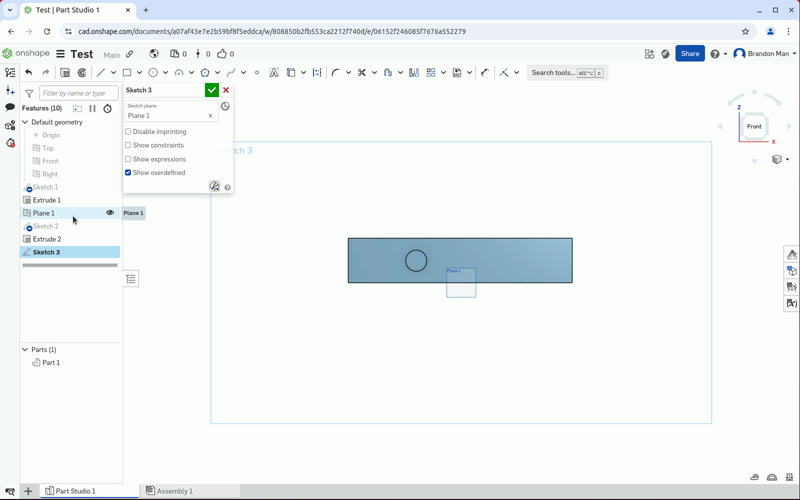
mouse_move(73, 352)
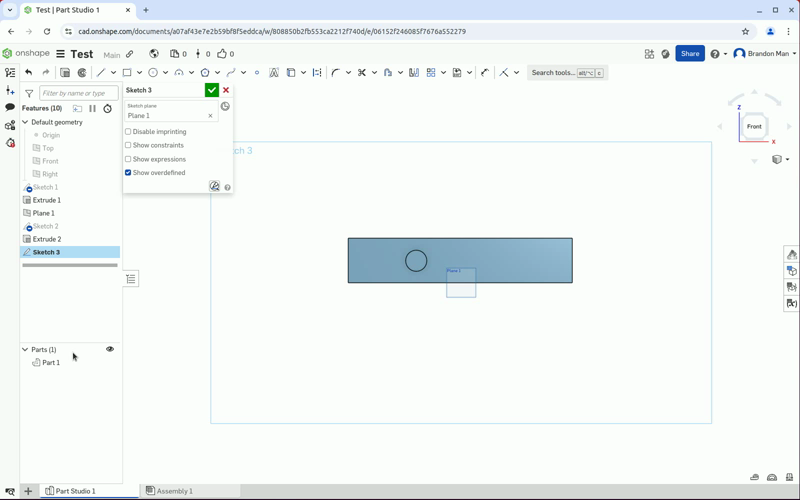
key(y)
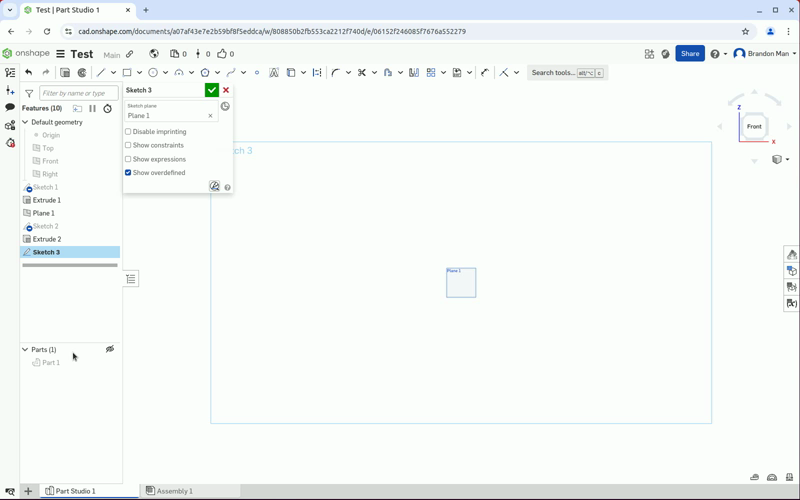
key(c)
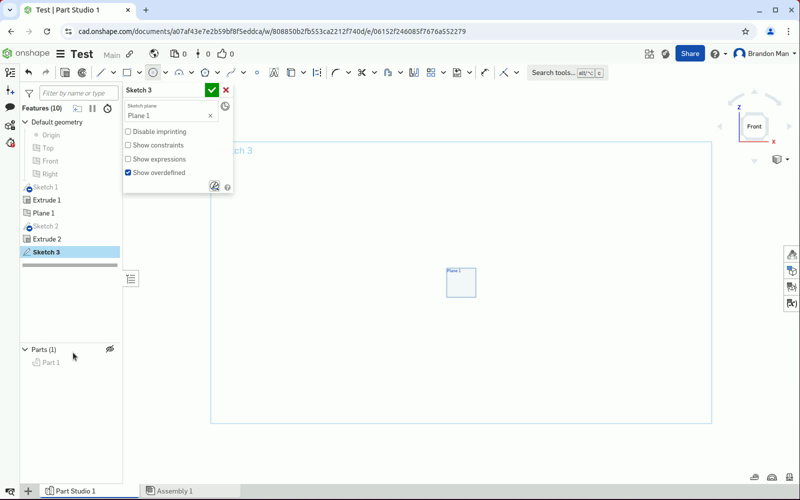
key_down(shift)
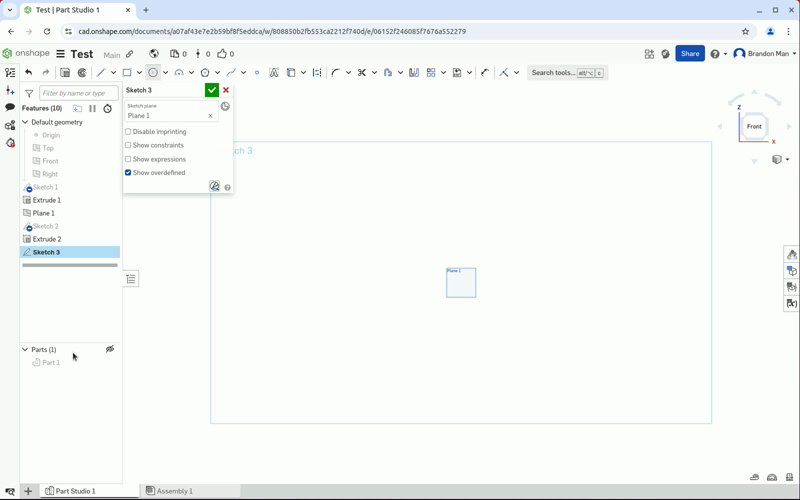
mouse_move(461, 260)
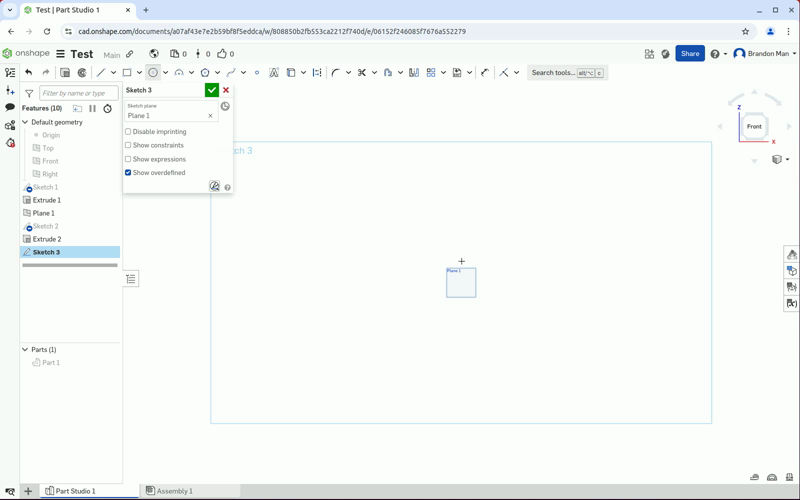
click(461, 260)
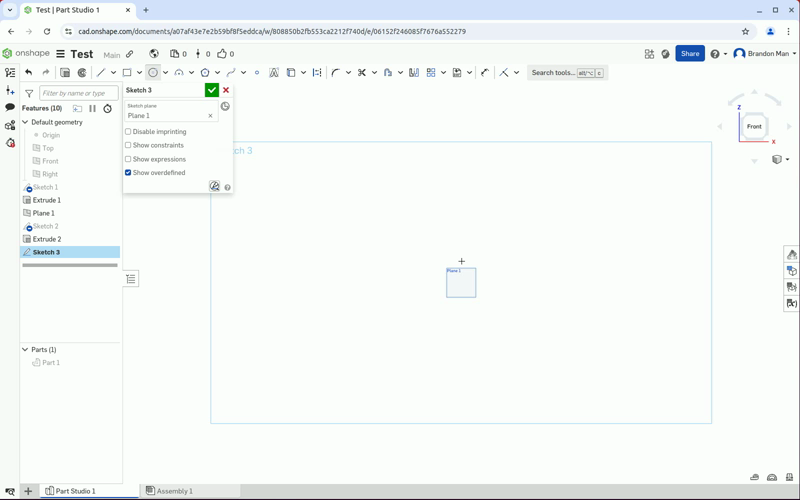
key_up(shift)
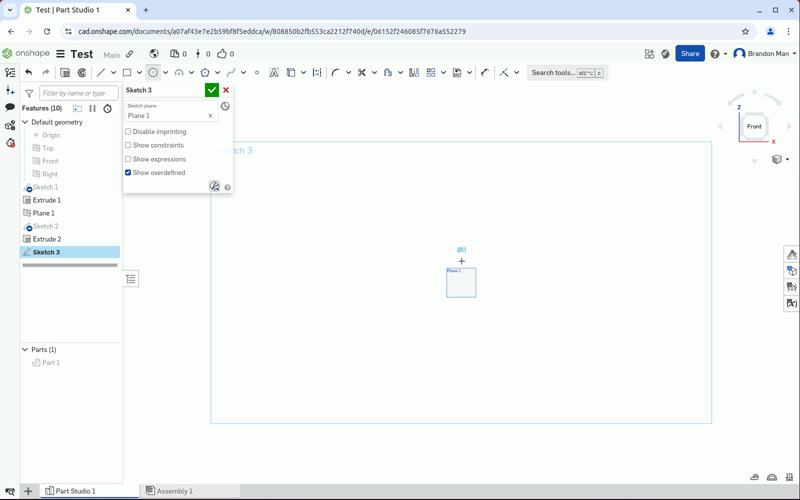
mouse_move(472, 260)
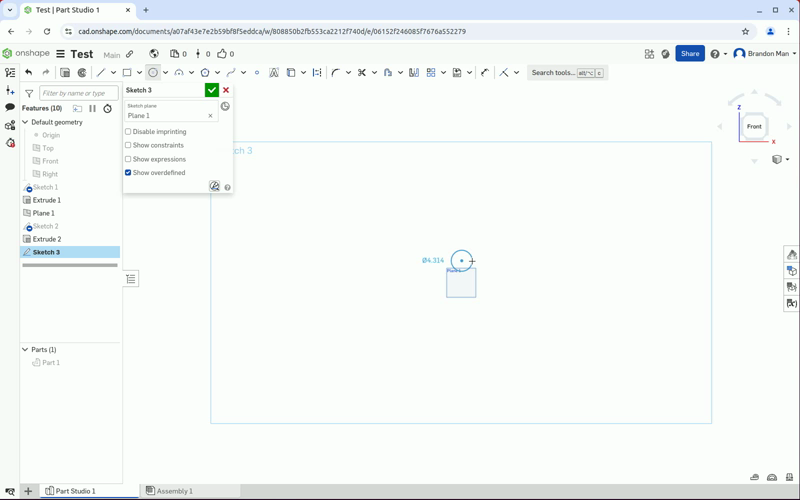
click(472, 260)
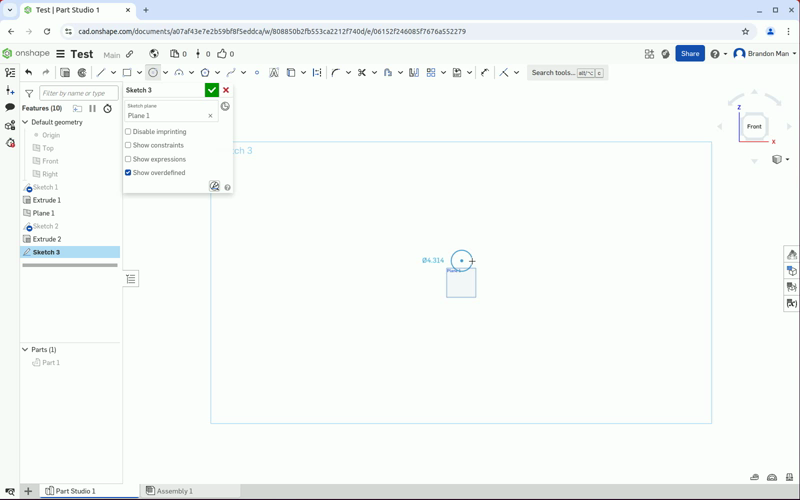
key(esc)
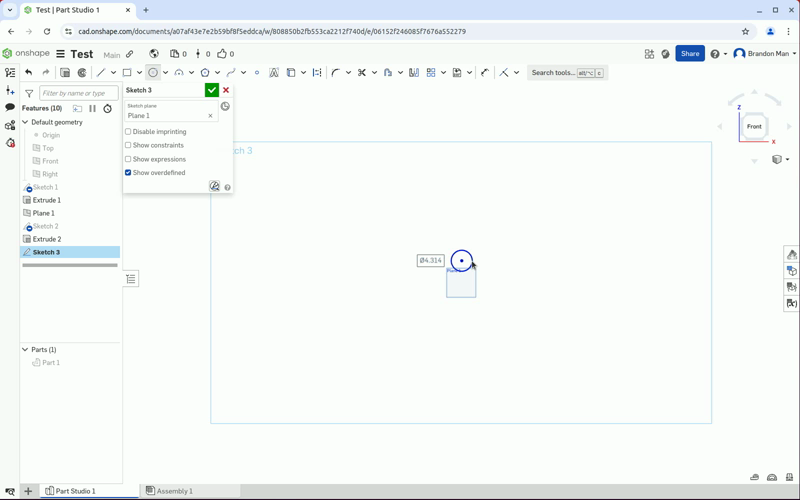
mouse_move(463, 263)
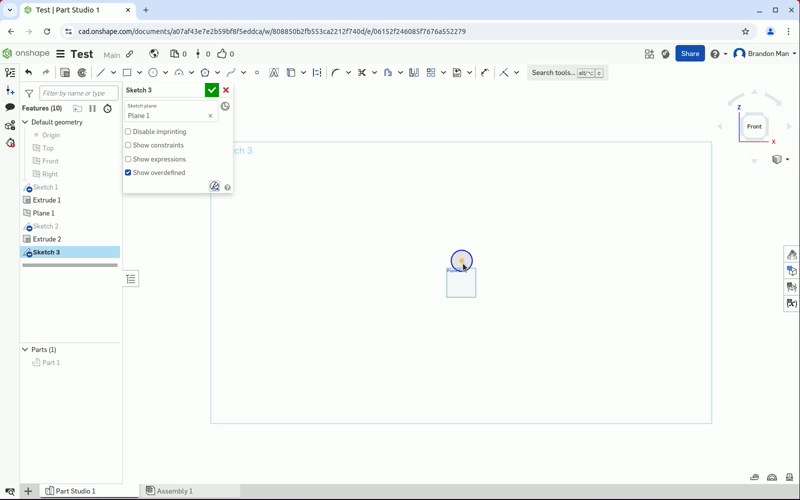
scroll(6)
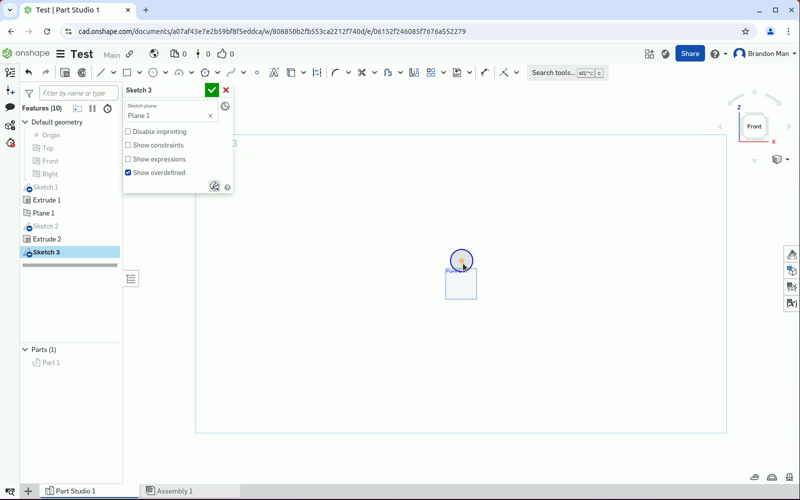
scroll(6)
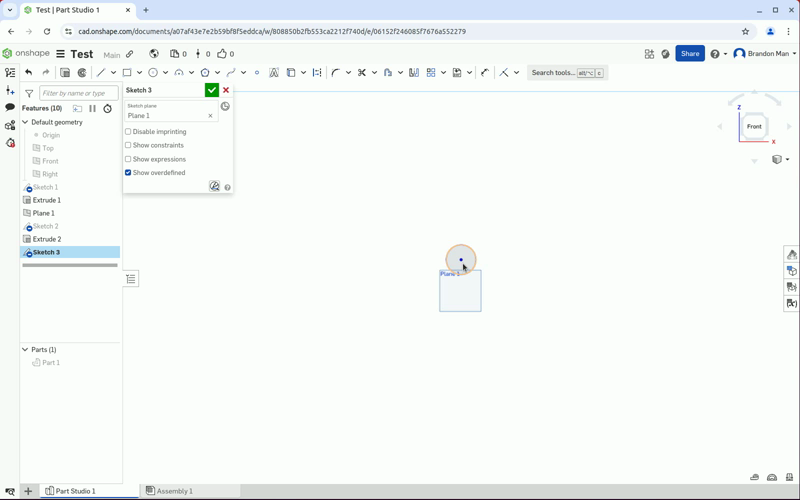
scroll(6)
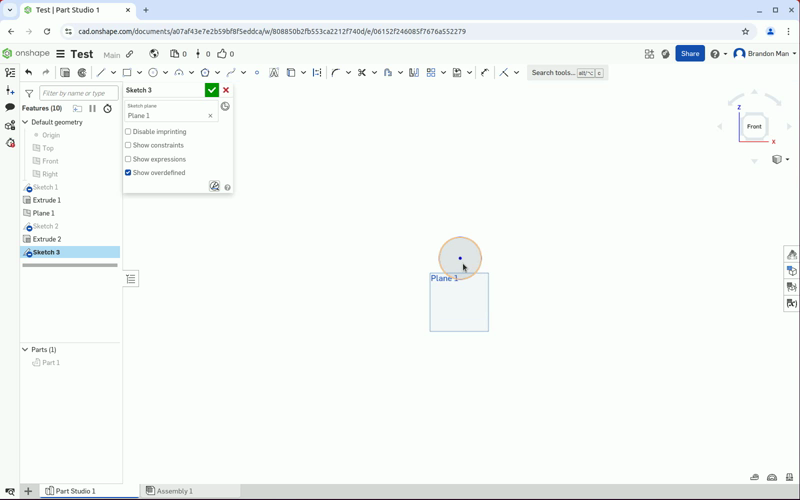
scroll(6)
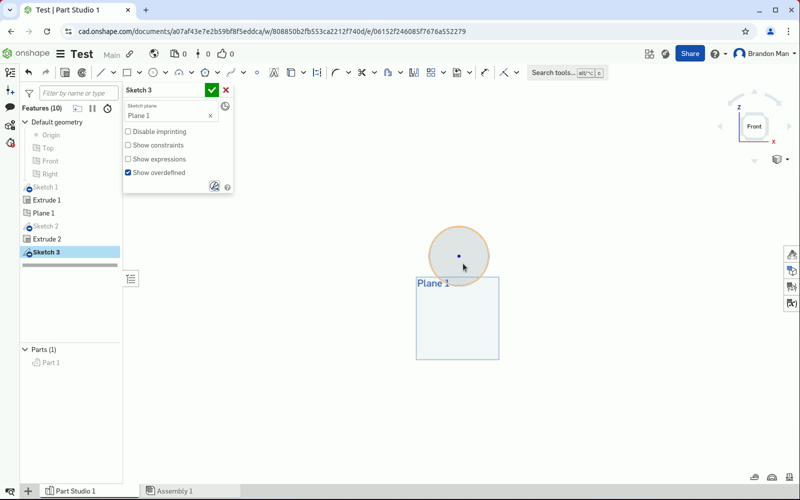
scroll(6)
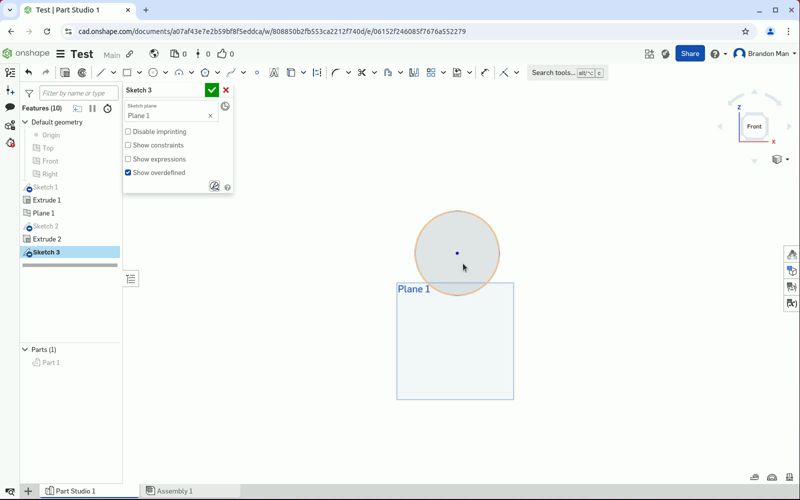
scroll(6)
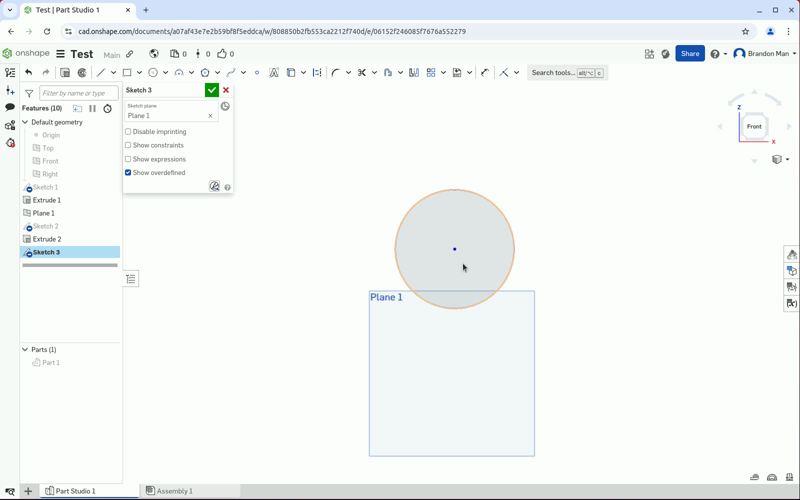
scroll(6)
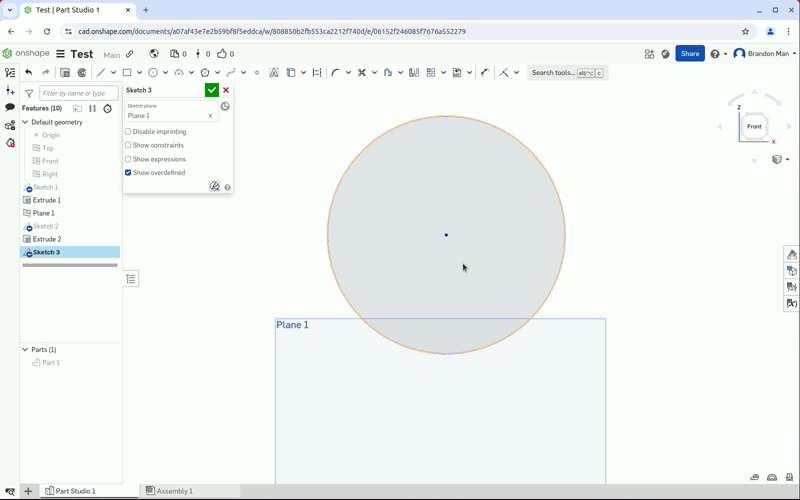
click(463, 263)
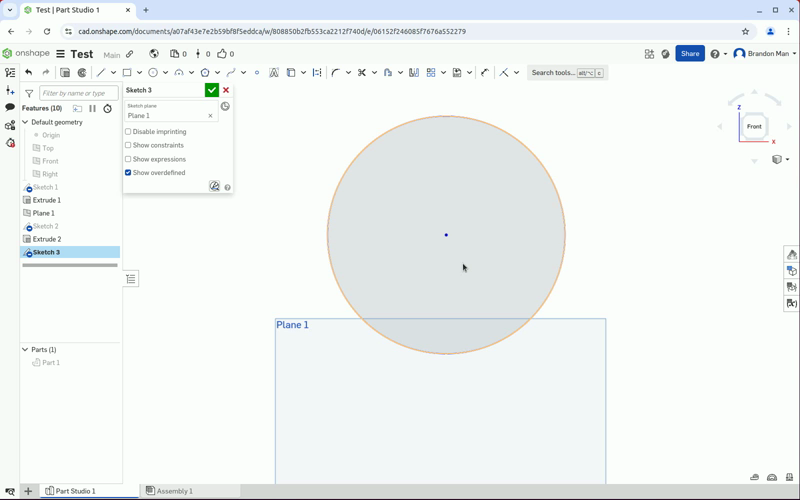
scroll(-6)
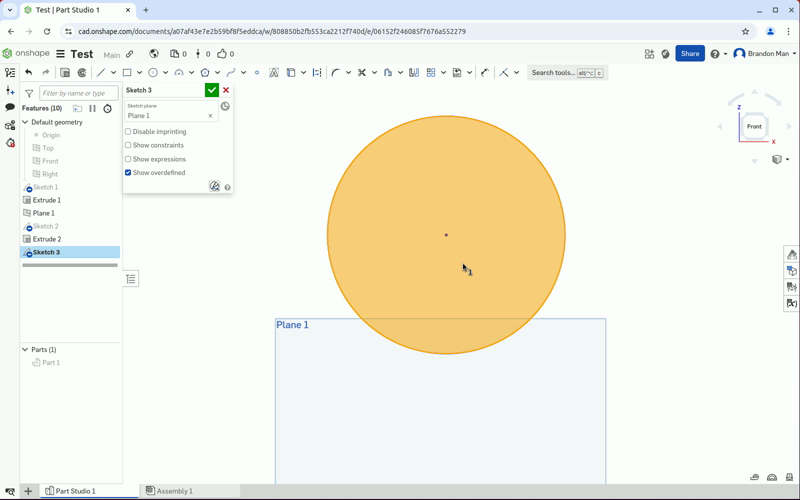
scroll(-6)
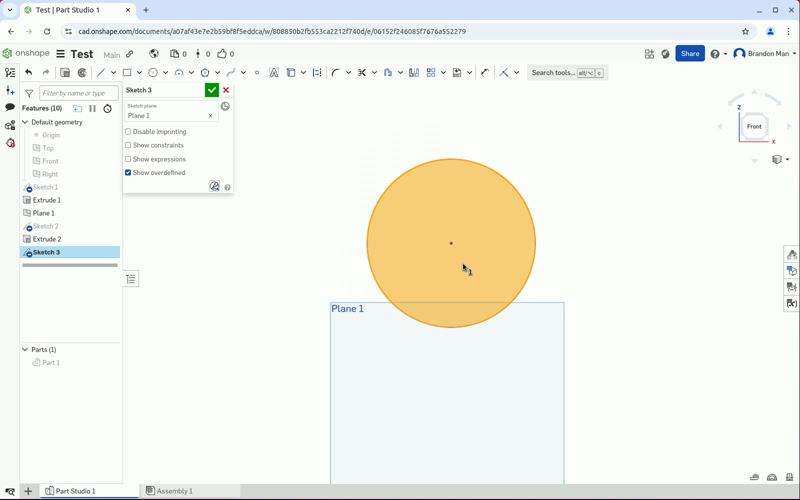
scroll(-6)
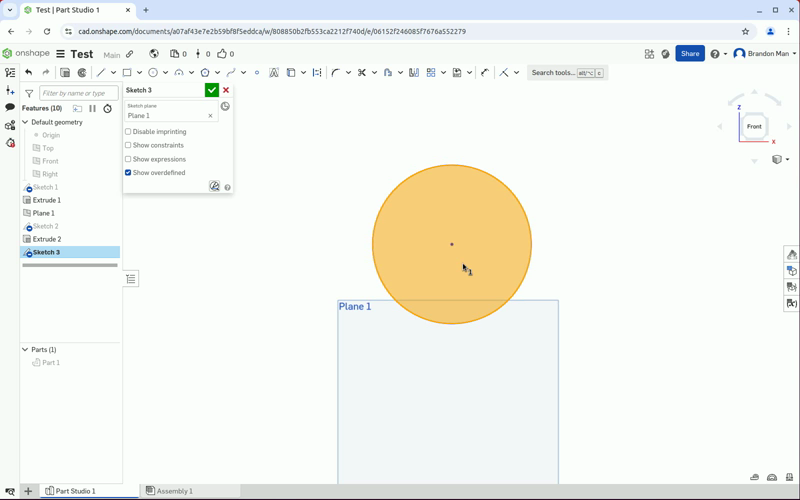
scroll(-6)
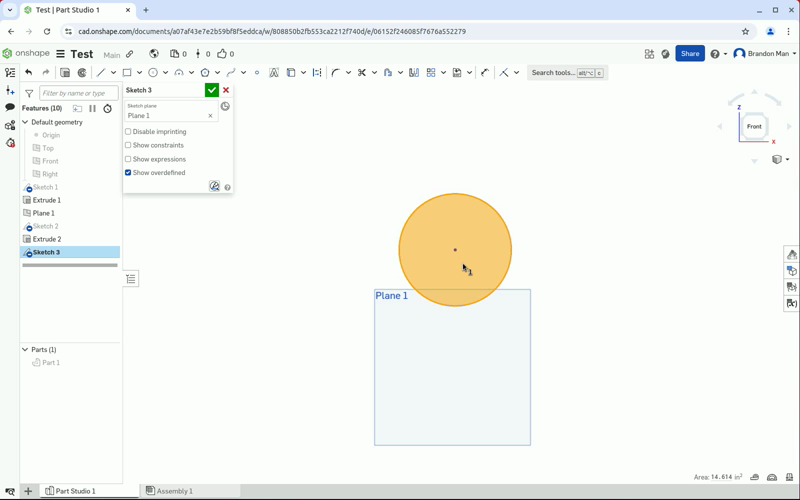
scroll(-6)
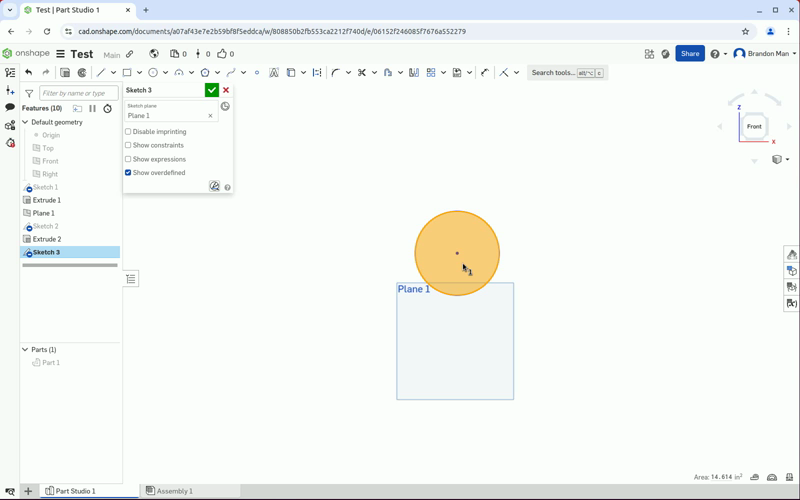
scroll(-6)
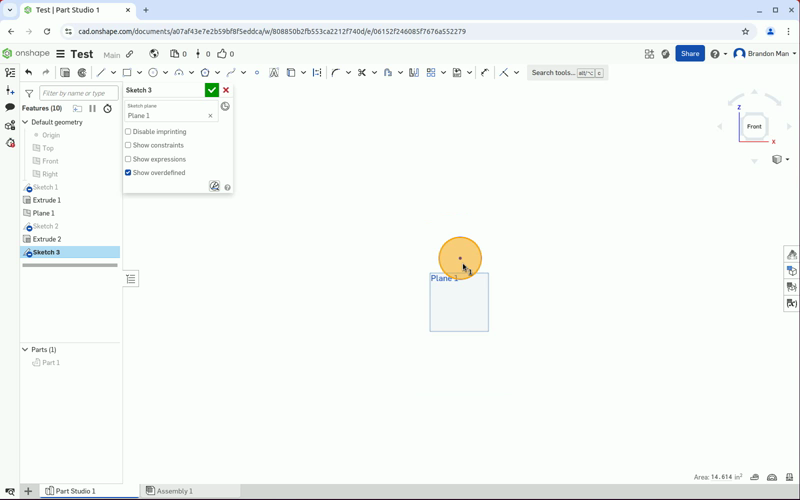
scroll(-6)
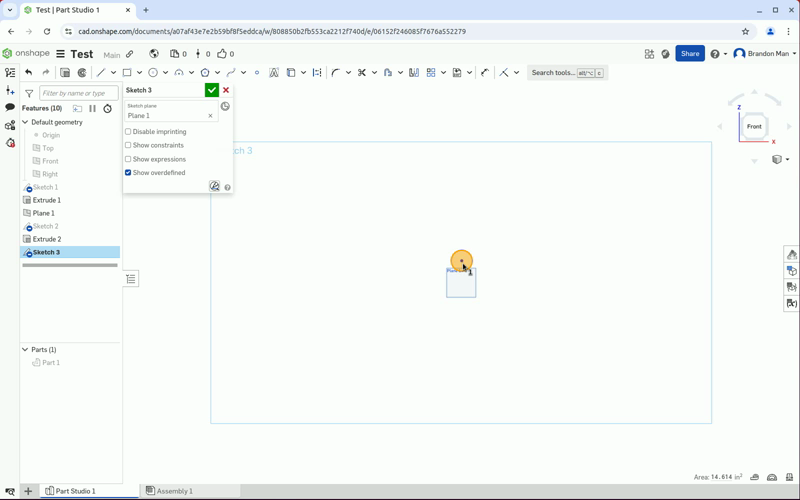
mouse_move(73, 352)
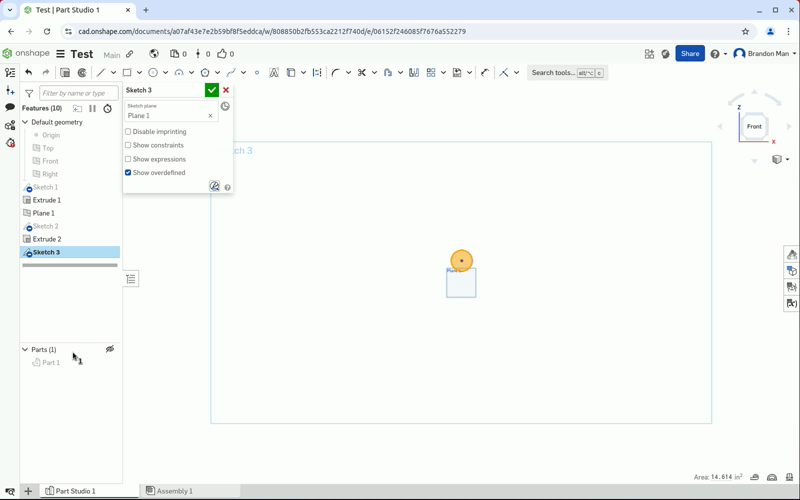
key(shift+y)
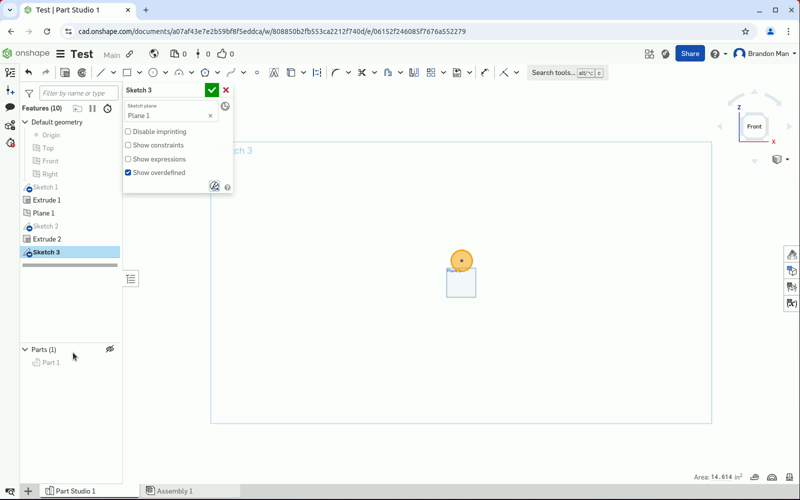
key(shift+e)
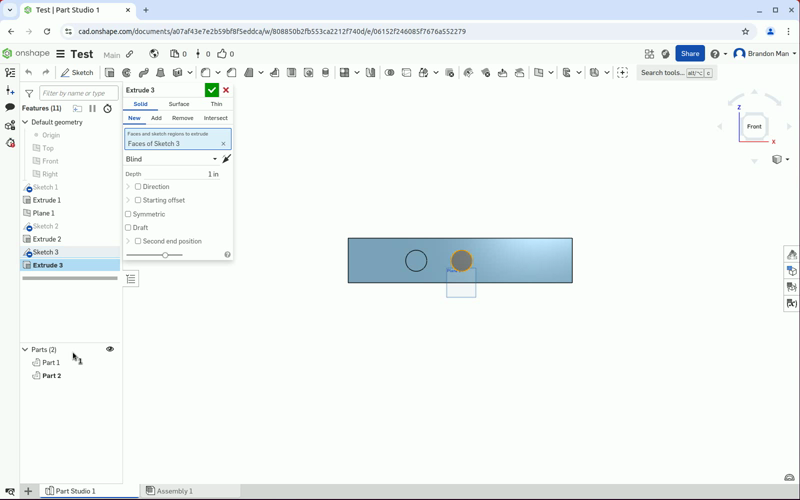
mouse_move(143, 106)
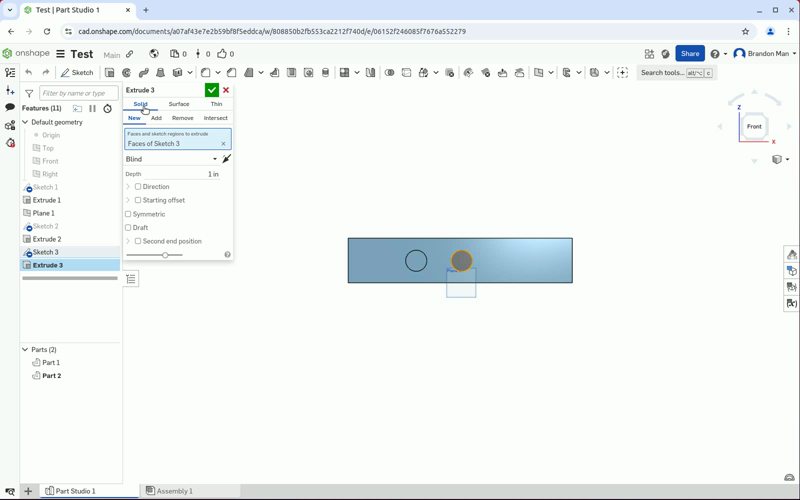
click(143, 106)
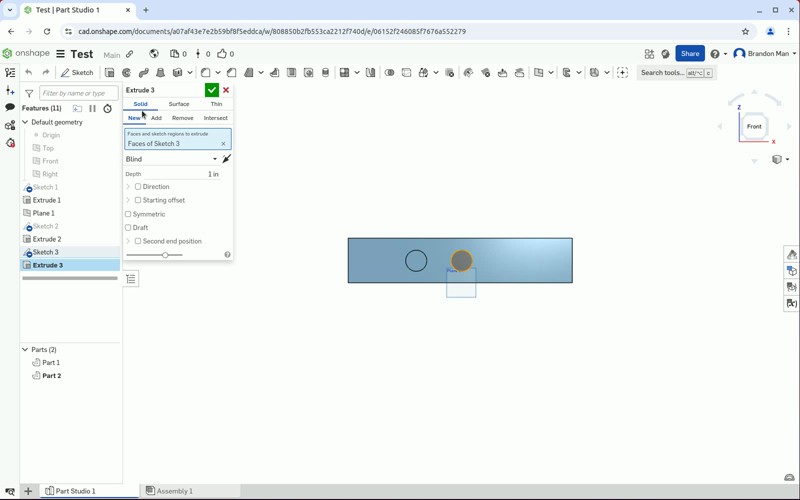
mouse_move(137, 120)
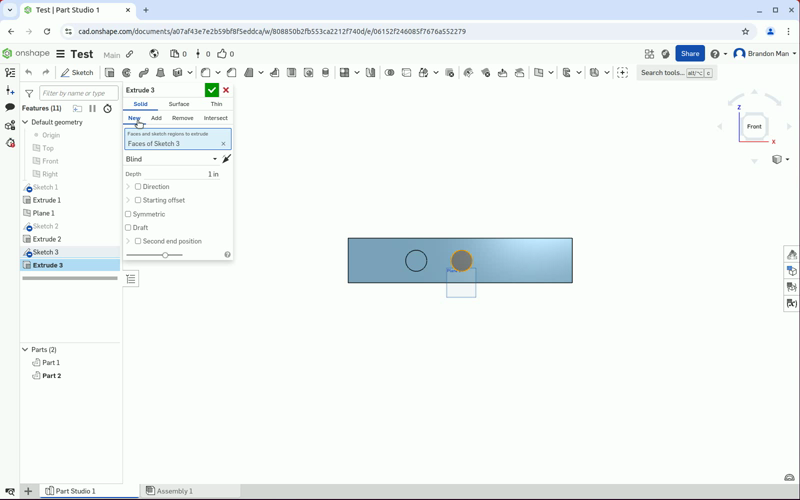
click(137, 120)
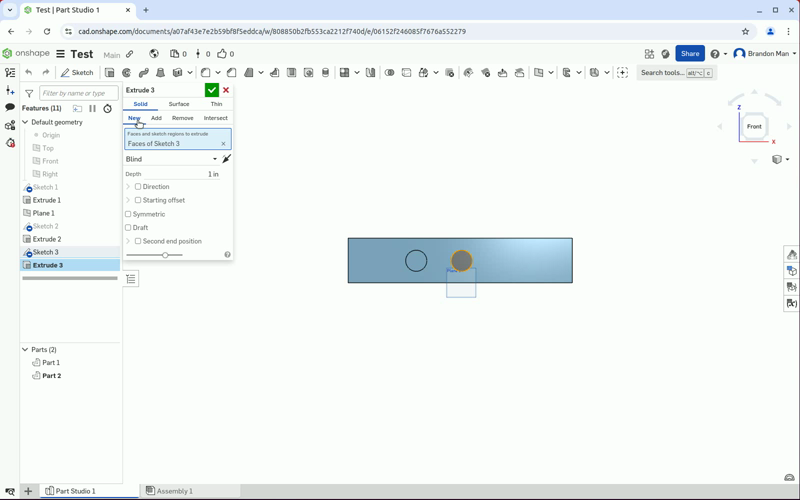
key(tab, 4)
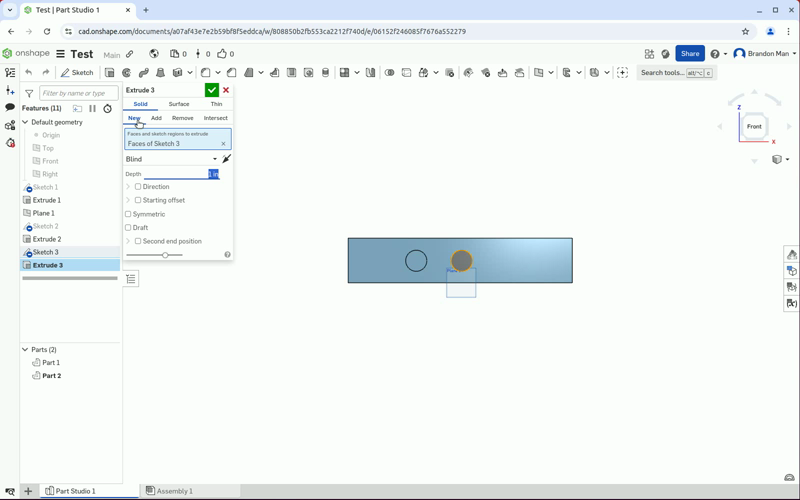
text(9.147)
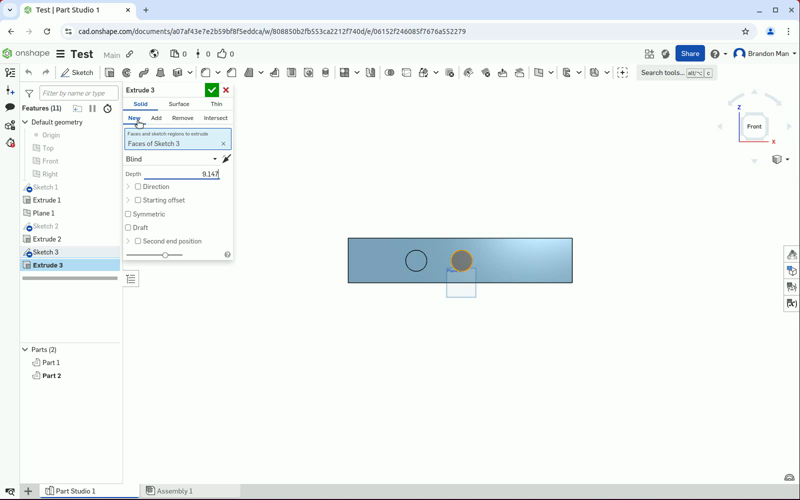
key(tab, 3)
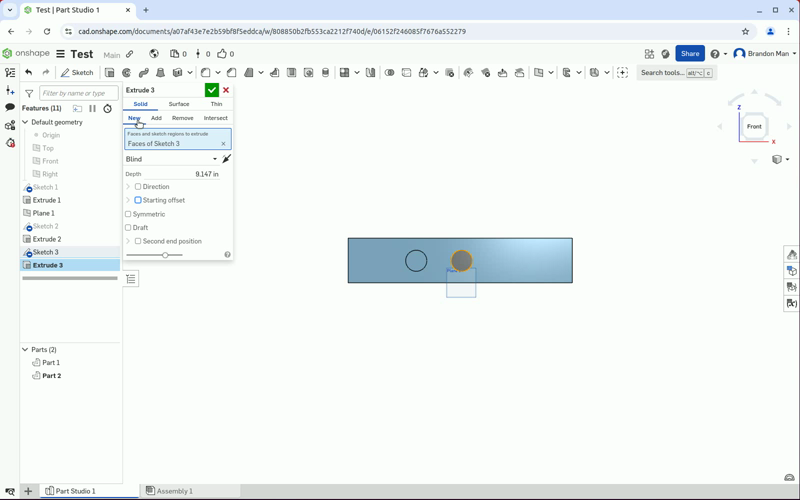
key(tab, 2)
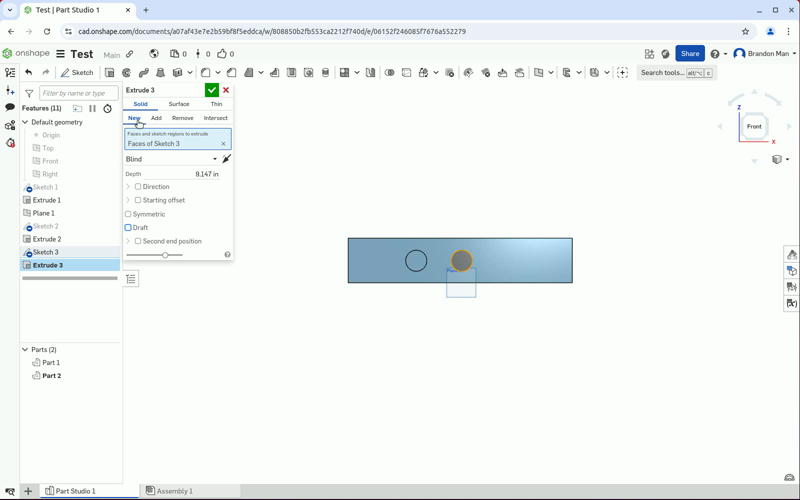
key(space)
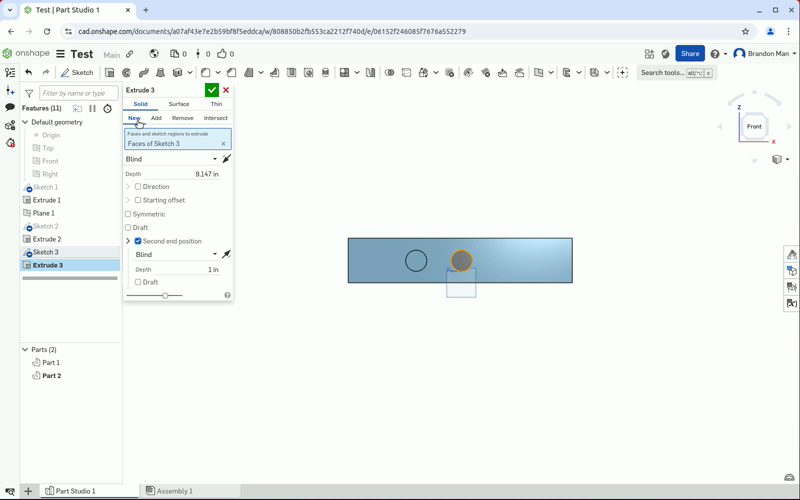
key(tab, 3)
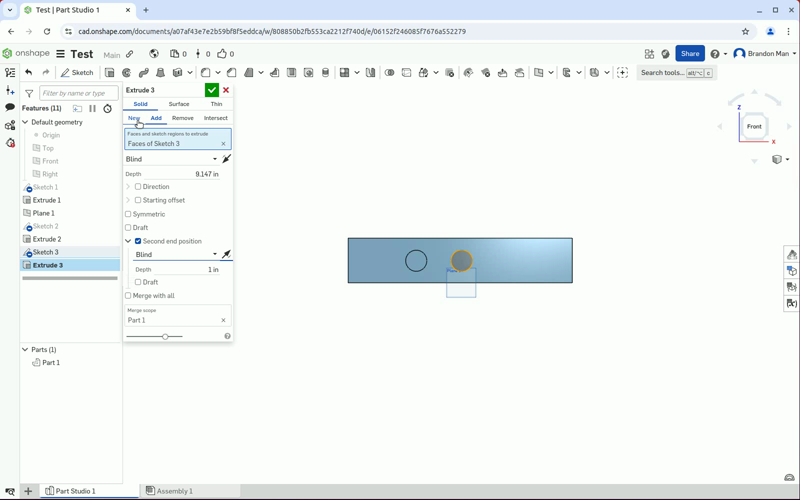
text(23.108)
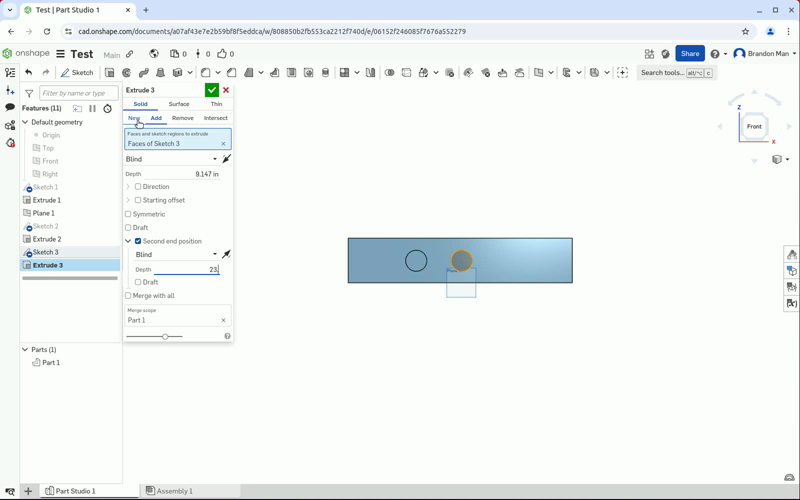
key(enter)
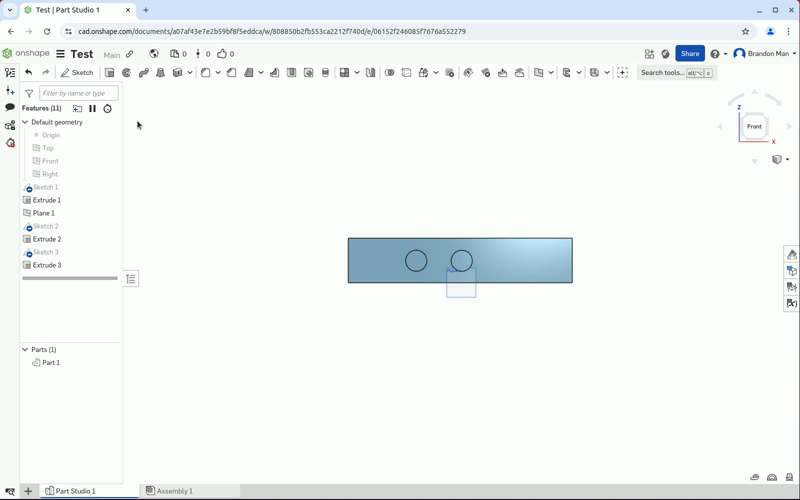
key(shift+h)
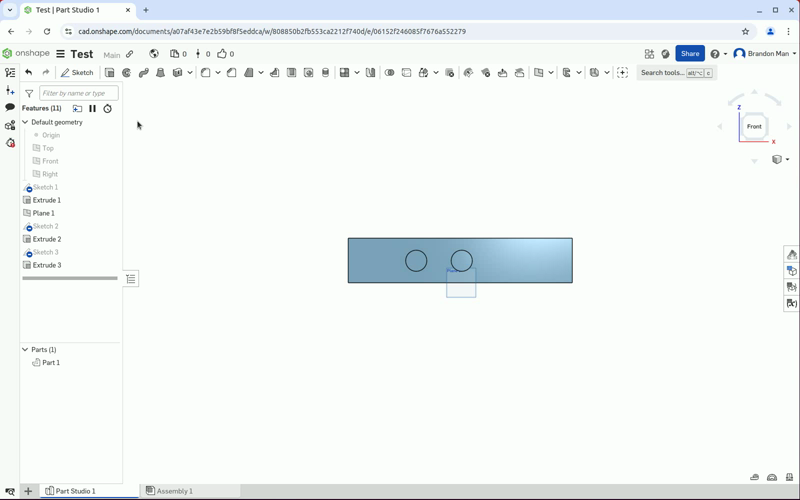
key(shift+h)
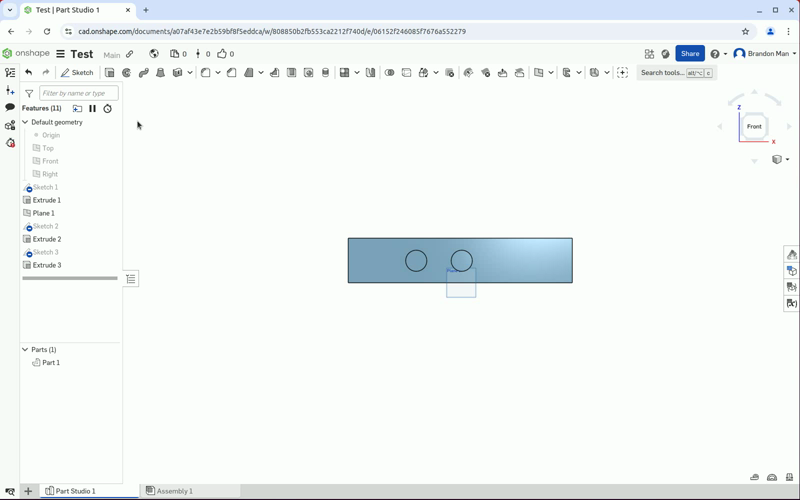
mouse_move(73, 189)
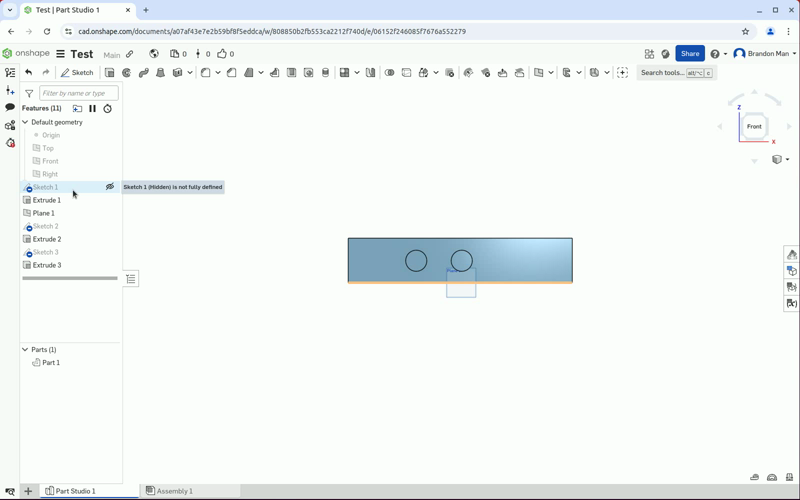
click(73, 189)
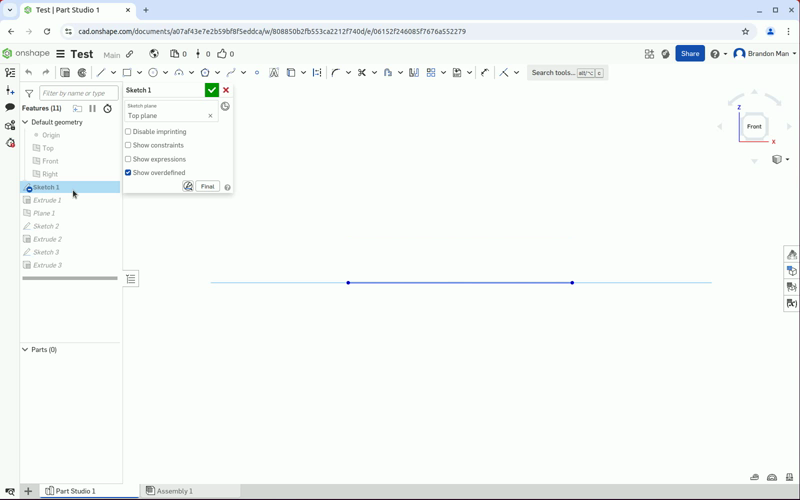
mouse_move(229, 92)
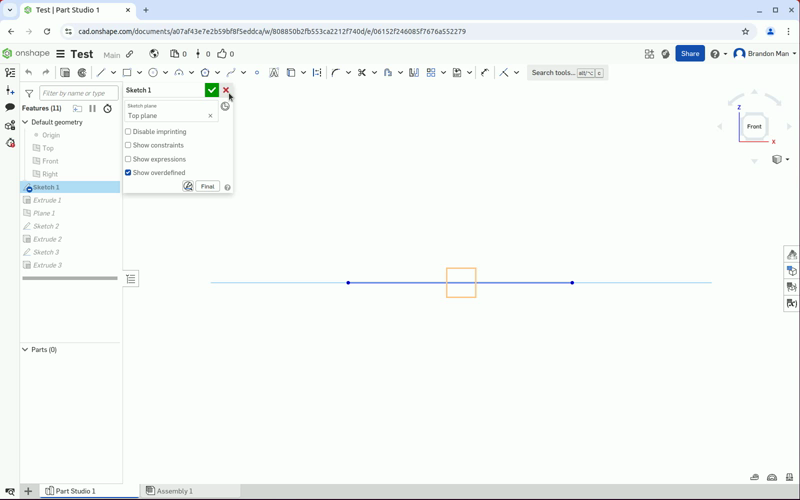
click(229, 92)
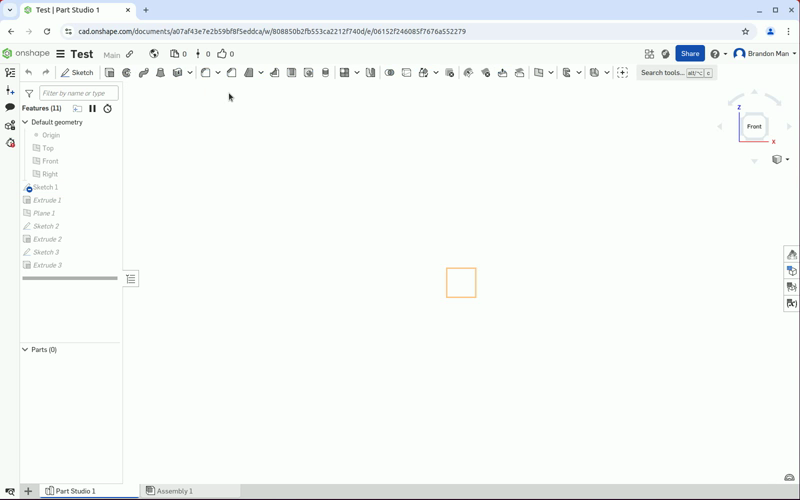
key(shift+s)
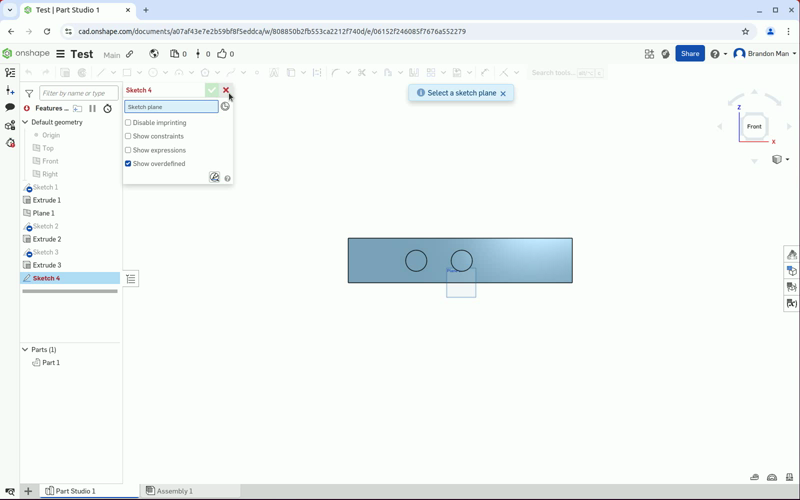
mouse_move(73, 215)
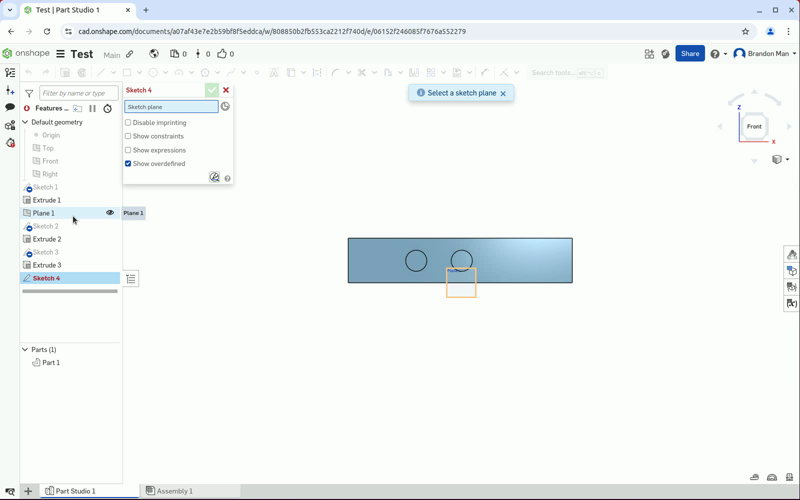
click(73, 215)
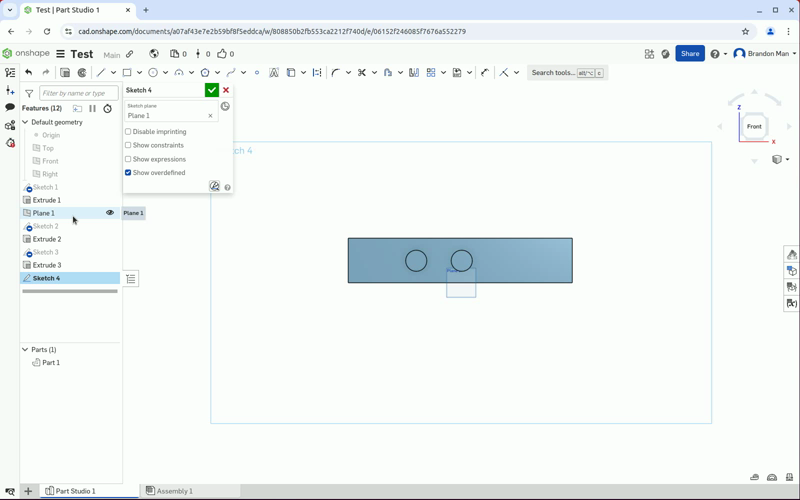
mouse_move(73, 352)
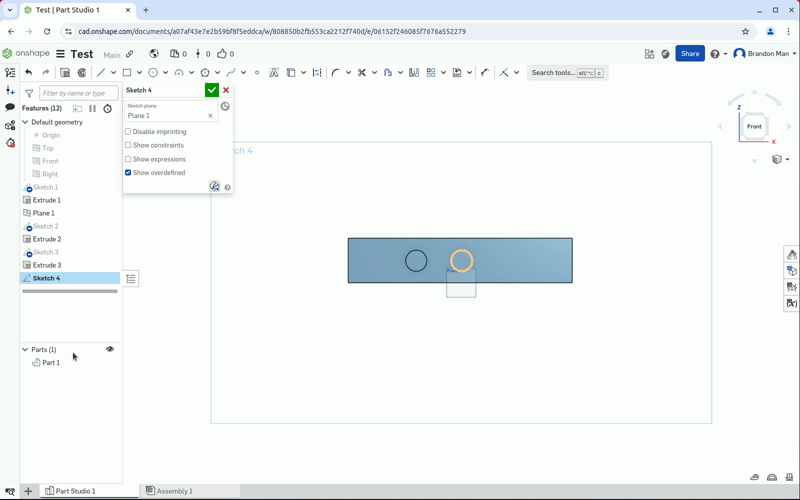
key(y)
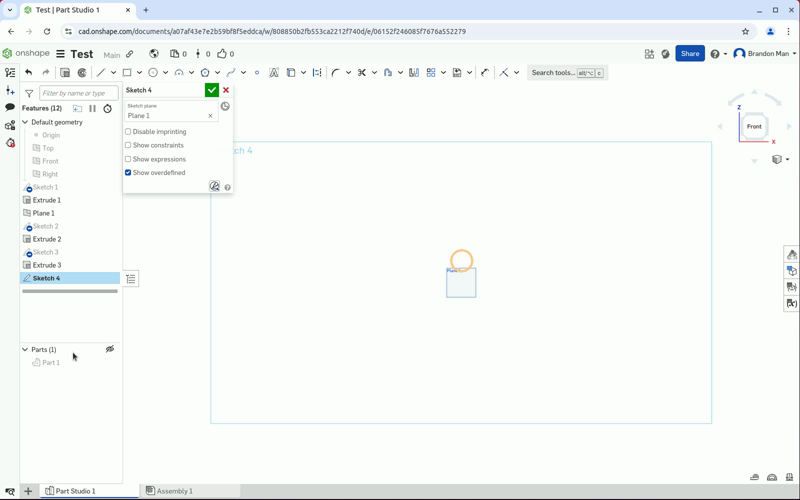
key(c)
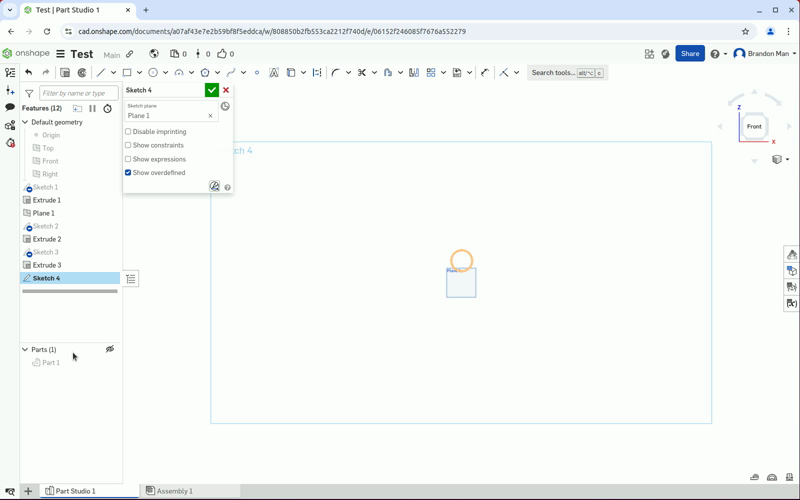
key_down(shift)
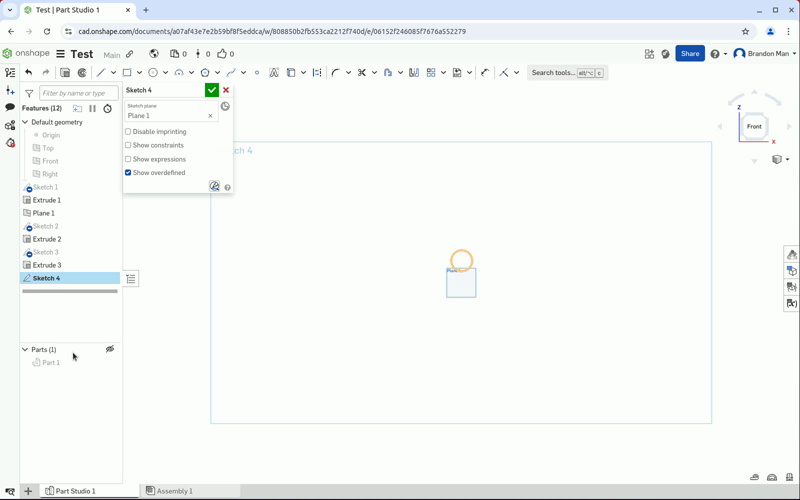
mouse_move(506, 260)
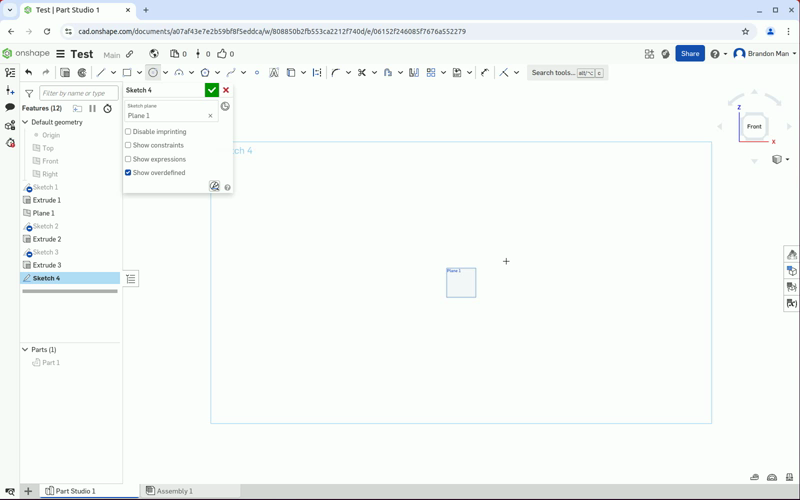
click(506, 260)
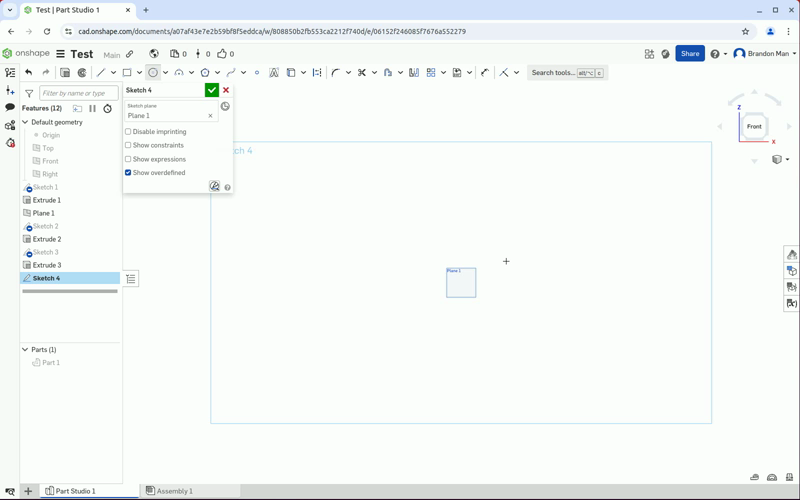
key_up(shift)
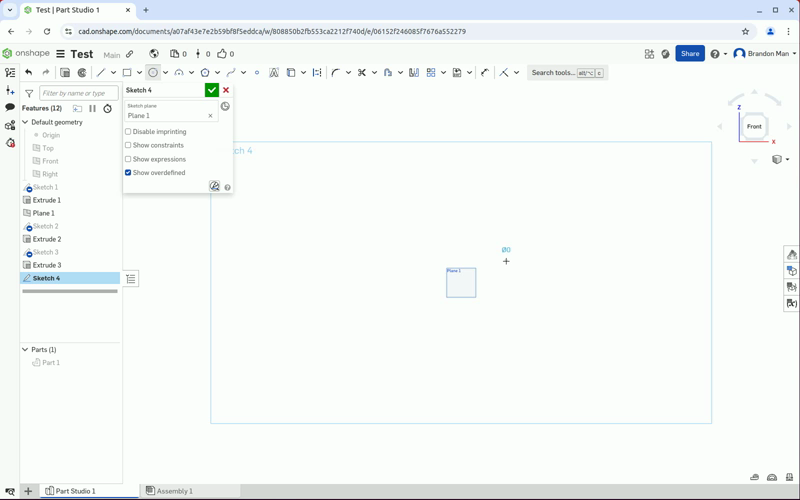
mouse_move(516, 260)
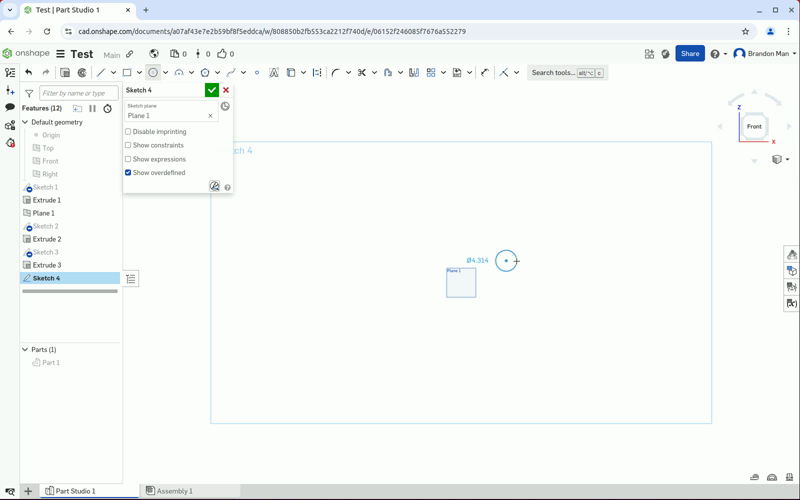
click(516, 260)
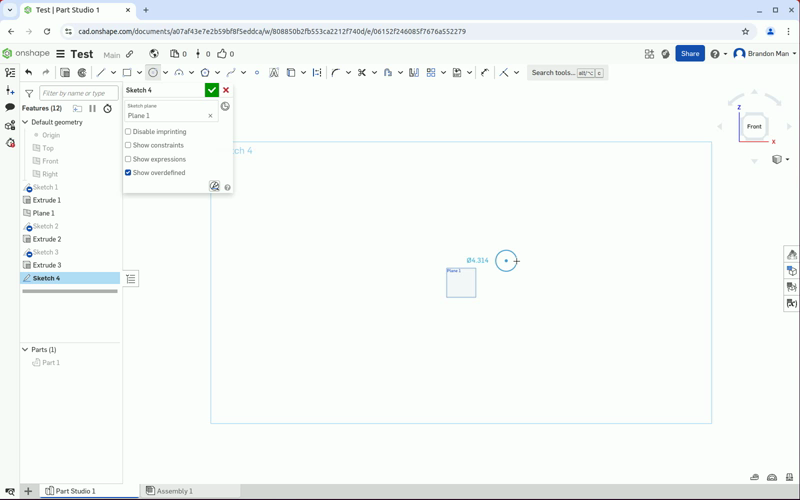
key(esc)
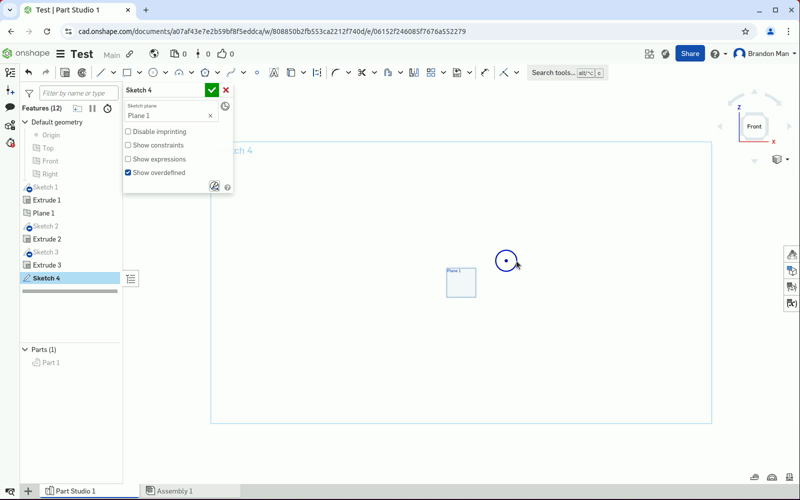
mouse_move(497, 256)
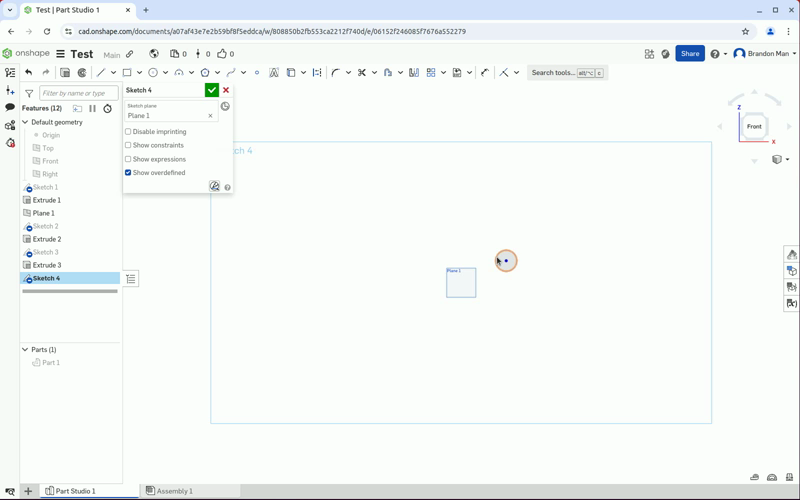
scroll(6)
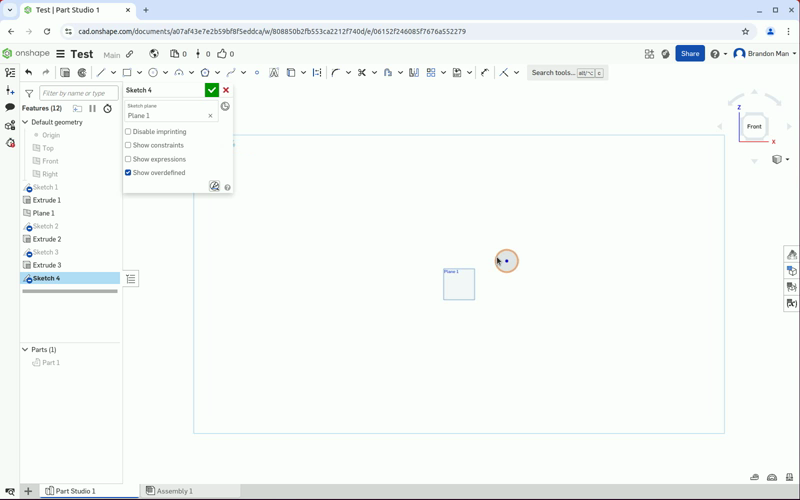
scroll(6)
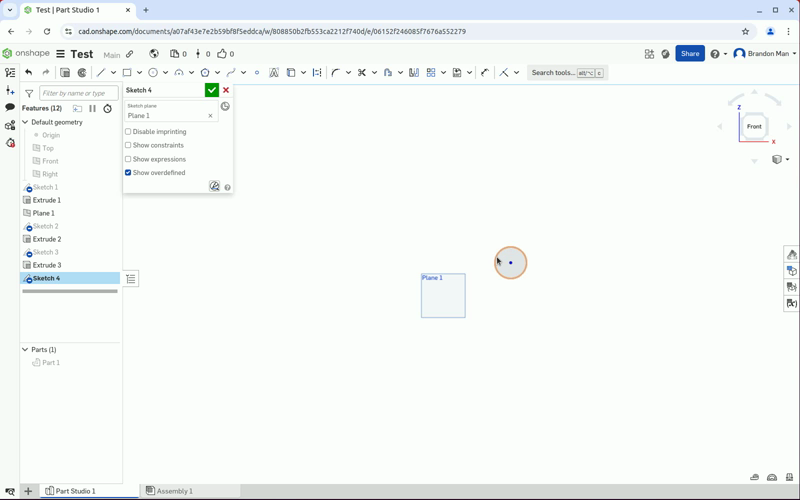
scroll(6)
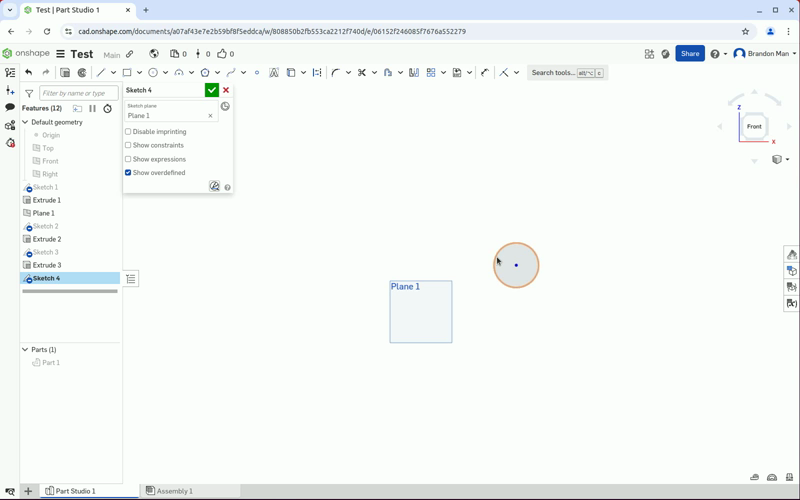
scroll(6)
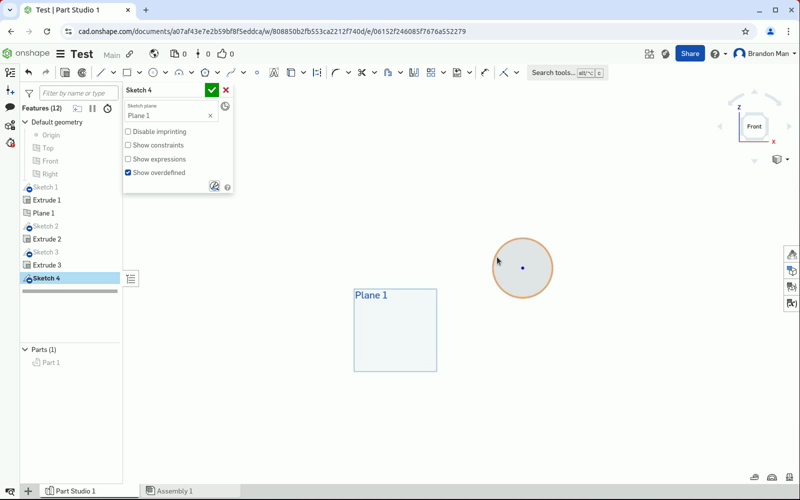
scroll(6)
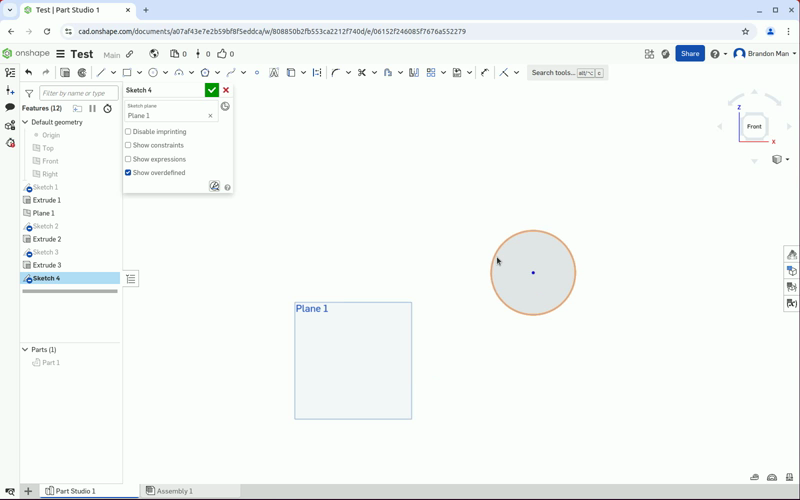
scroll(6)
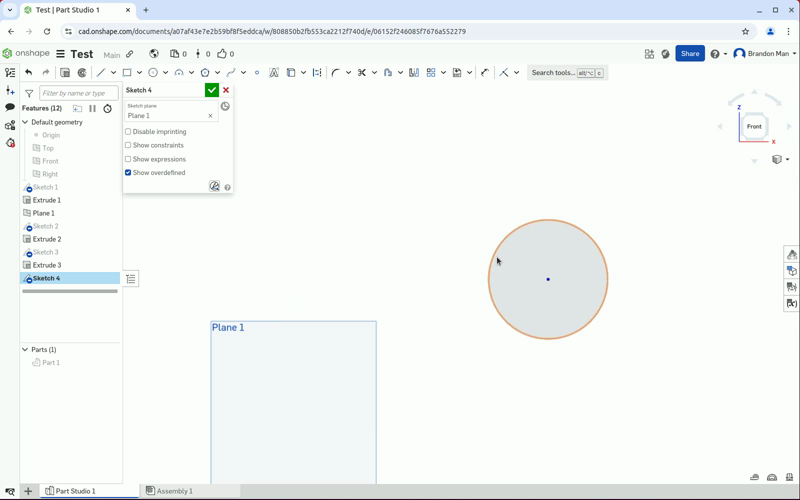
scroll(6)
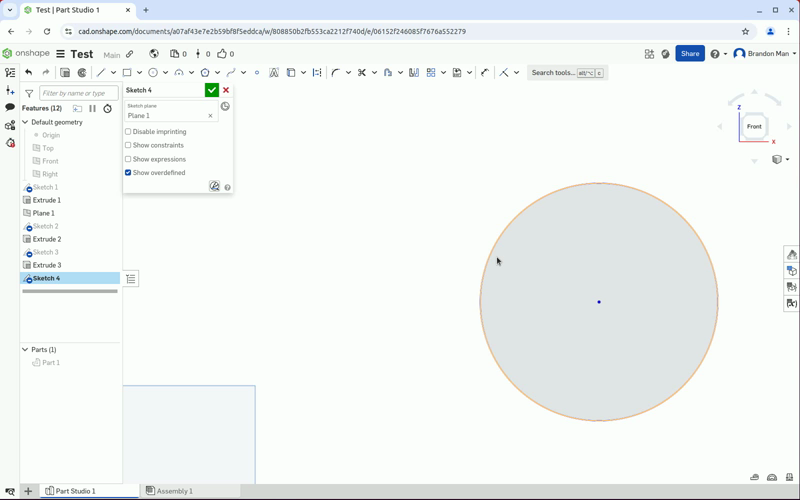
click(497, 256)
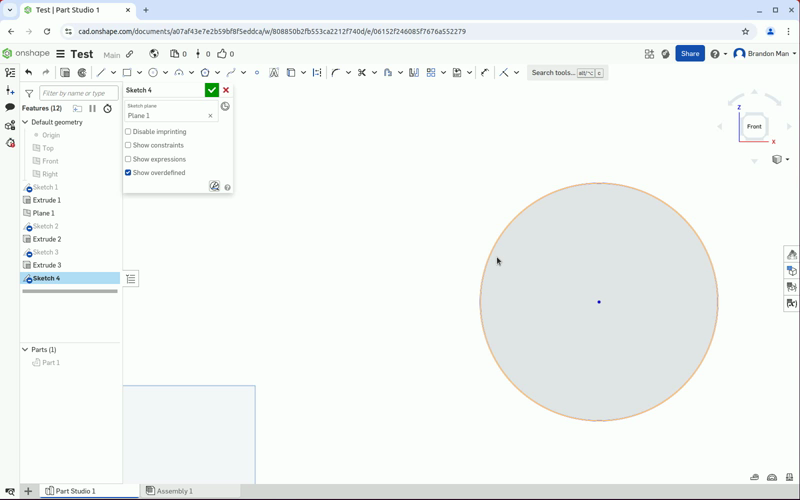
scroll(-6)
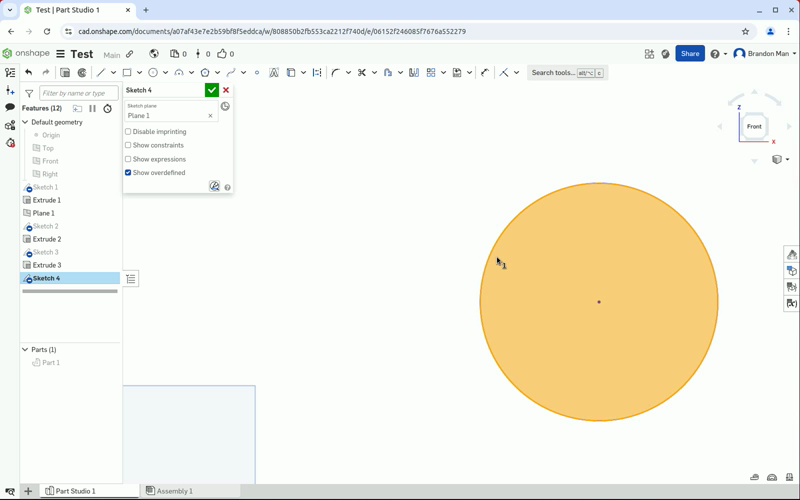
scroll(-6)
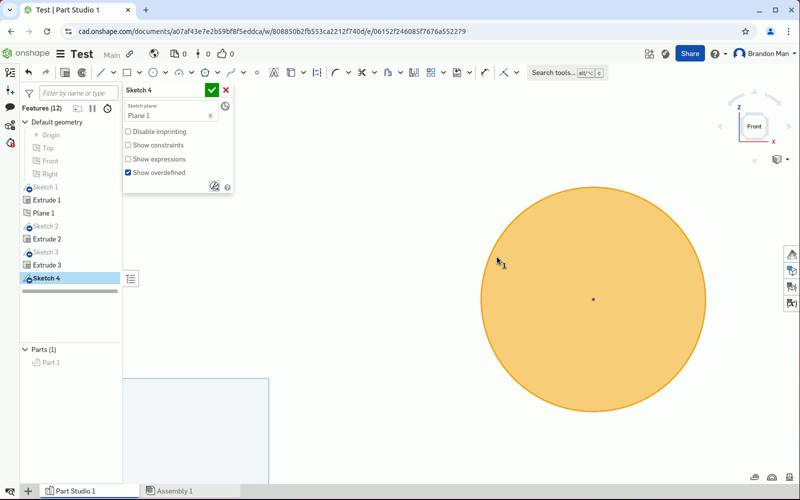
scroll(-6)
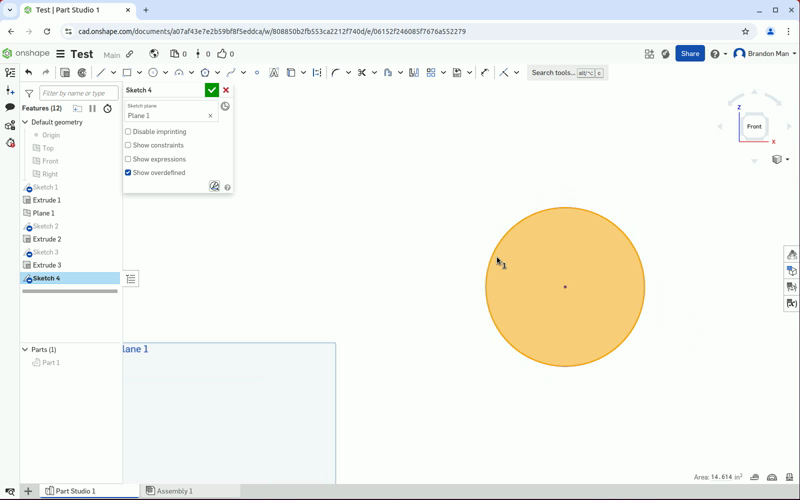
scroll(-6)
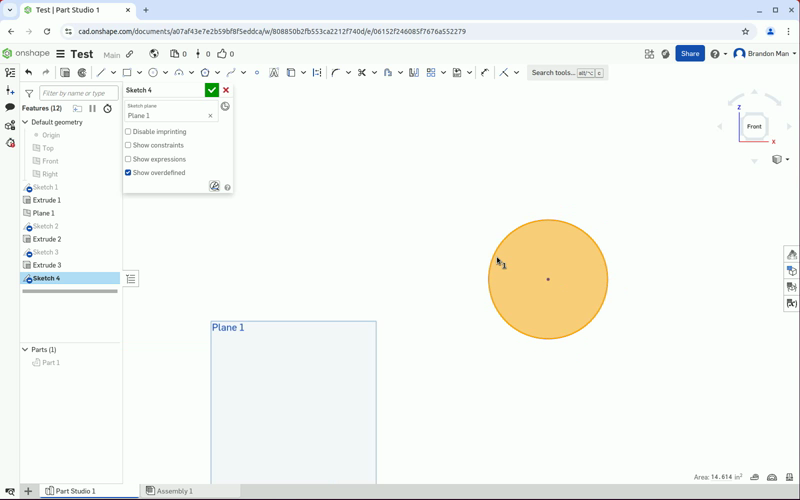
scroll(-6)
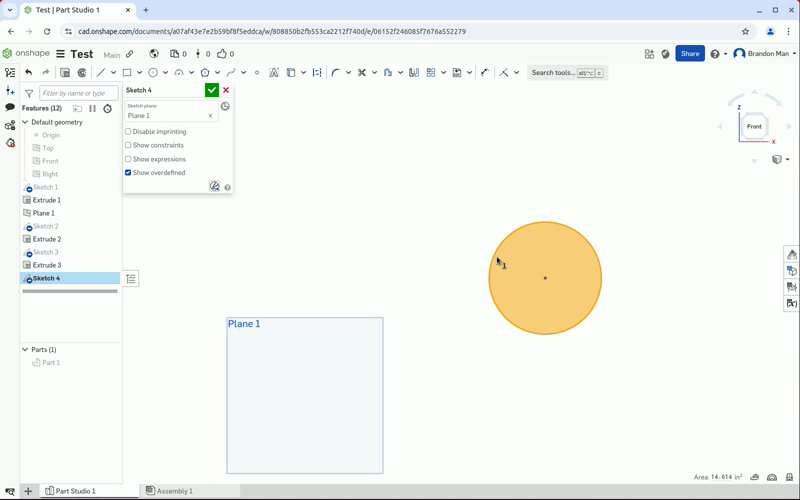
scroll(-6)
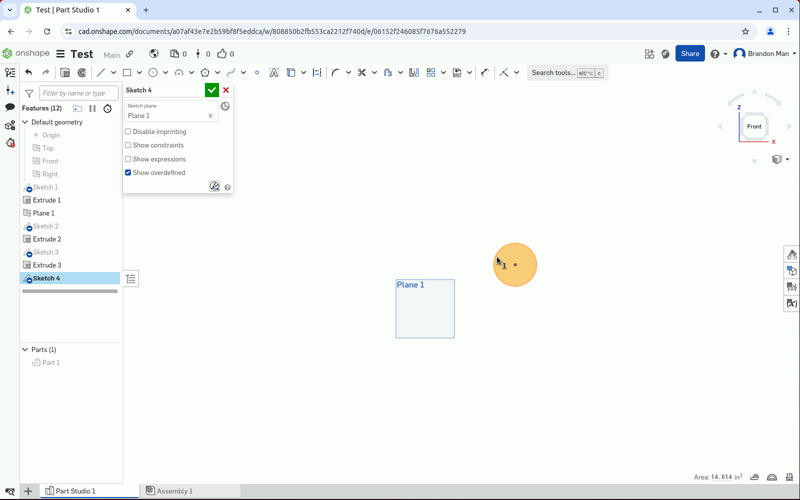
scroll(-6)
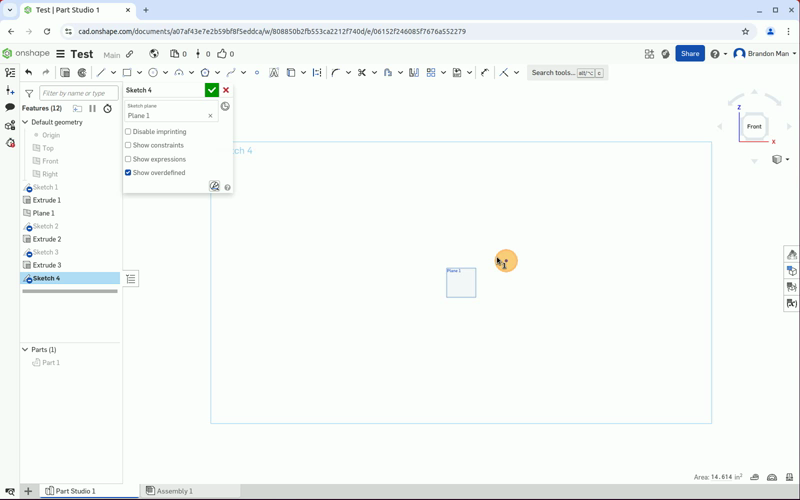
mouse_move(73, 352)
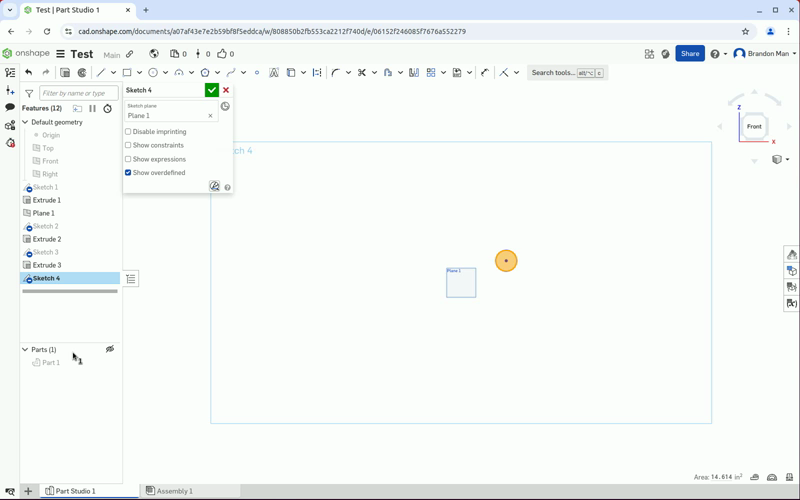
key(shift+y)
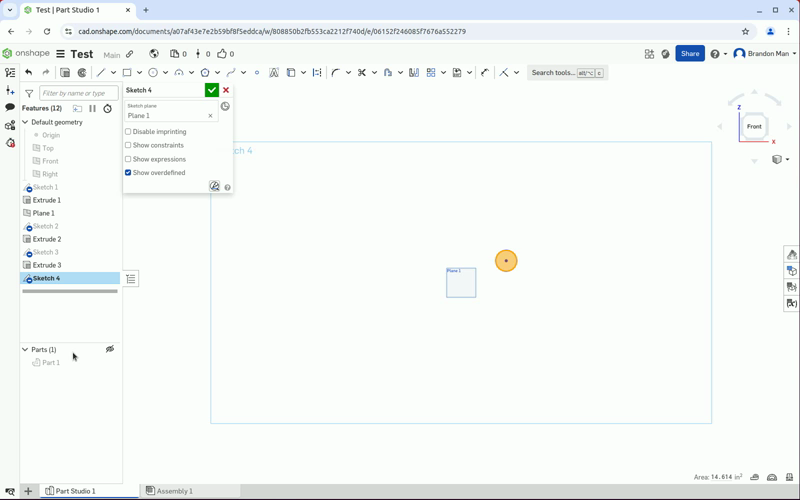
key(shift+e)
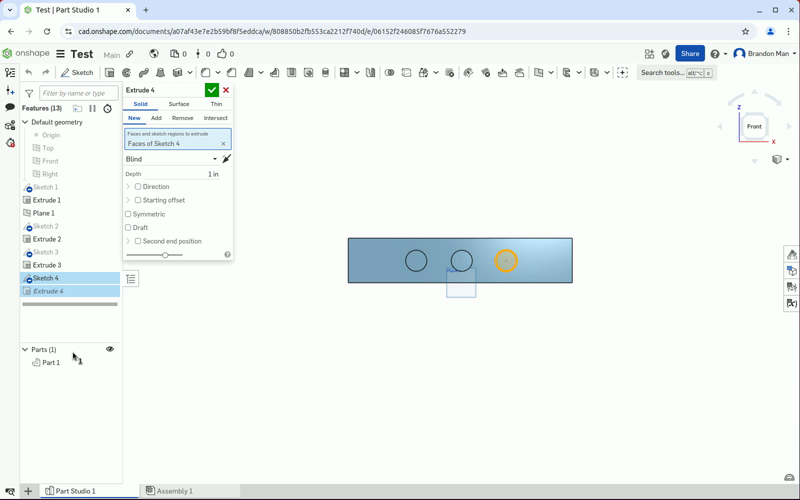
mouse_move(143, 106)
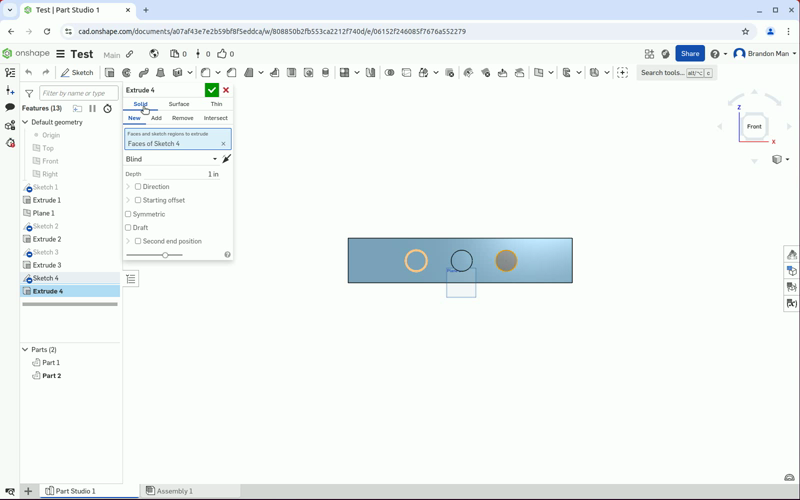
click(143, 106)
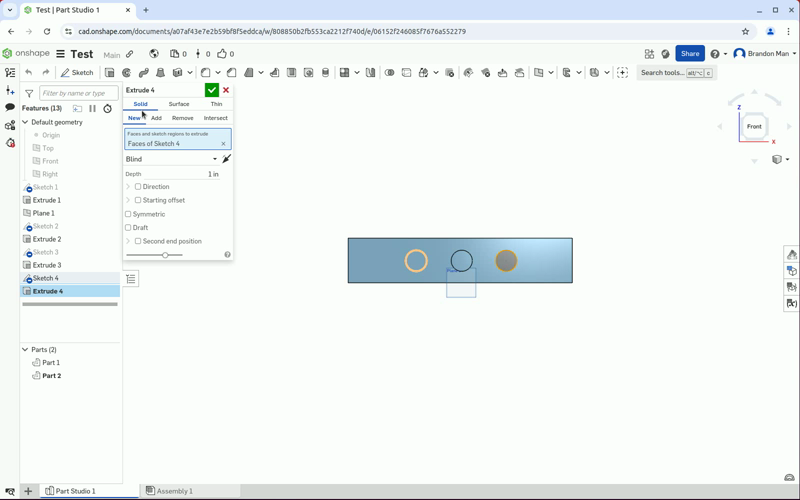
mouse_move(137, 120)
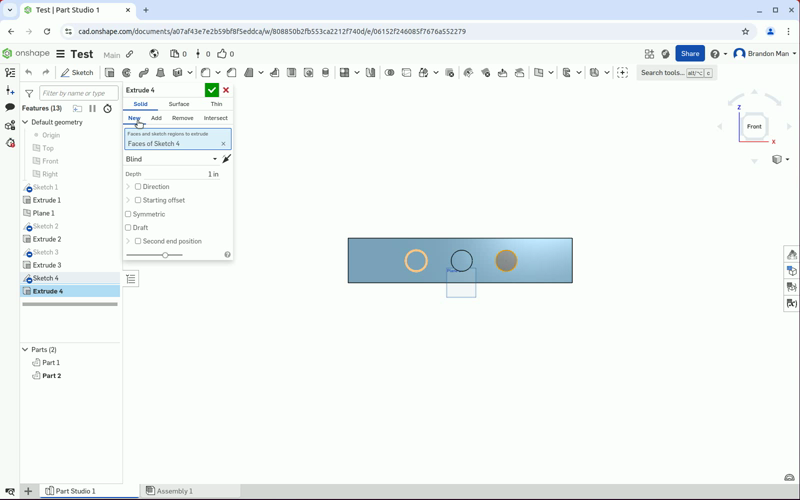
click(137, 120)
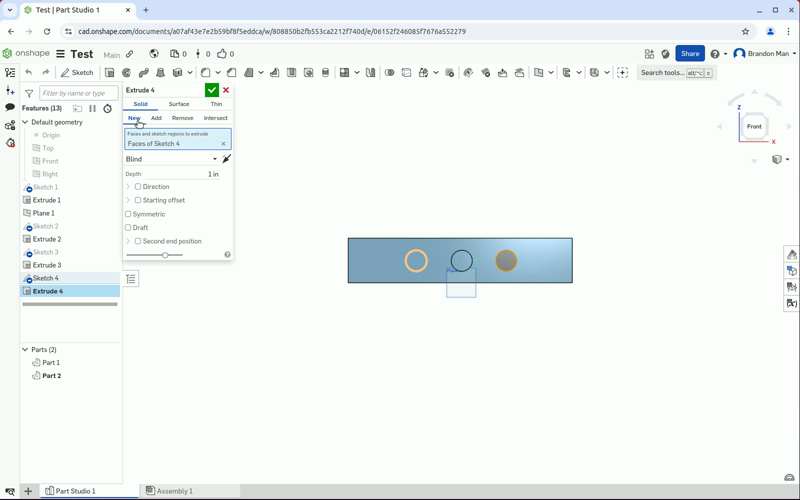
key(tab, 4)
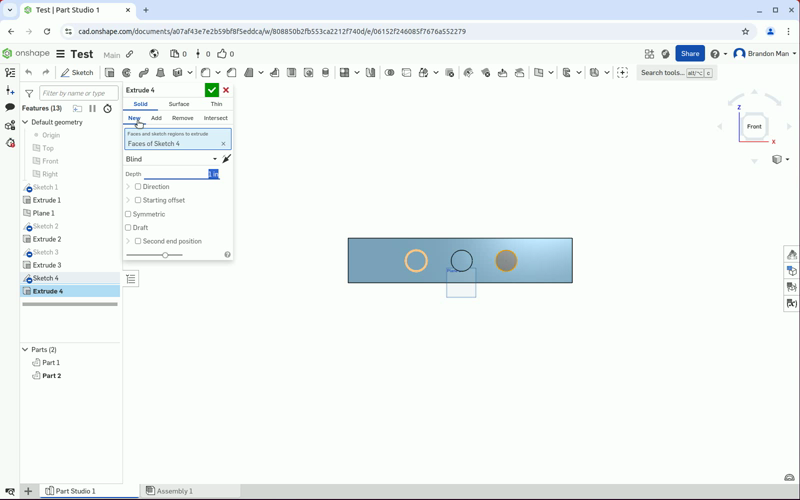
text(9.147)
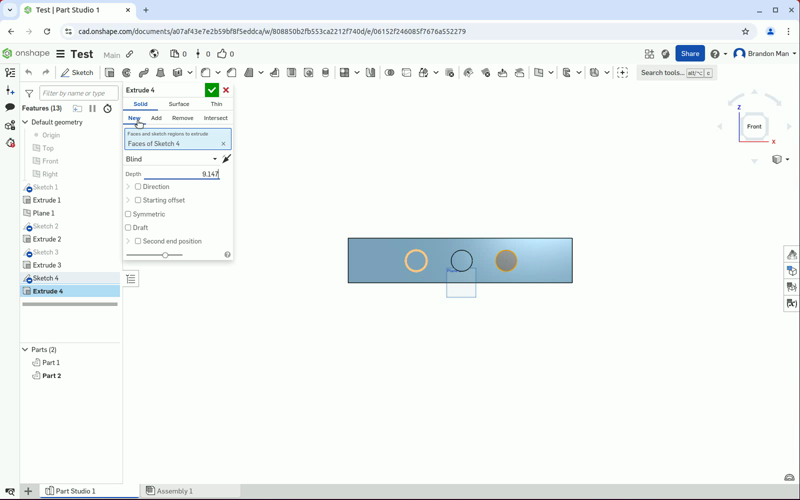
key(tab, 3)
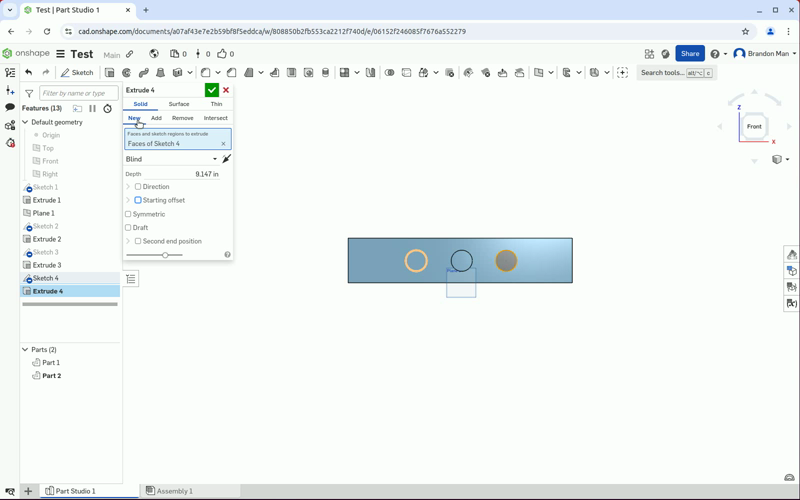
key(tab, 2)
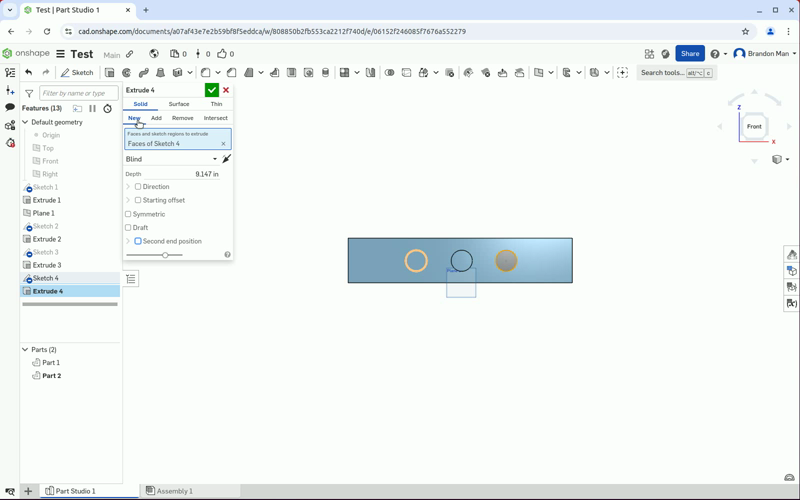
key(space)
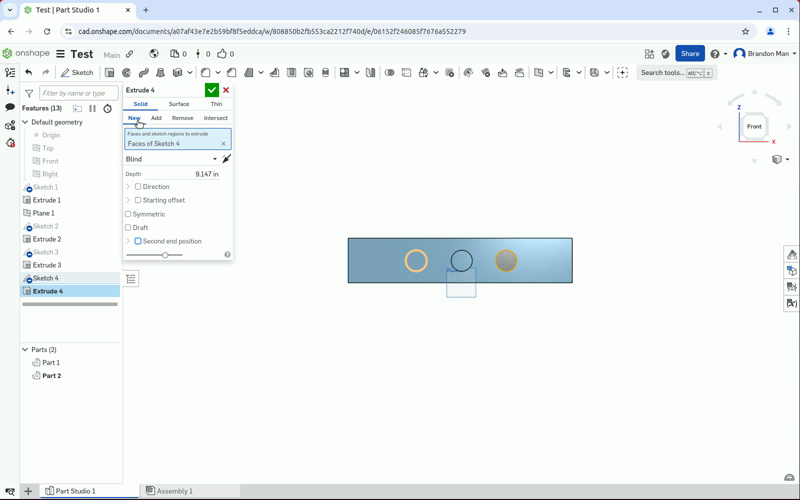
key(tab, 3)
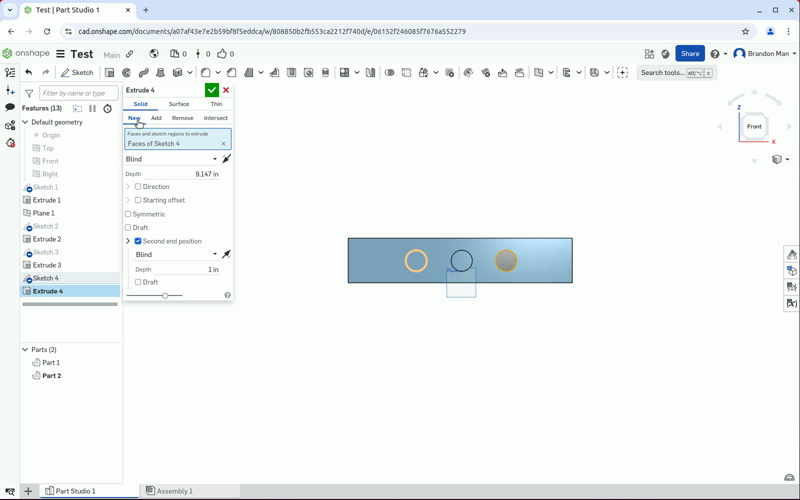
text(23.108)
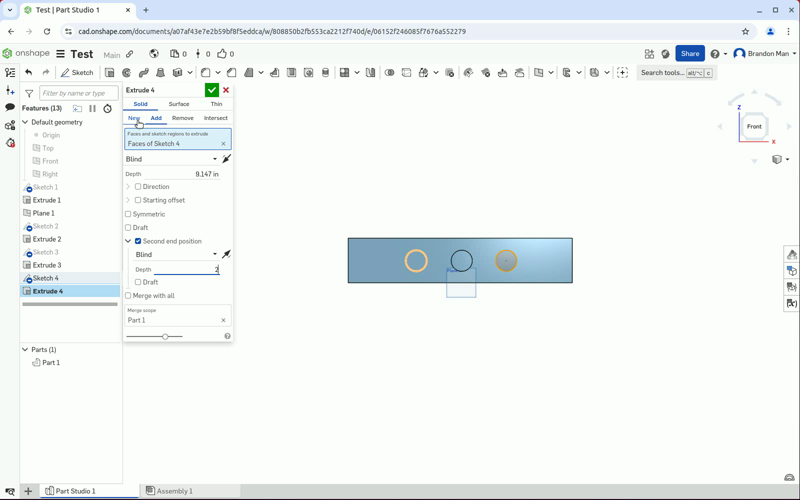
key(enter)
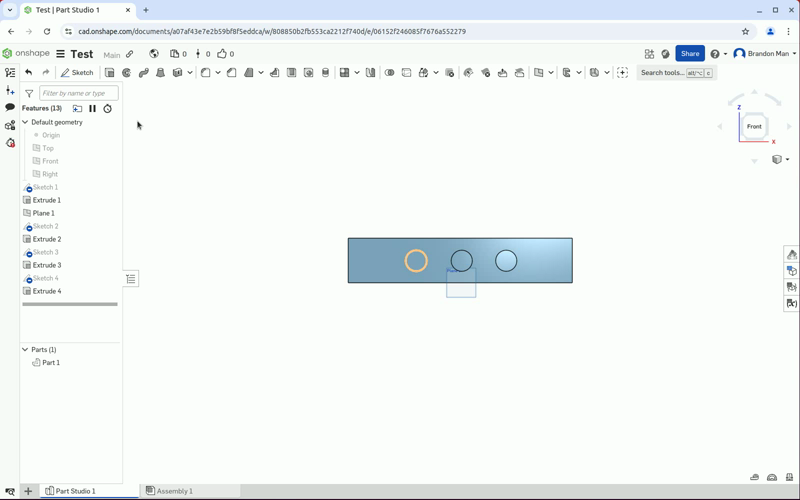
key(shift+h)
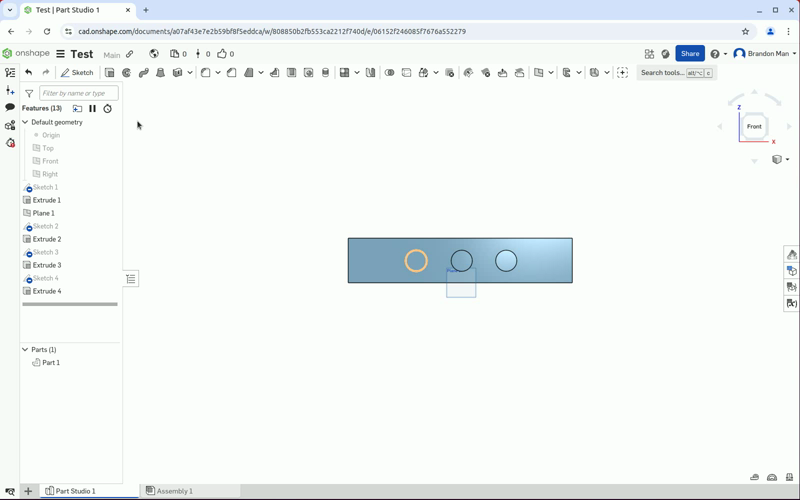
key(shift+h)
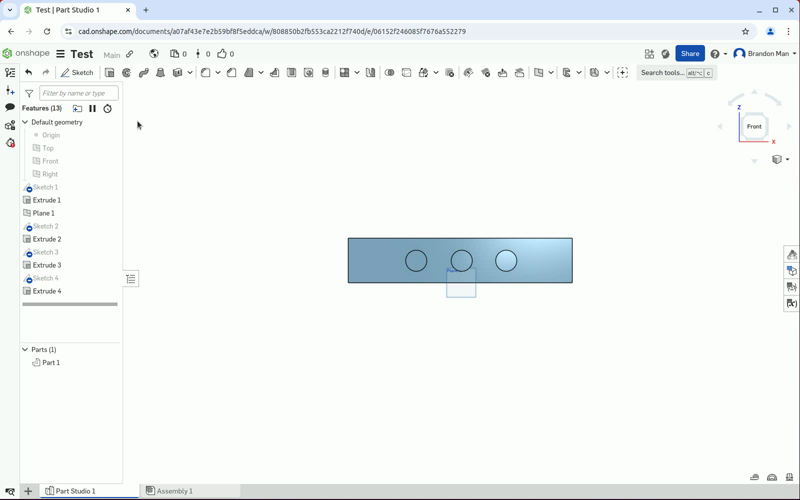
mouse_move(73, 189)
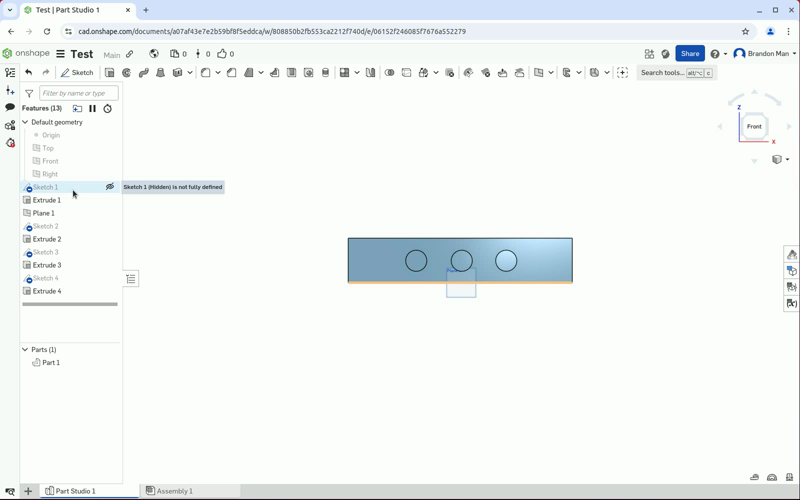
click(73, 189)
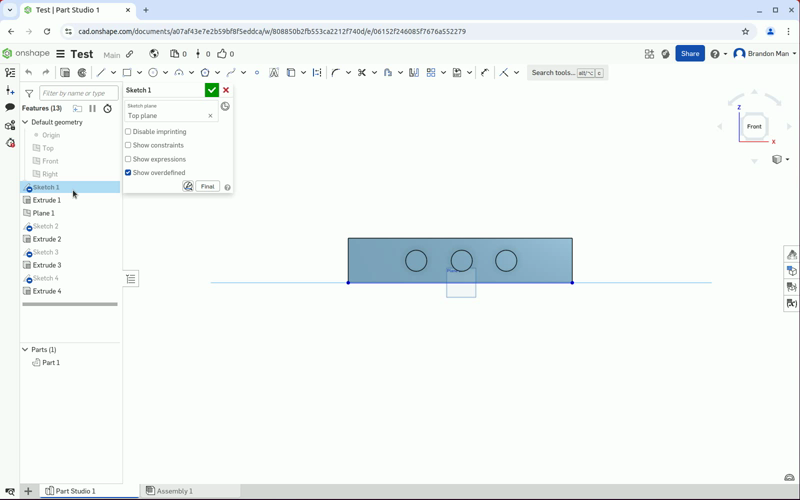
mouse_move(229, 92)
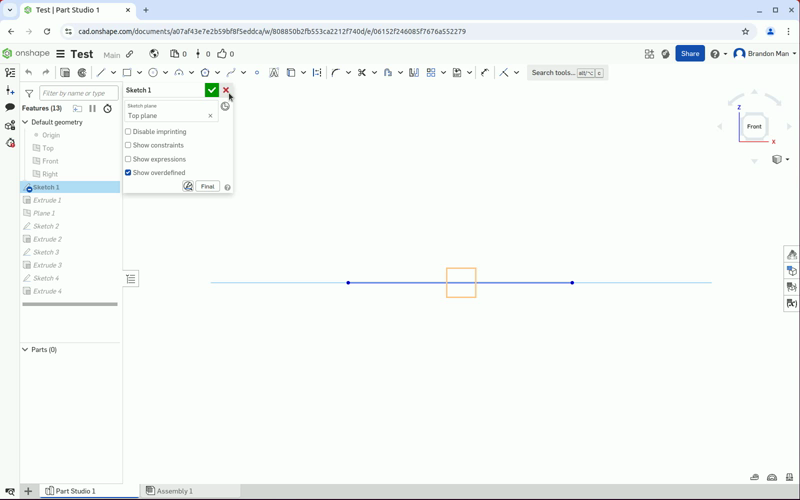
click(229, 92)
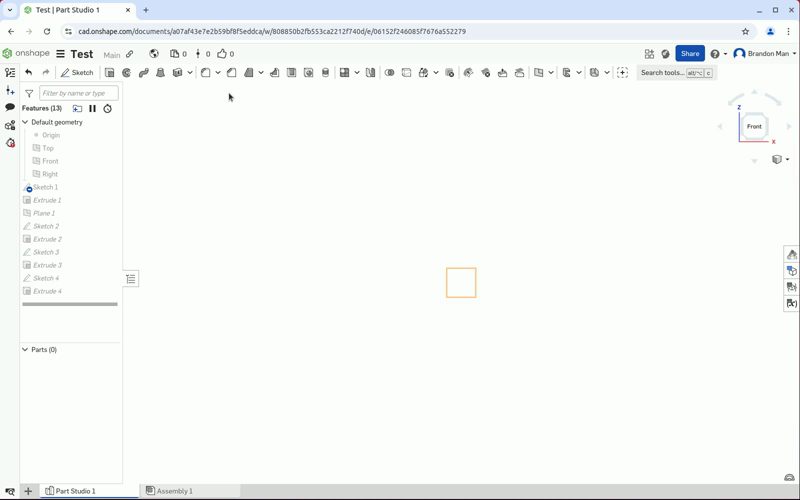
key(shift+s)
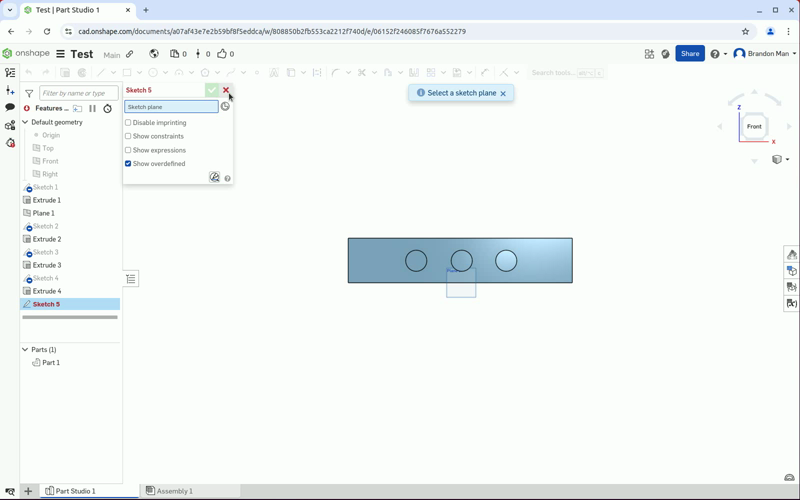
mouse_move(73, 215)
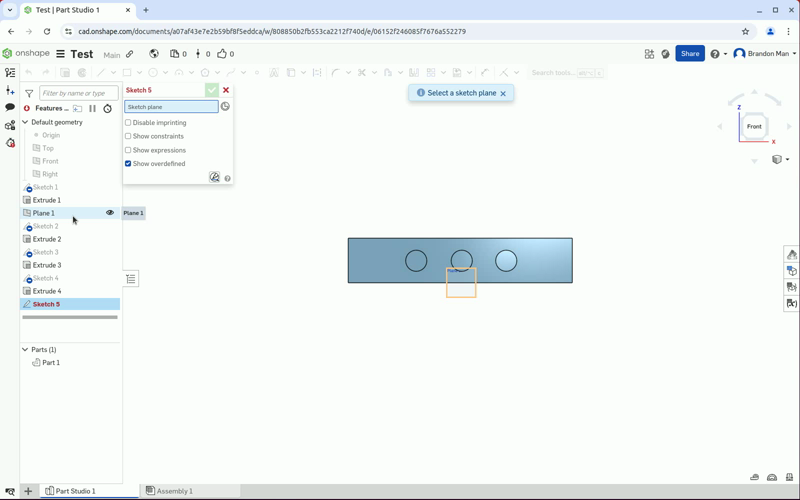
click(73, 215)
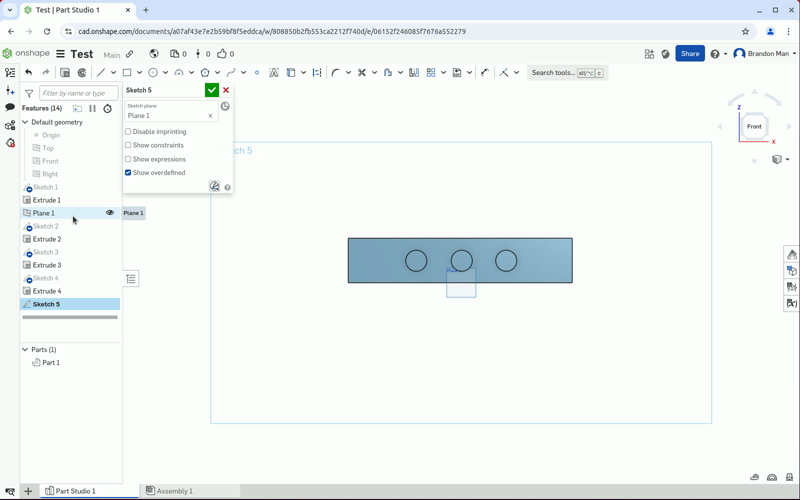
mouse_move(73, 352)
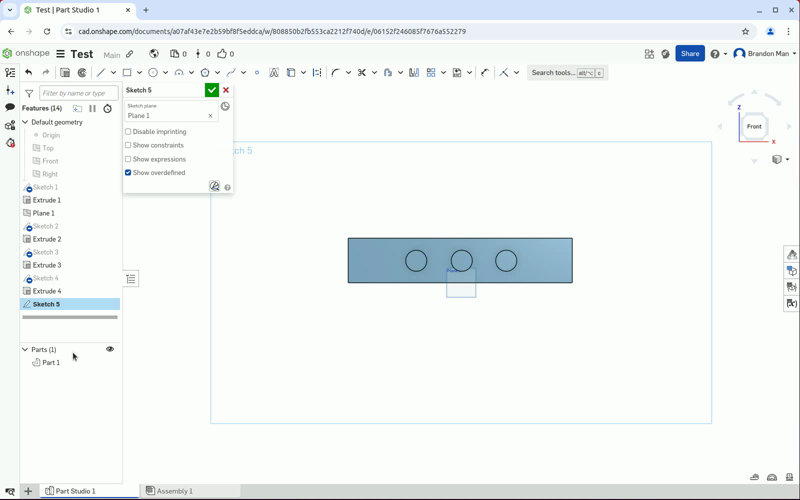
key(y)
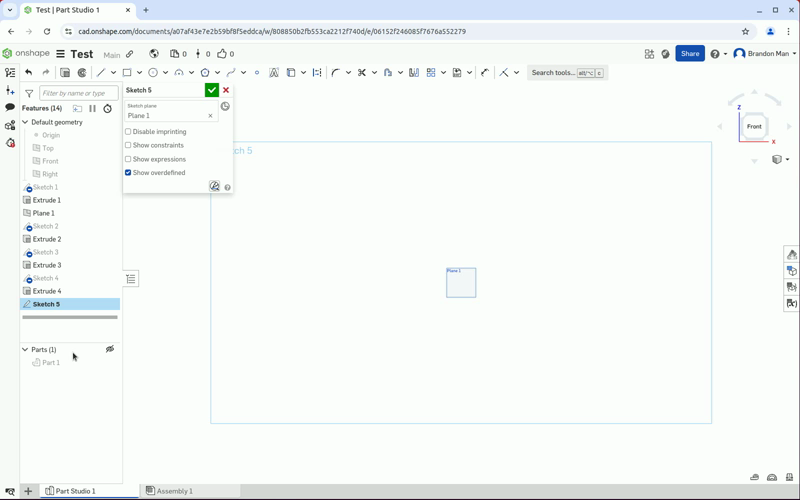
key(c)
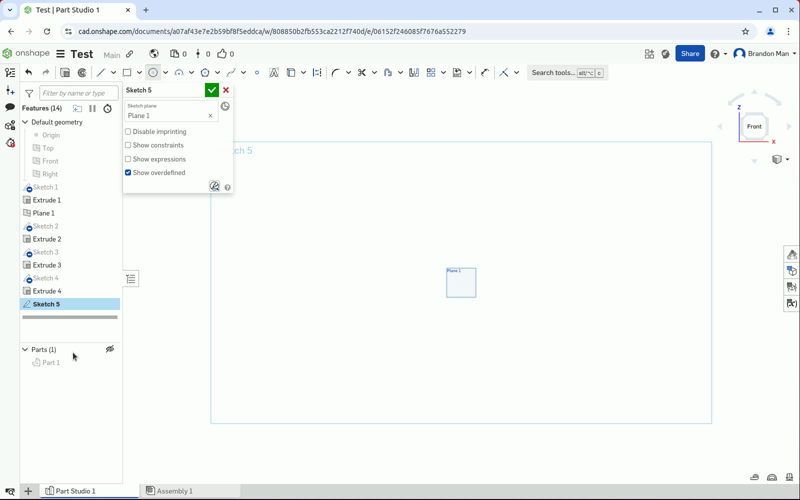
key_down(shift)
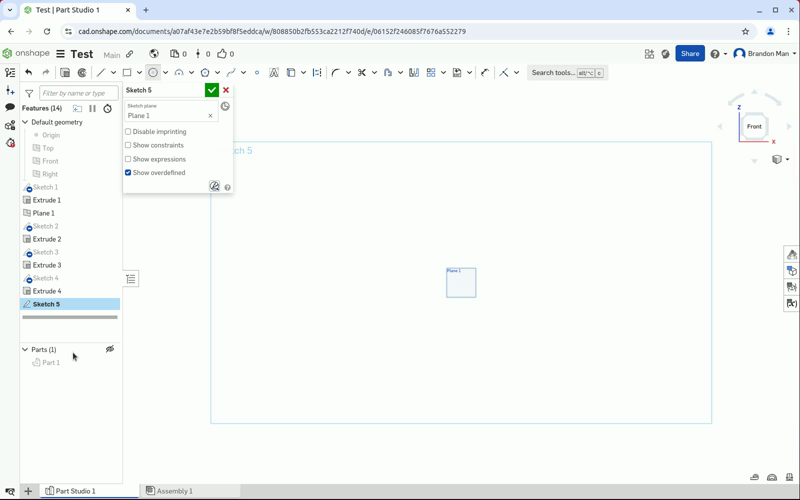
mouse_move(551, 260)
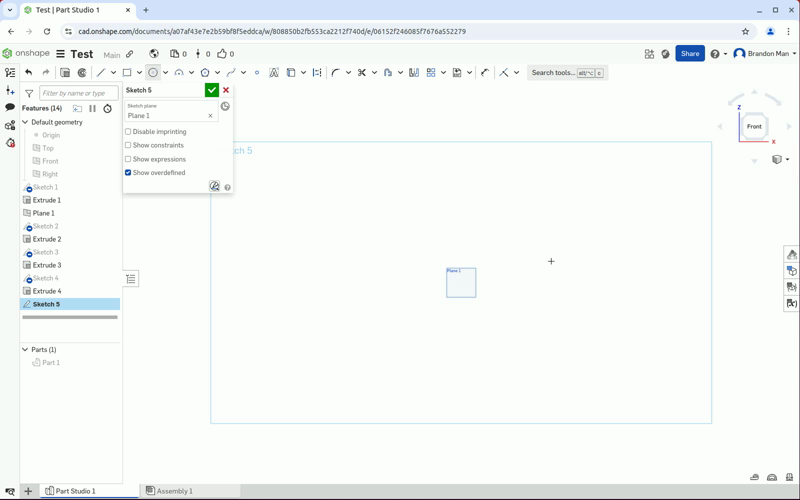
click(551, 260)
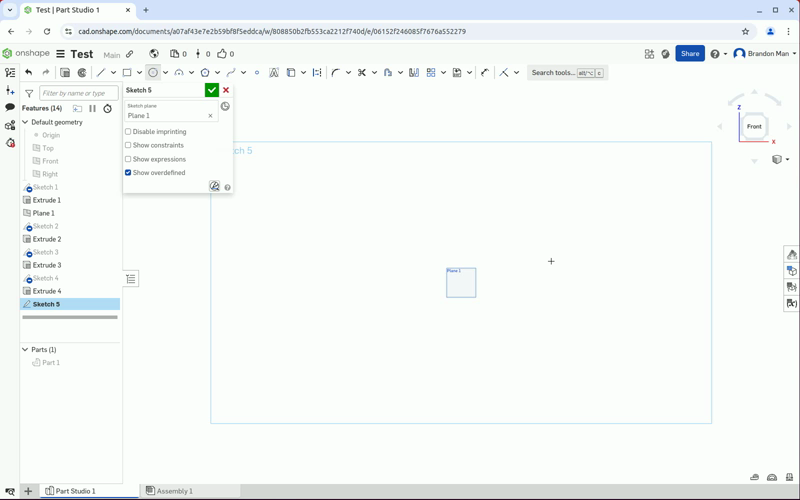
key_up(shift)
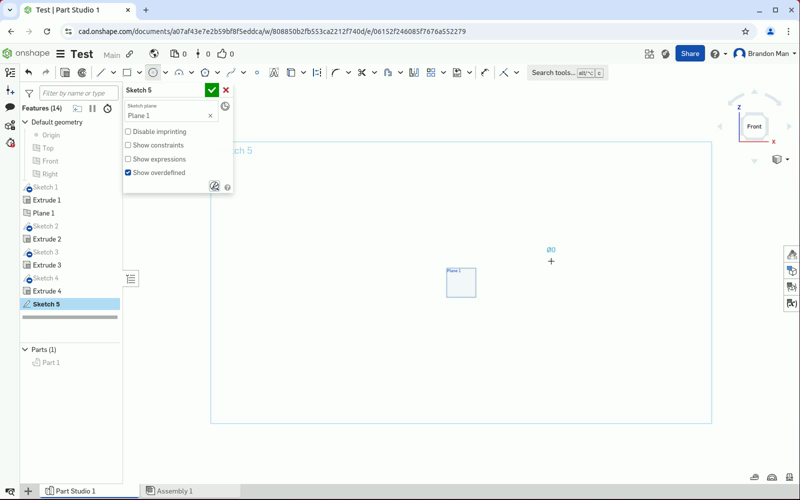
mouse_move(561, 260)
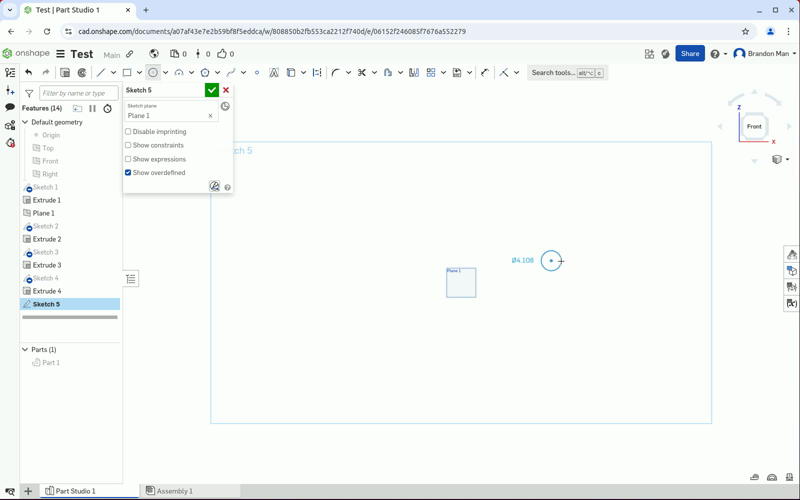
click(561, 260)
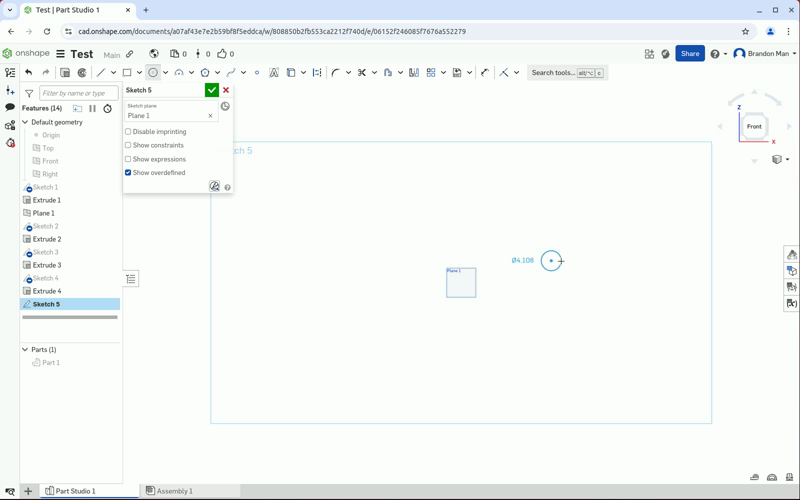
key(esc)
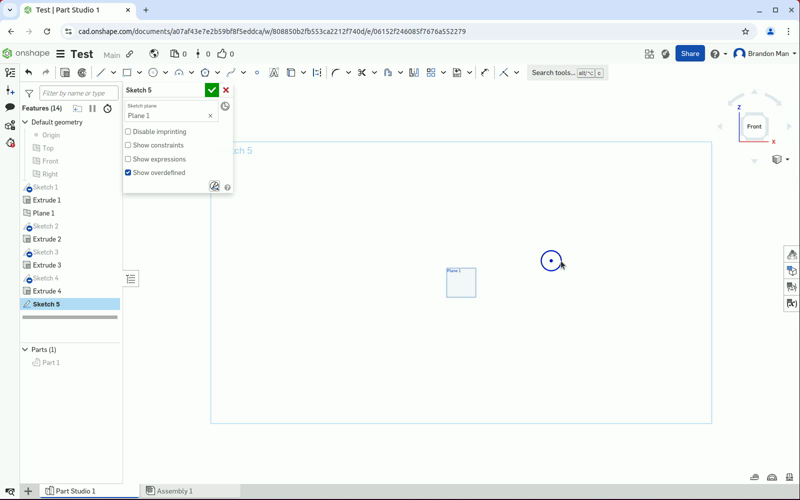
mouse_move(542, 265)
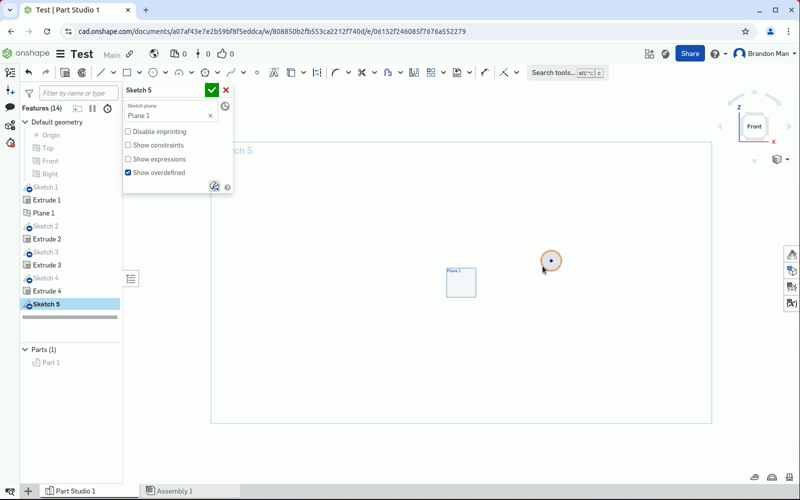
scroll(6)
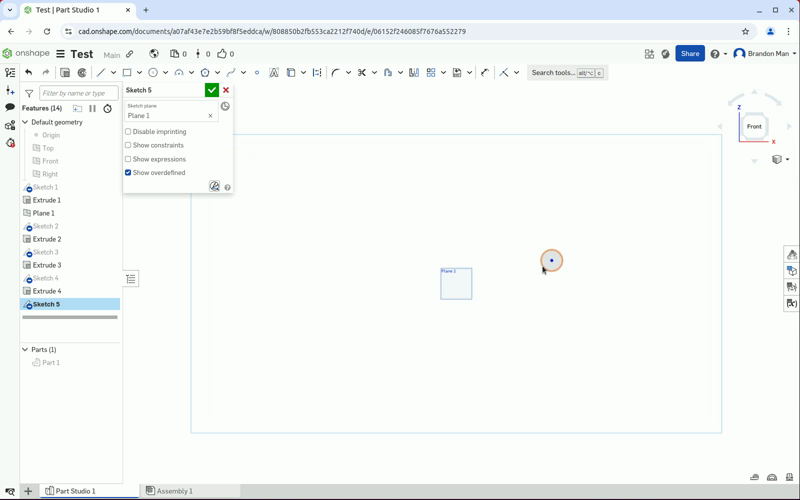
scroll(6)
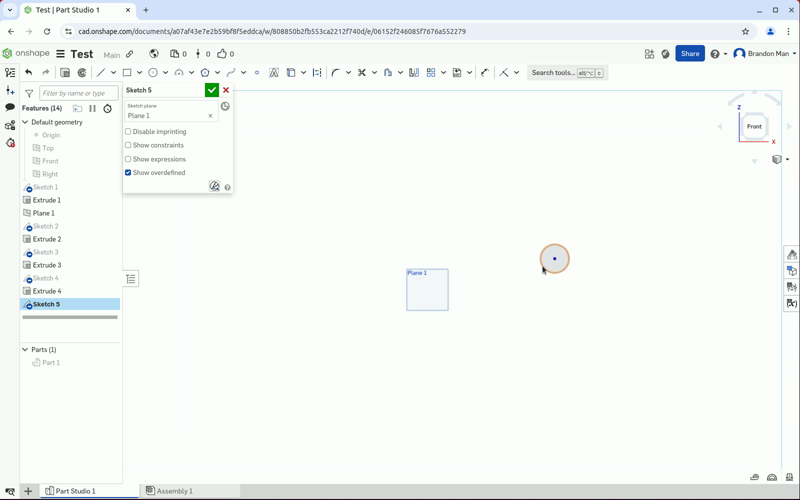
scroll(6)
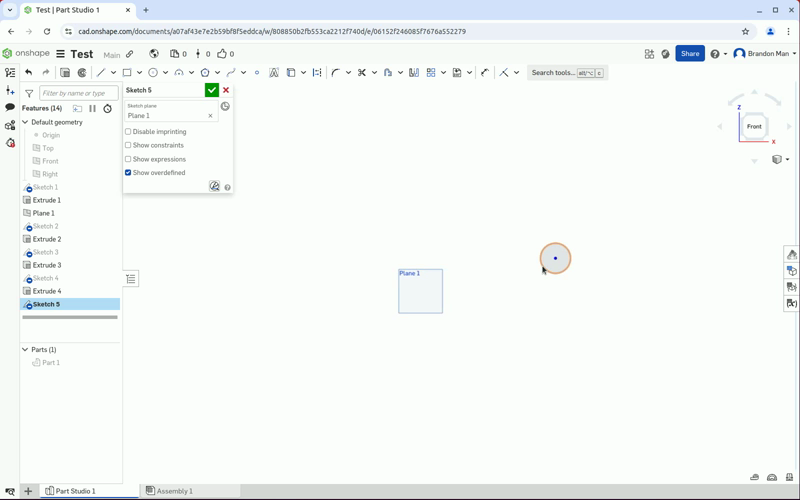
scroll(6)
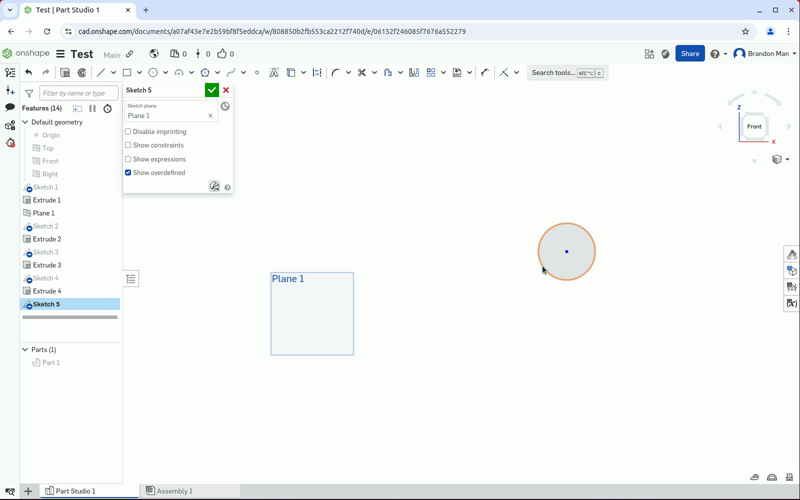
scroll(6)
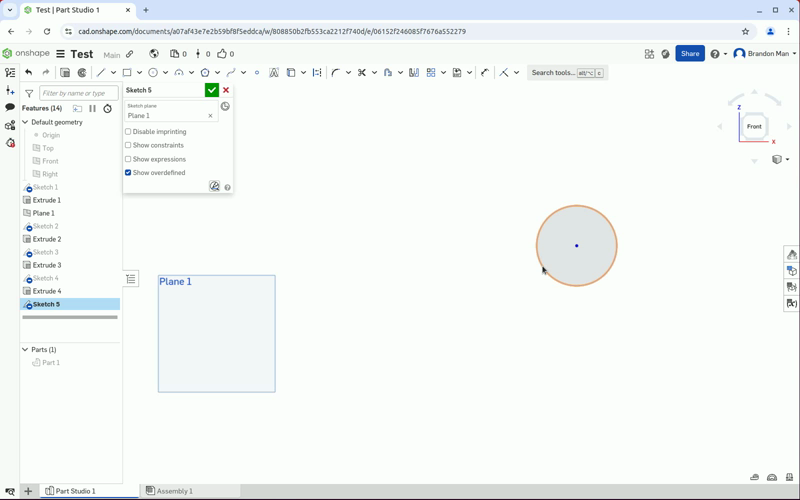
scroll(6)
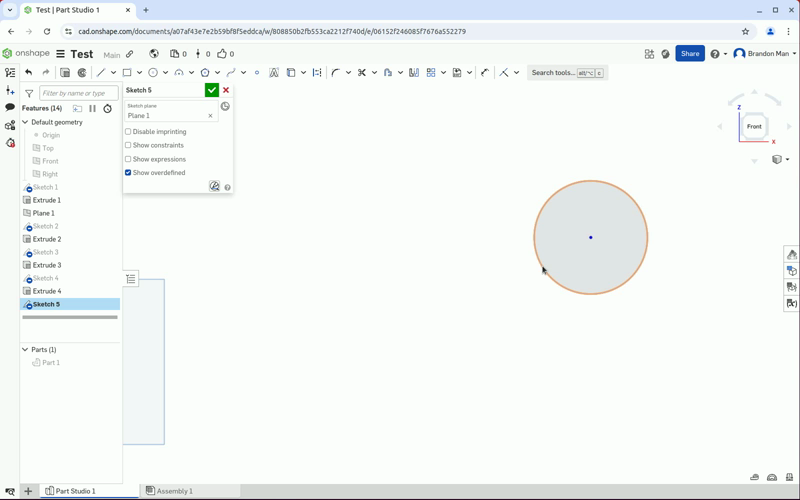
scroll(6)
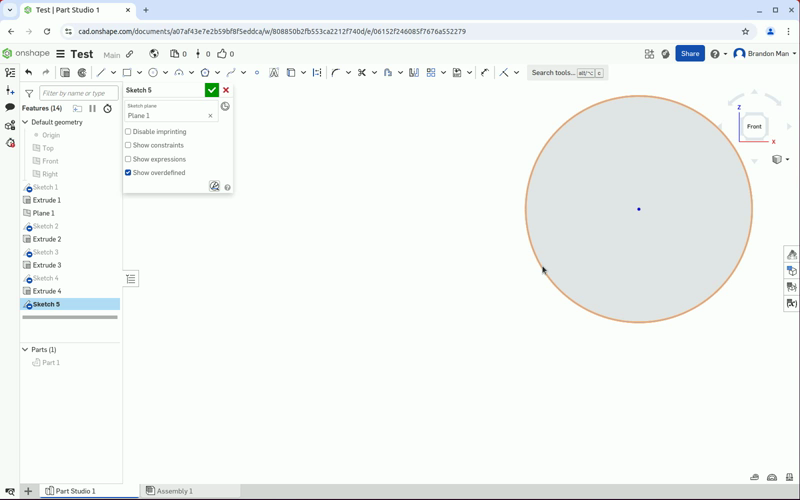
click(542, 265)
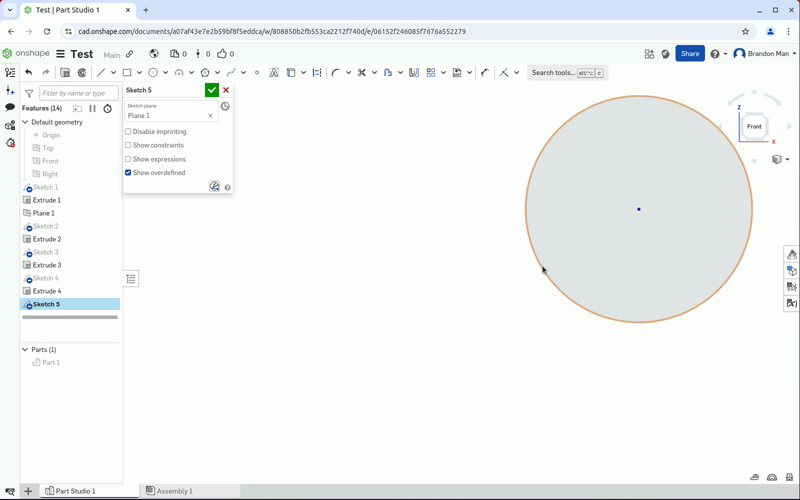
scroll(-6)
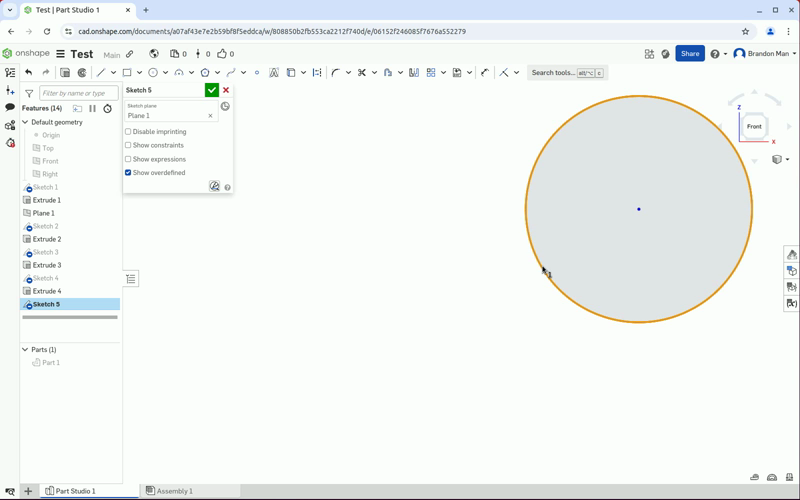
scroll(-6)
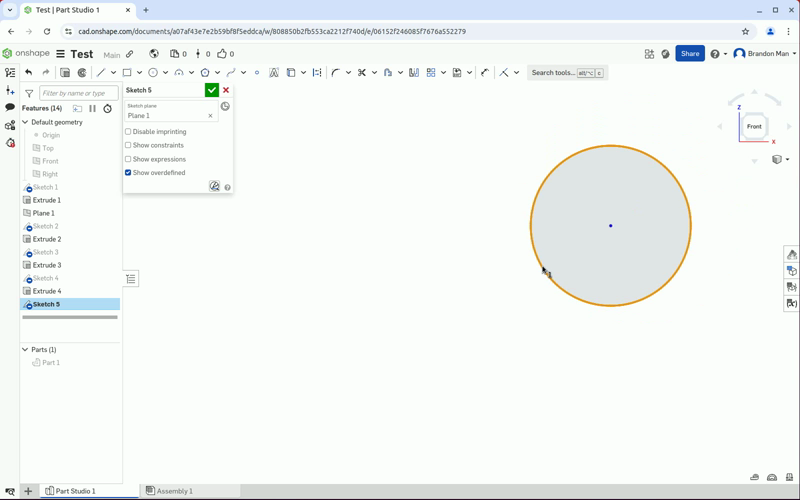
scroll(-6)
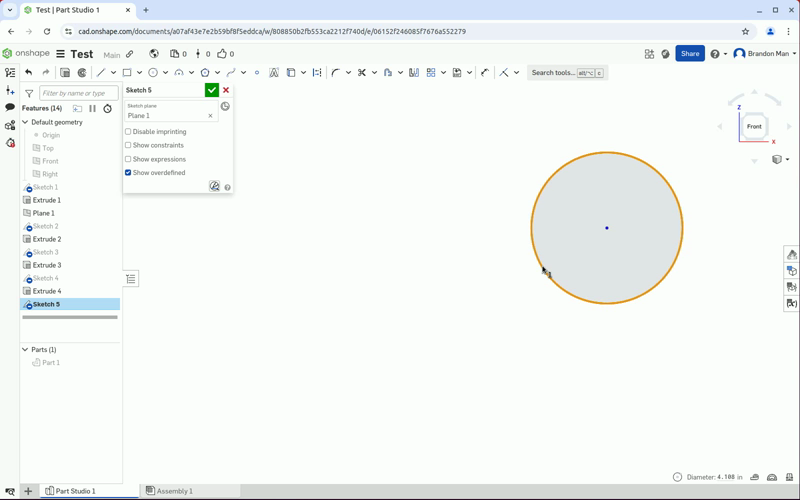
scroll(-6)
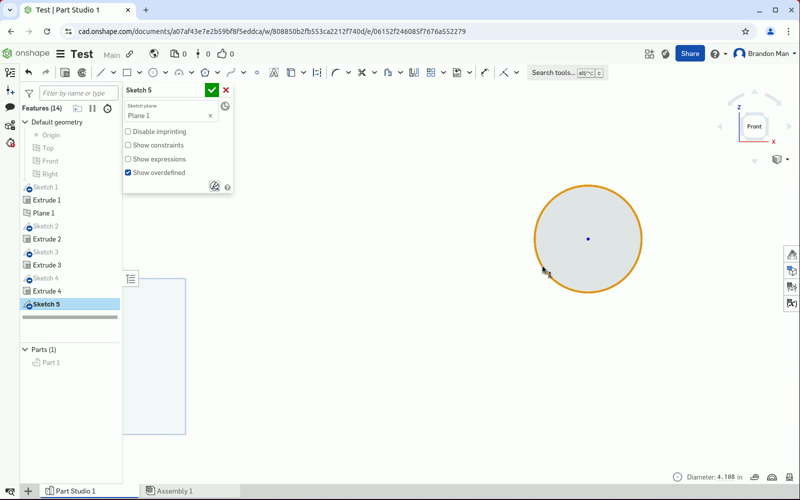
scroll(-6)
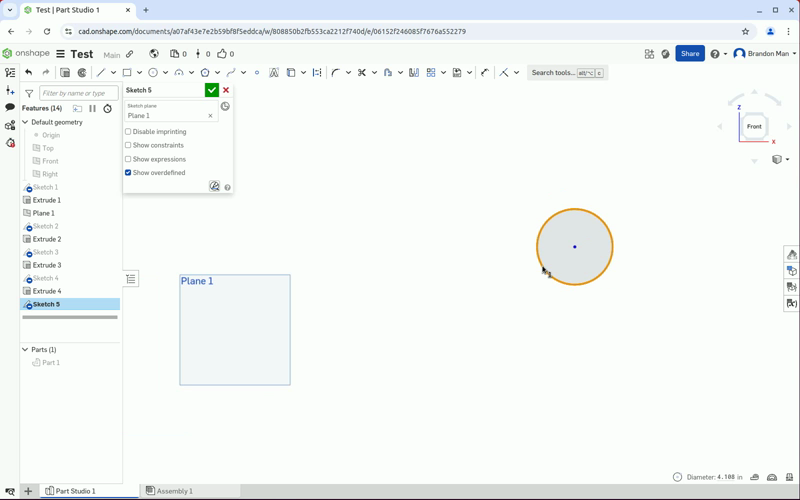
scroll(-6)
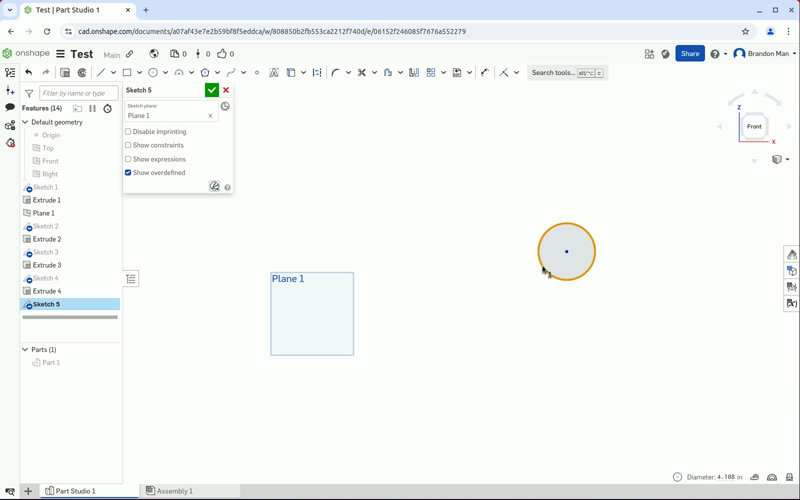
scroll(-6)
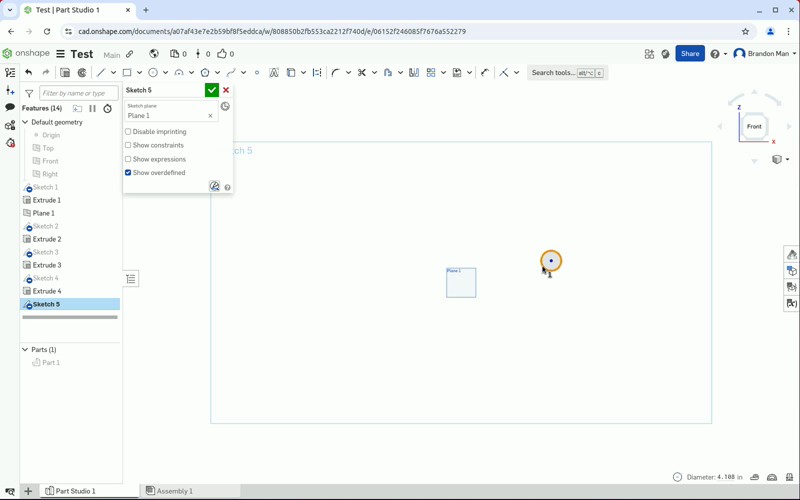
mouse_move(73, 352)
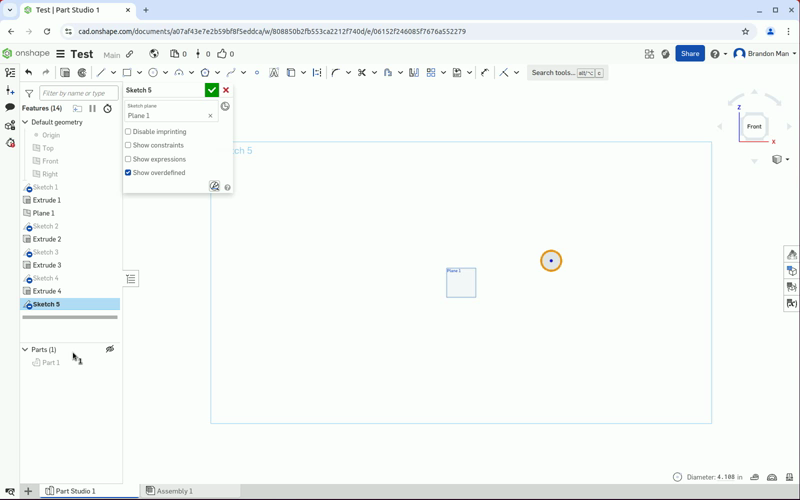
key(shift+y)
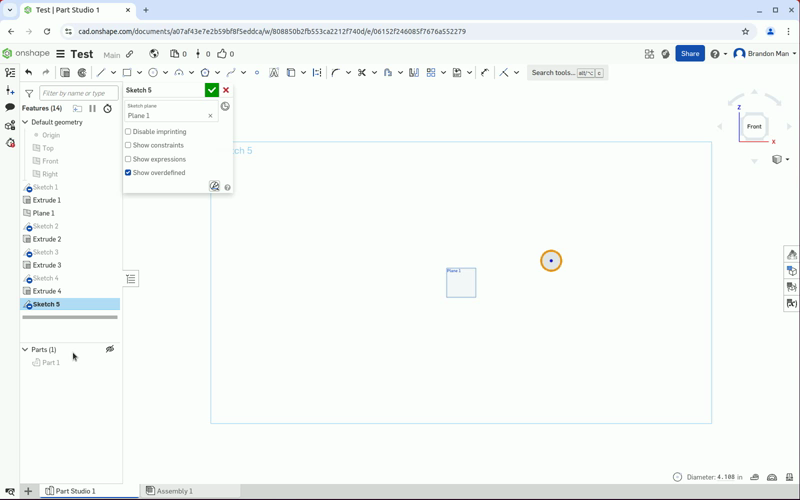
key(shift+e)
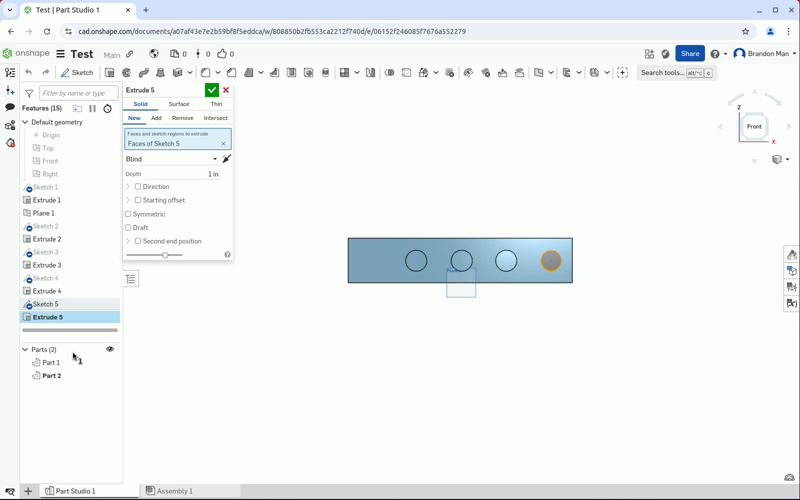
mouse_move(143, 106)
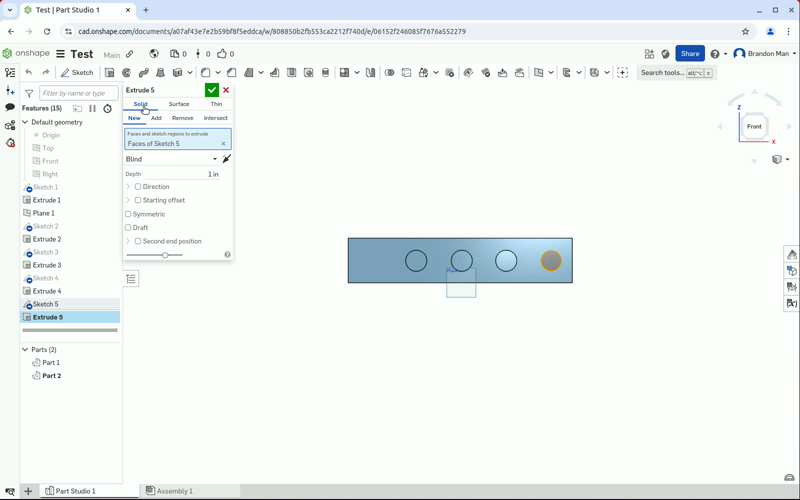
click(143, 106)
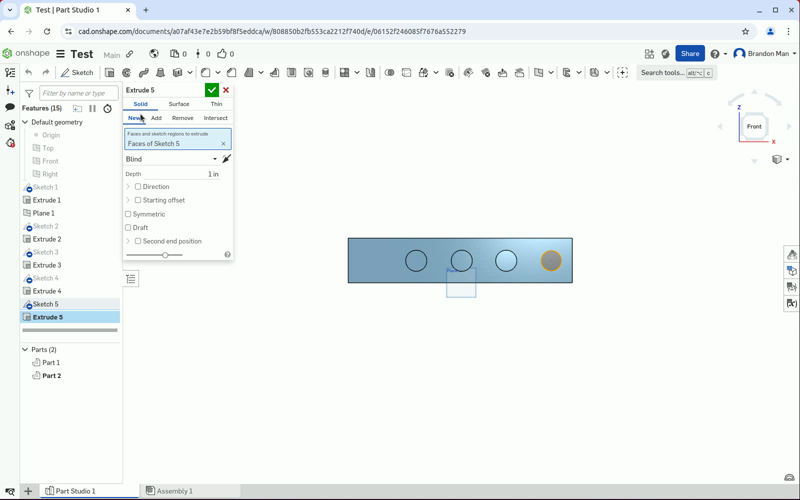
mouse_move(137, 120)
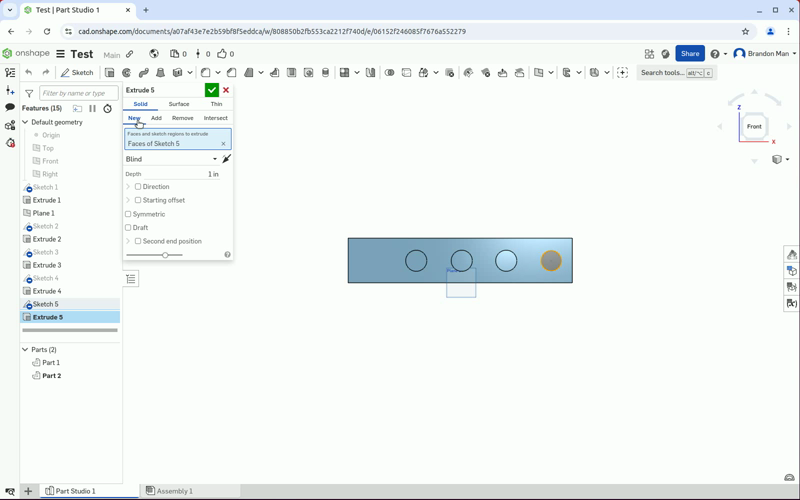
click(137, 120)
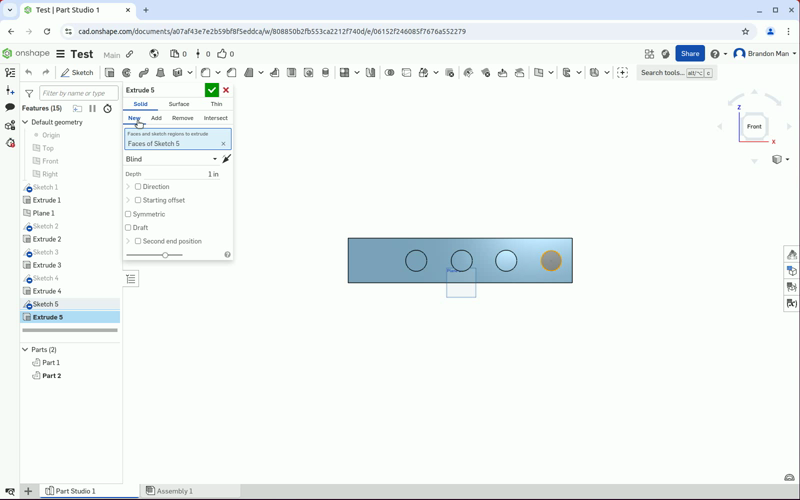
key(tab, 4)
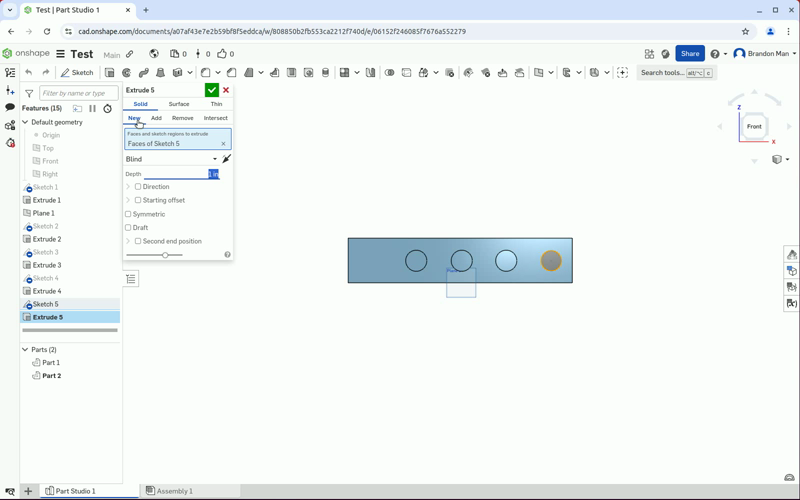
text(9.147)
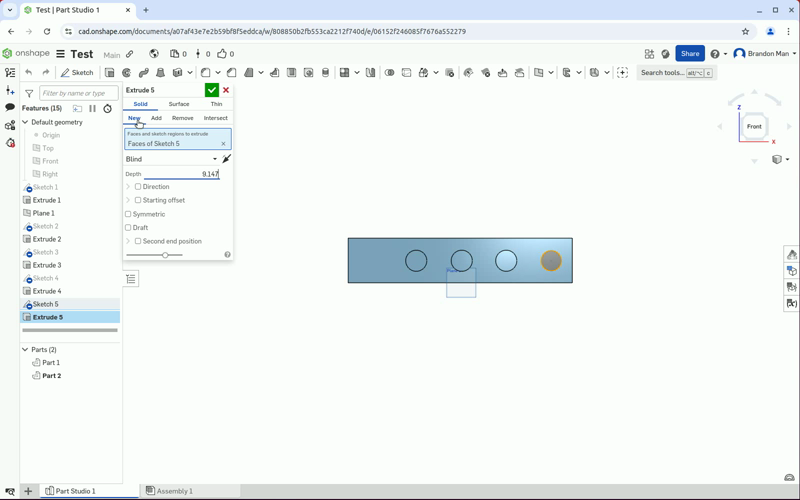
key(tab, 3)
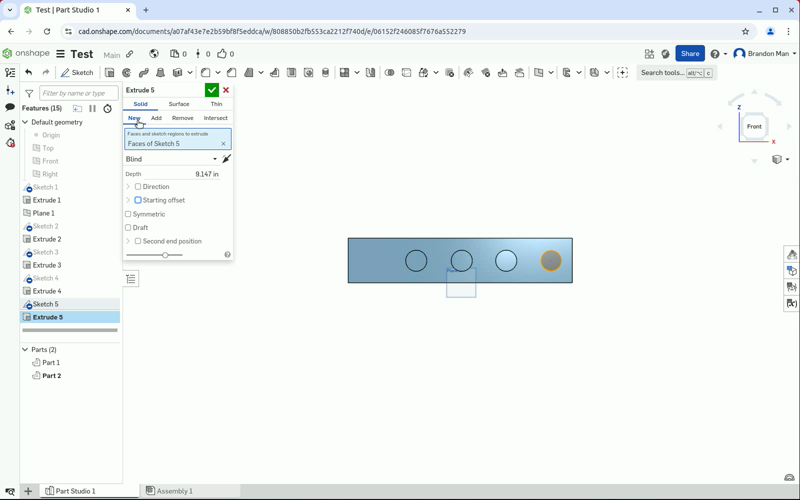
key(tab, 2)
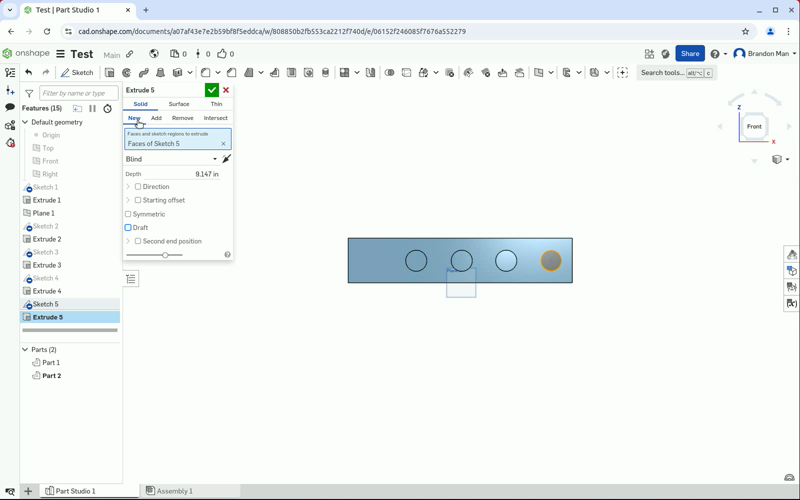
key(space)
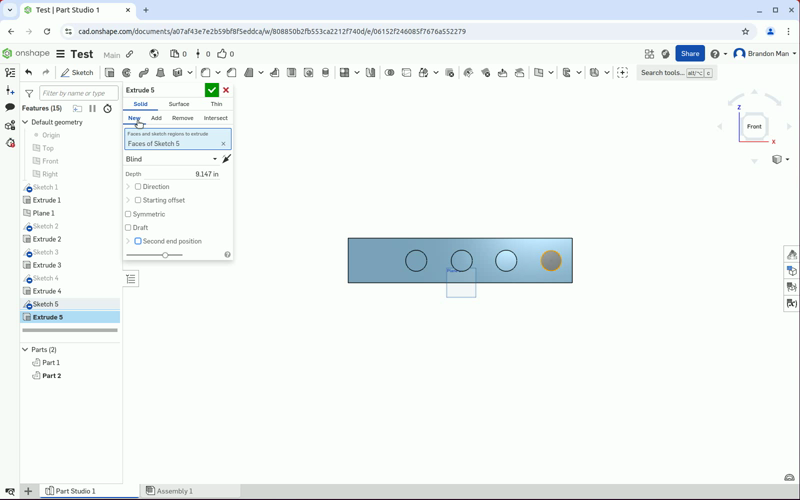
key(tab, 3)
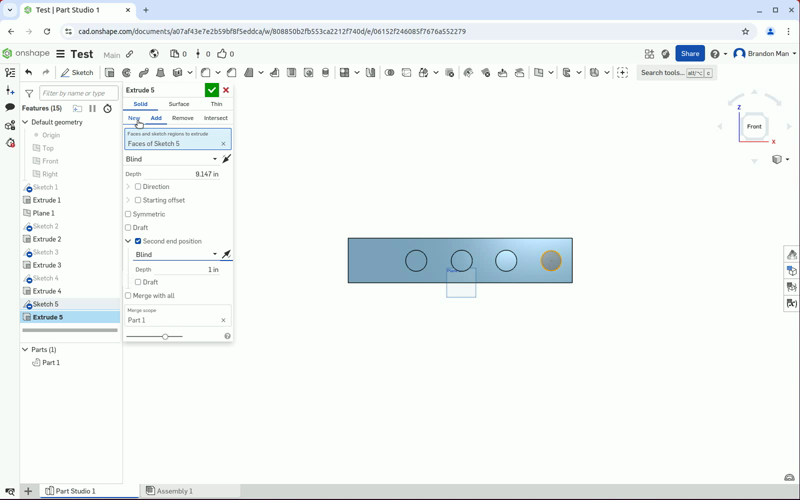
text(23.108)
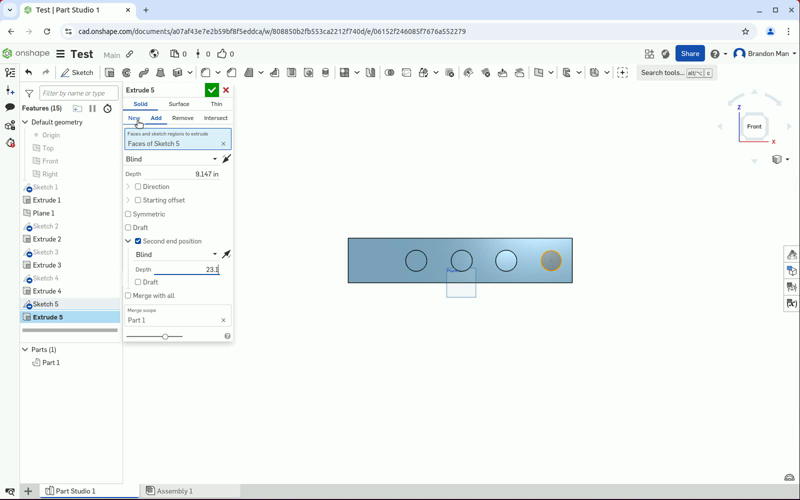
key(enter)
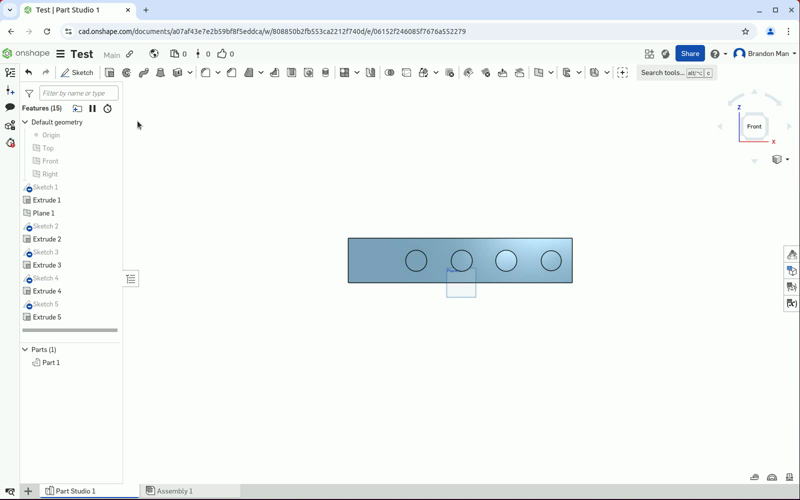
key(shift+h)
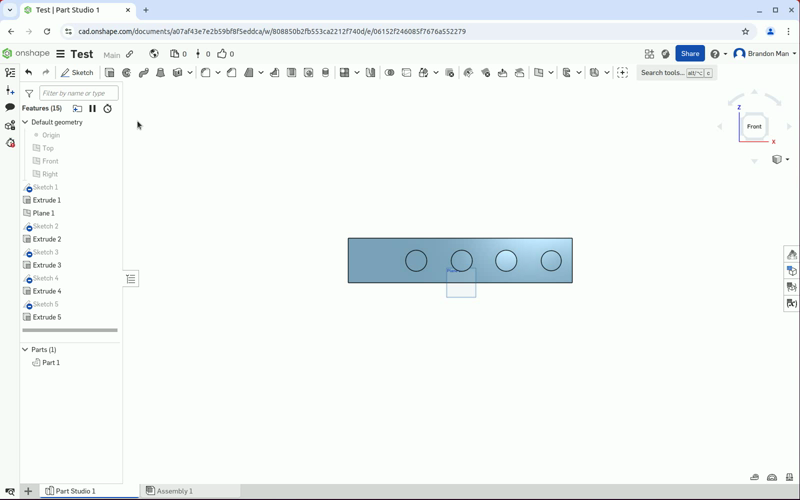
key(shift+h)
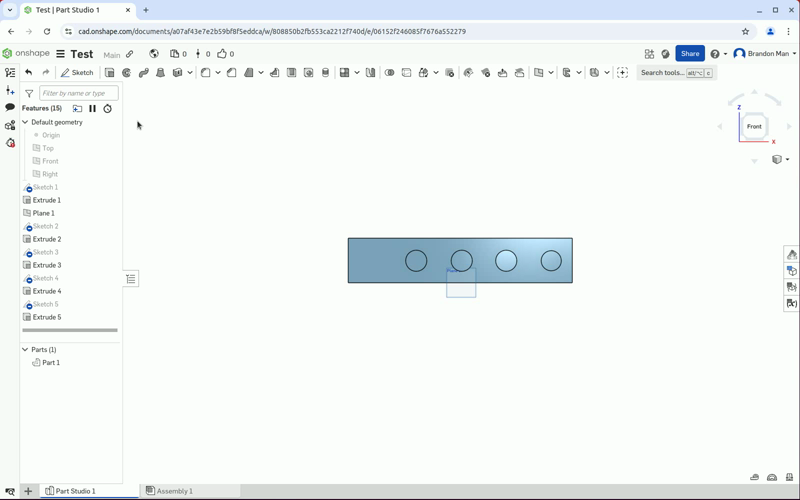
mouse_move(73, 189)
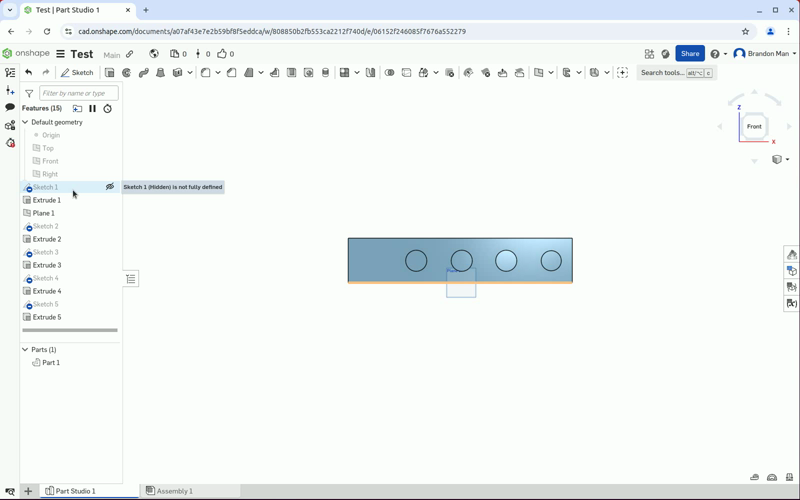
click(73, 189)
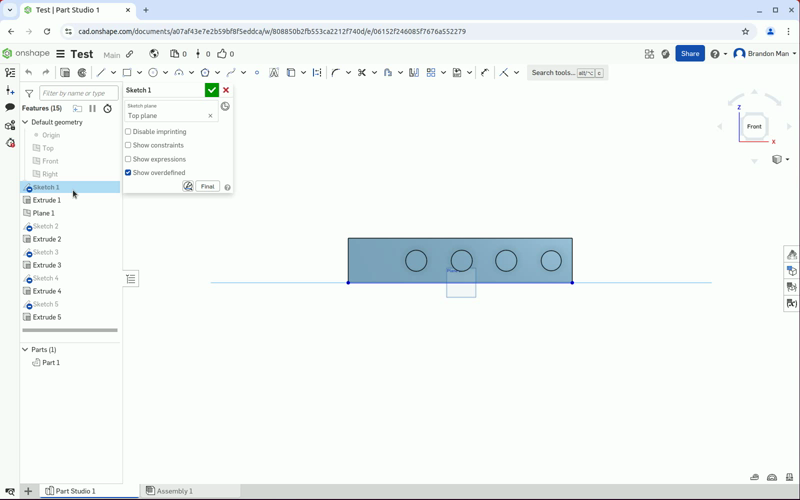
mouse_move(229, 92)
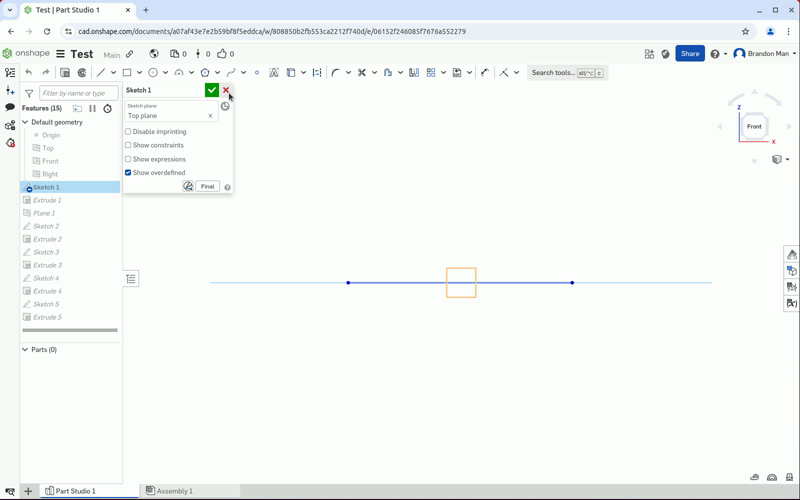
click(229, 92)
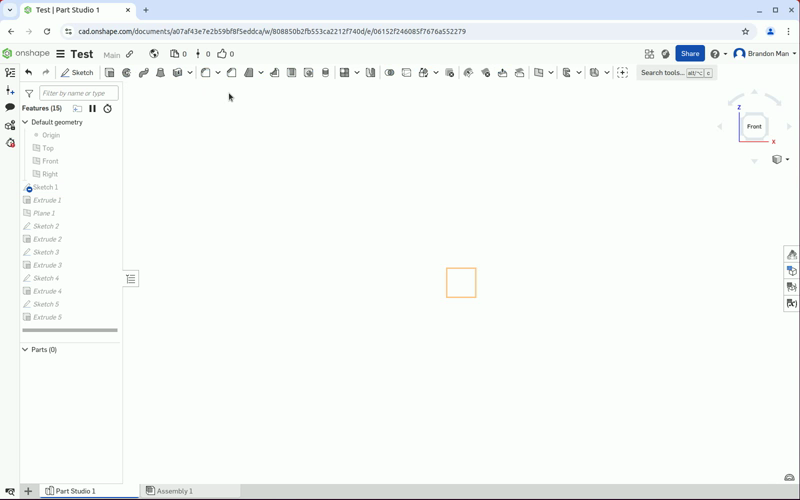
key(shift+s)
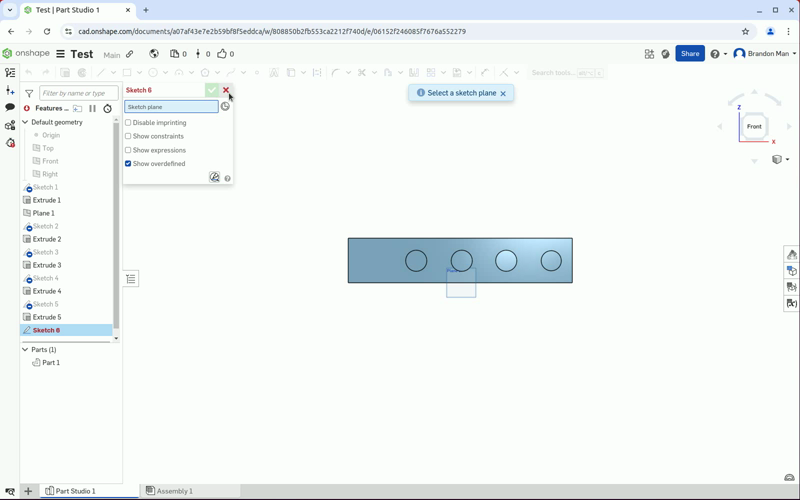
mouse_move(69, 215)
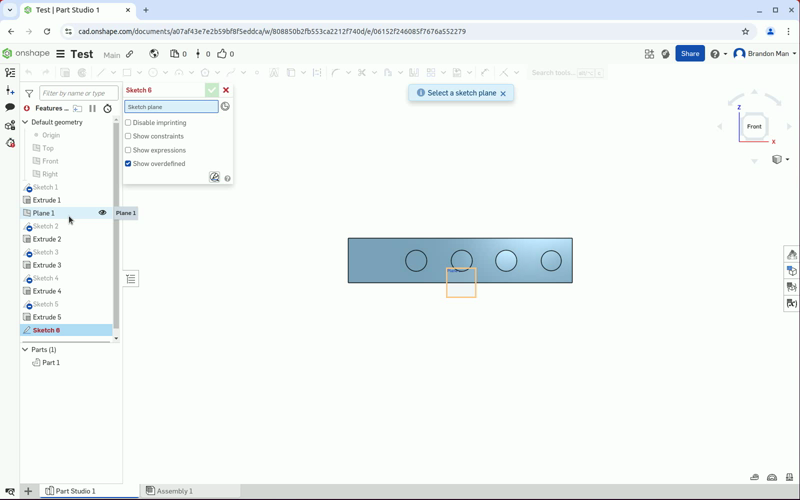
click(69, 215)
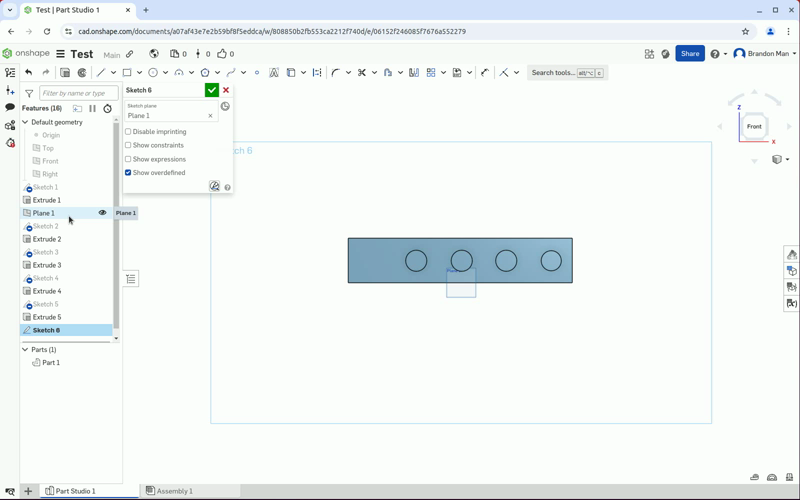
mouse_move(73, 352)
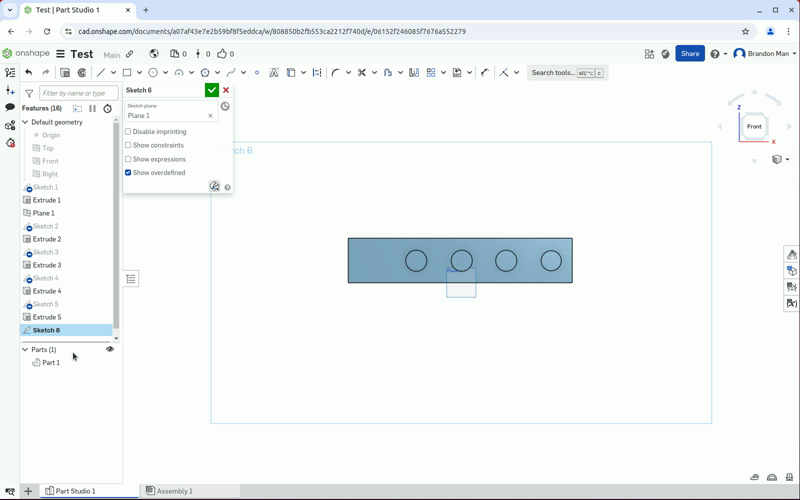
key(y)
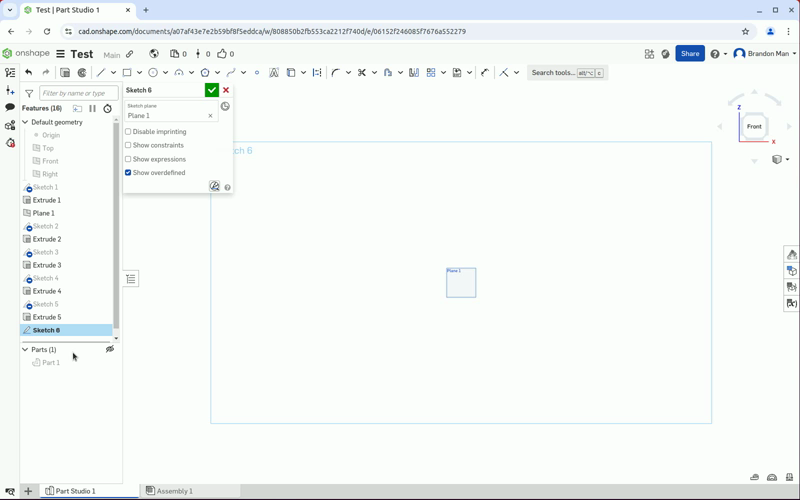
key(c)
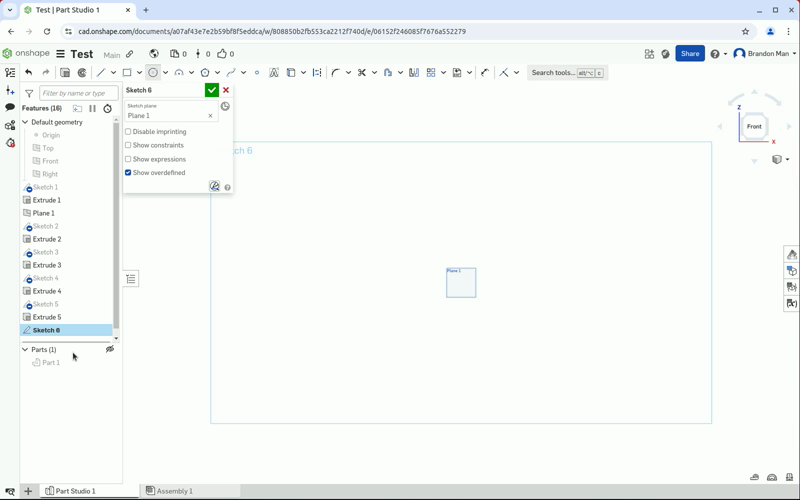
key_down(shift)
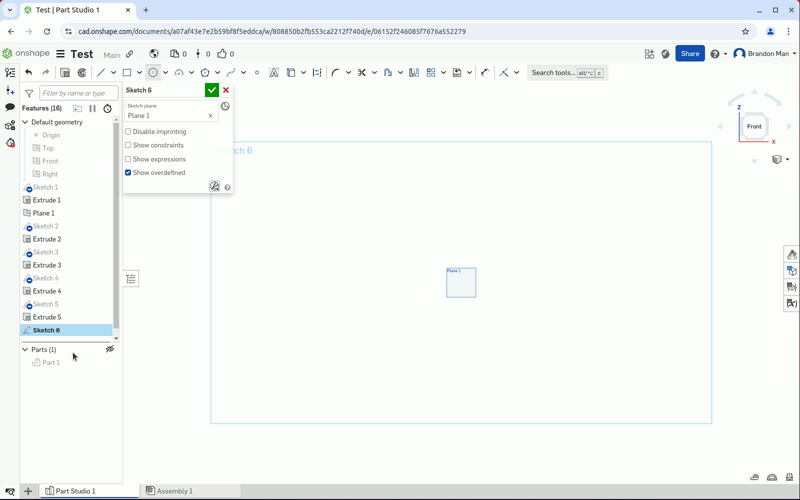
mouse_move(371, 260)
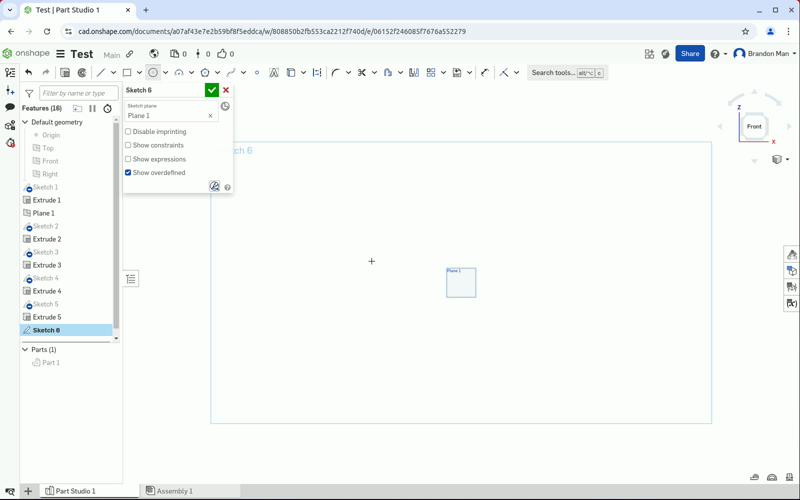
click(371, 260)
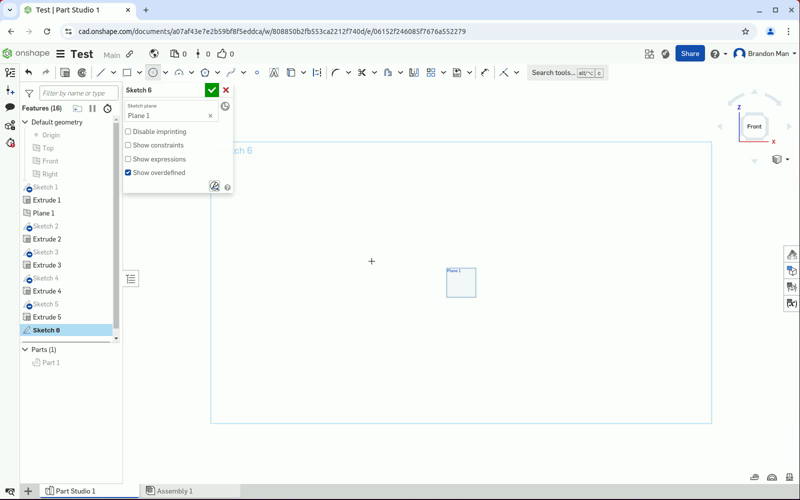
key_up(shift)
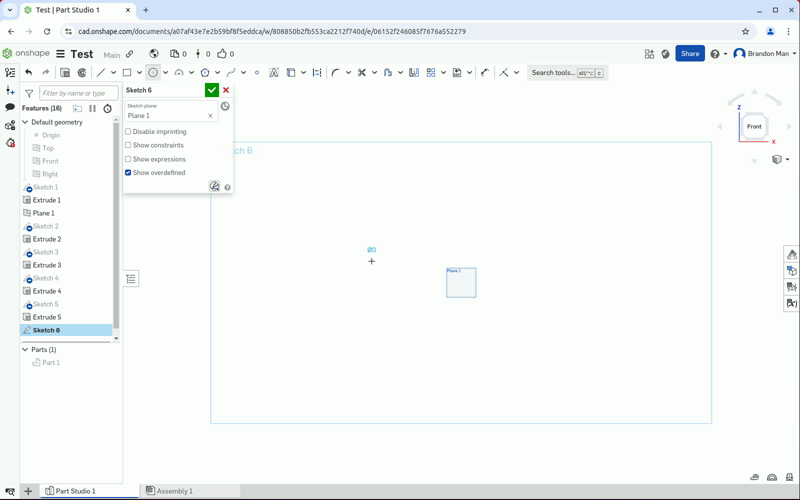
mouse_move(381, 260)
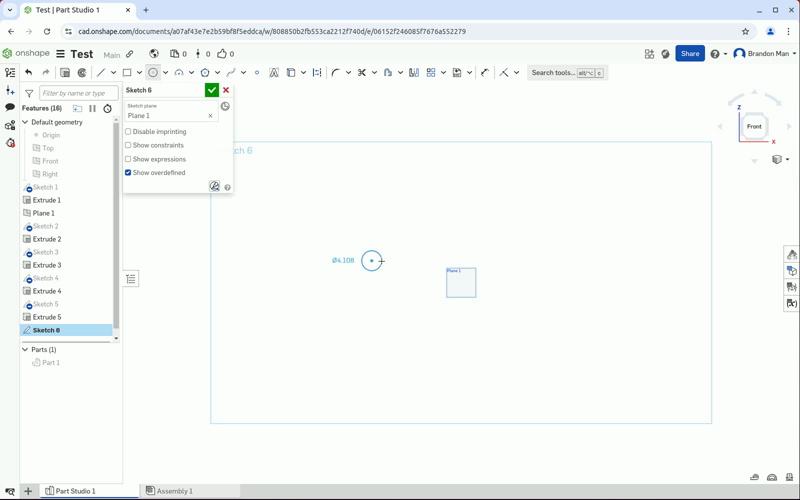
click(381, 260)
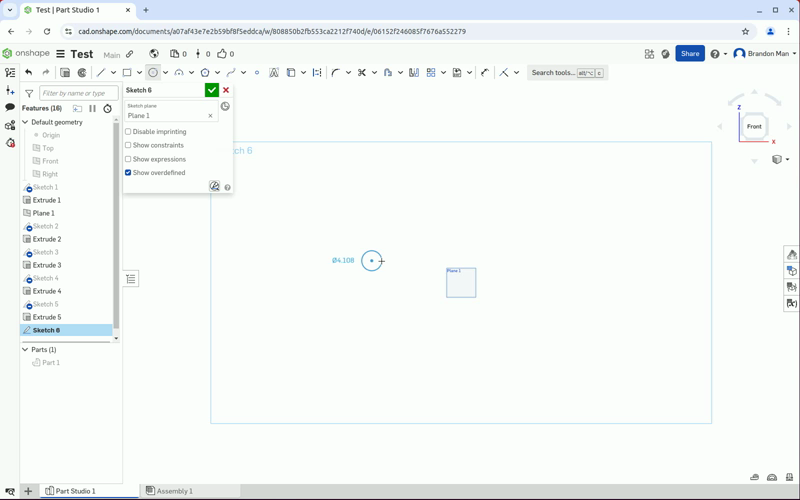
key(esc)
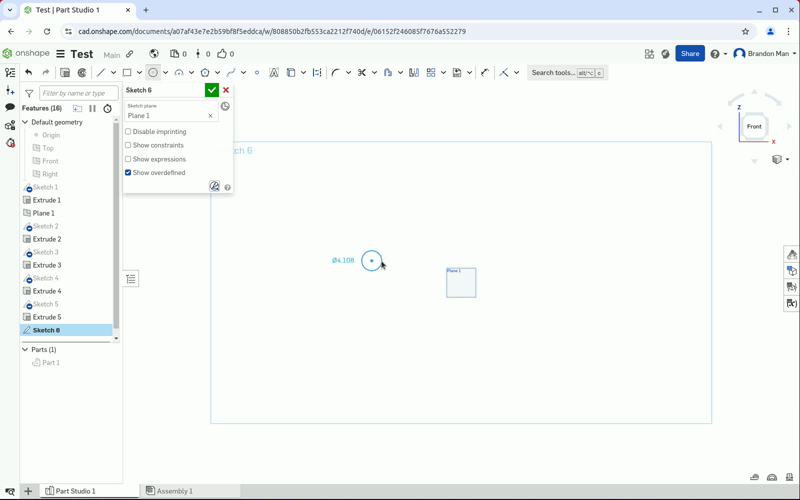
mouse_move(380, 257)
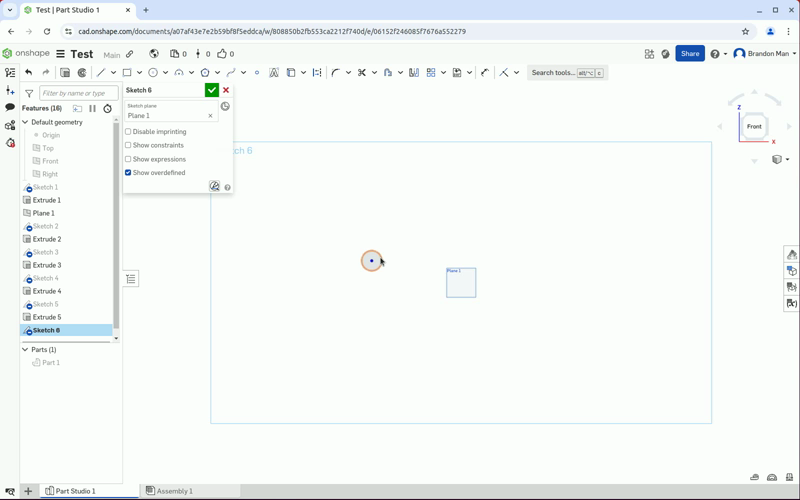
scroll(6)
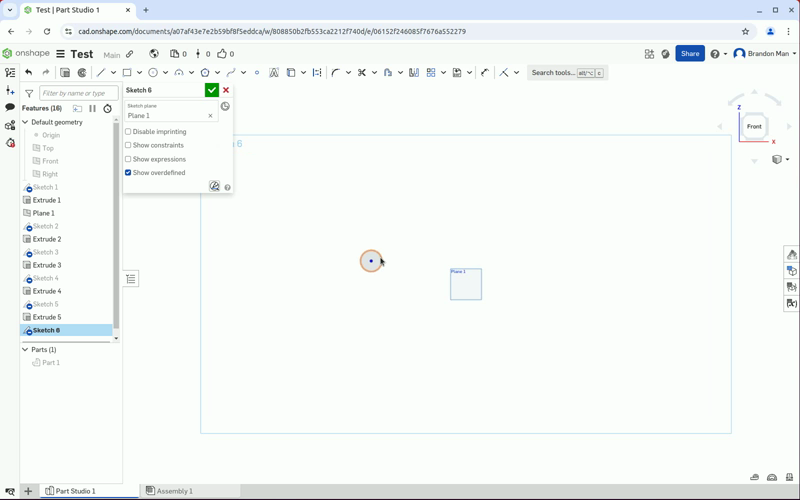
scroll(6)
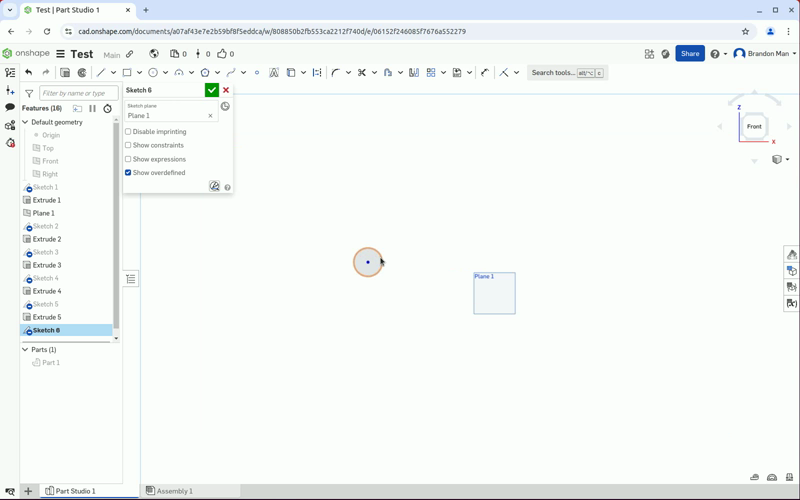
scroll(6)
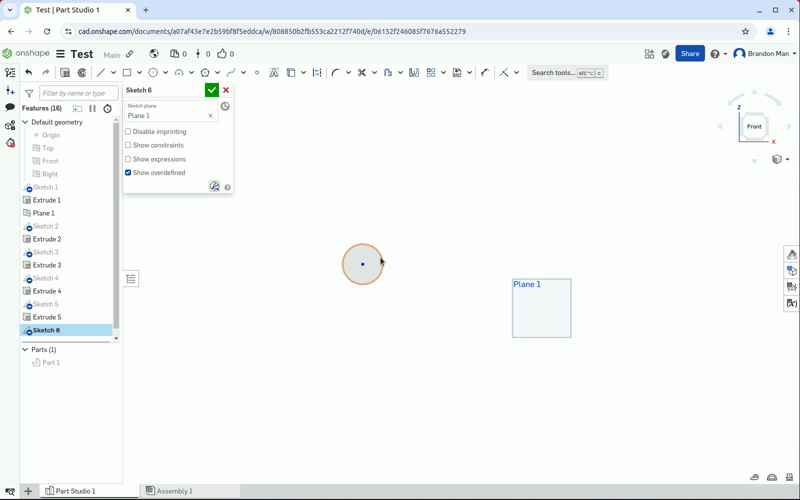
scroll(6)
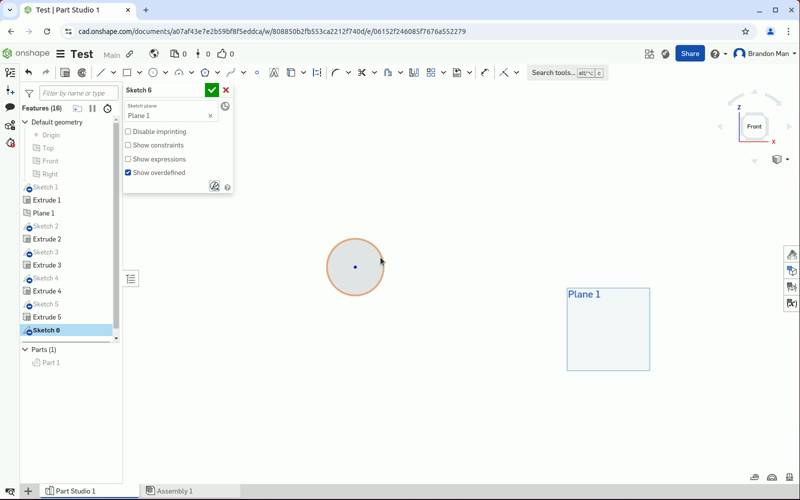
scroll(6)
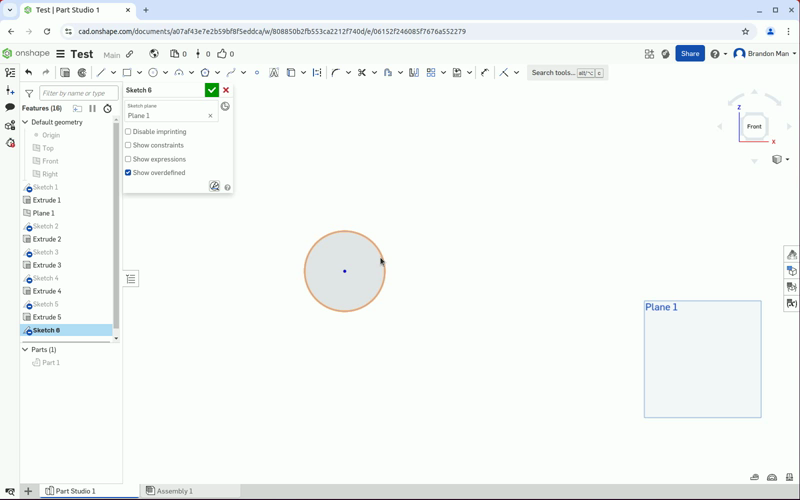
scroll(6)
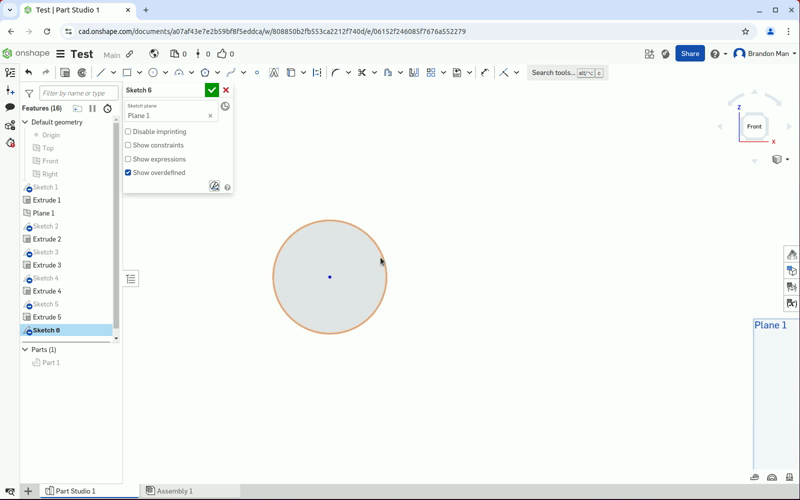
scroll(6)
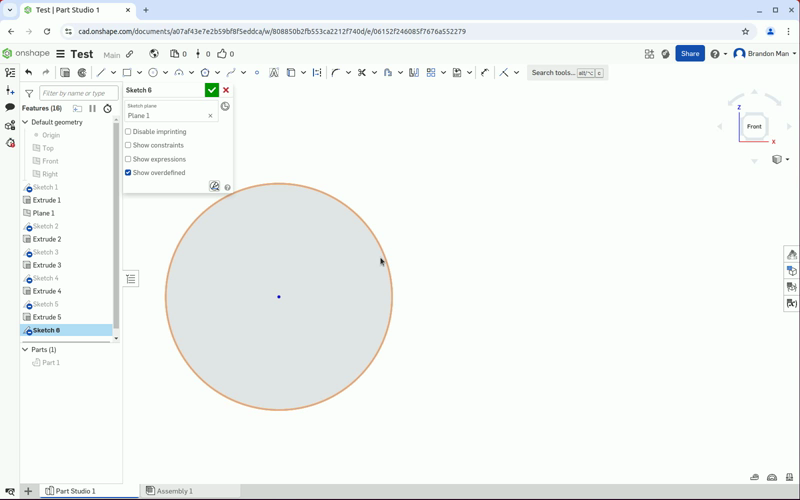
click(380, 257)
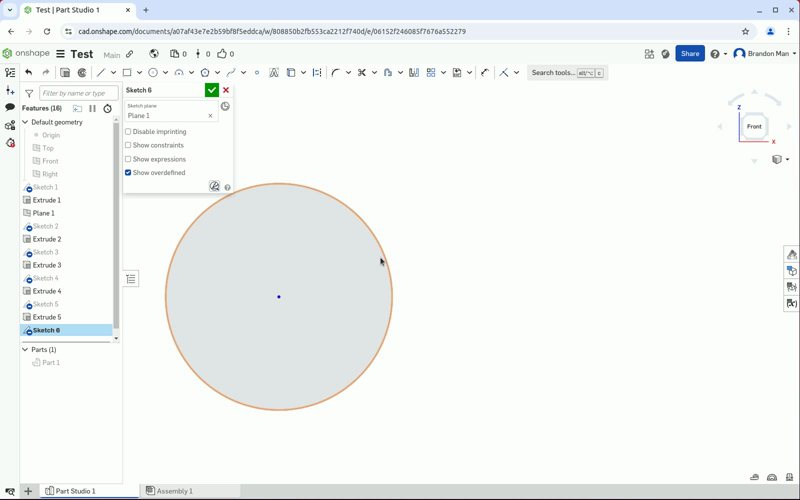
scroll(-6)
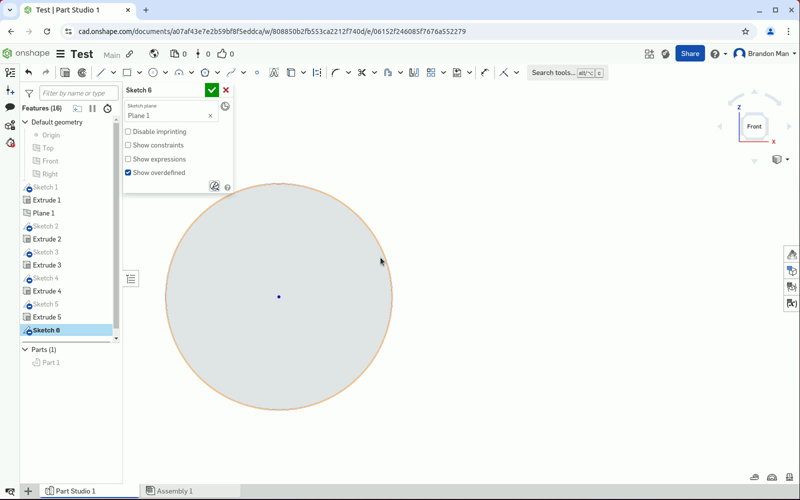
scroll(-6)
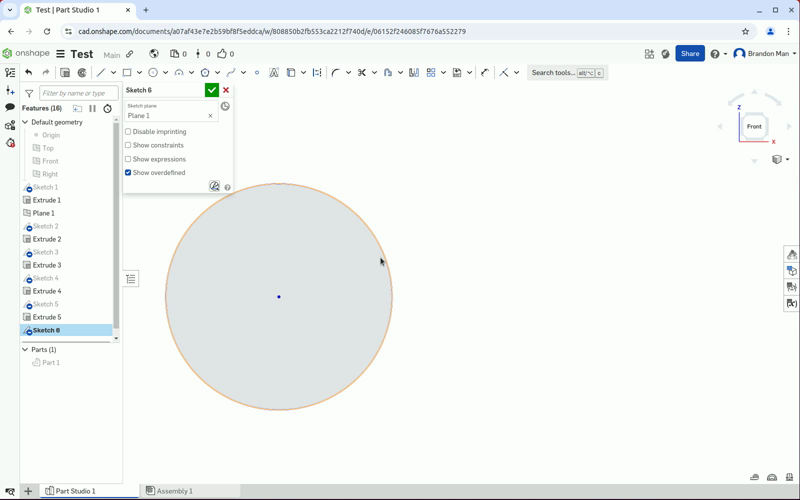
scroll(-6)
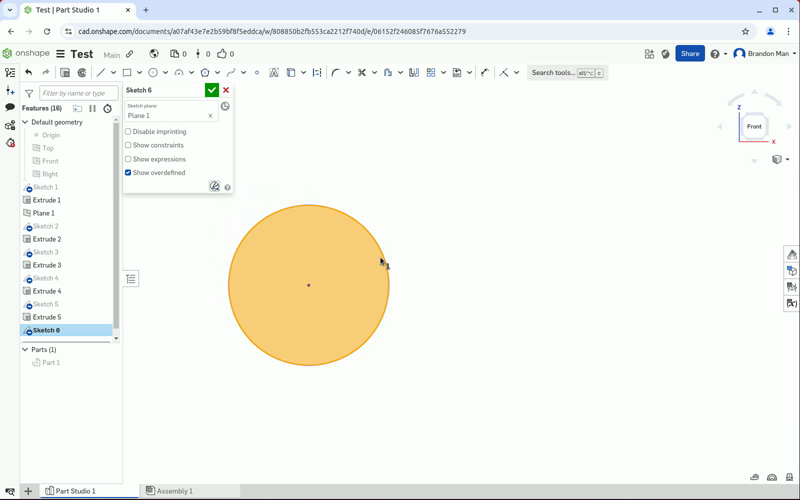
scroll(-6)
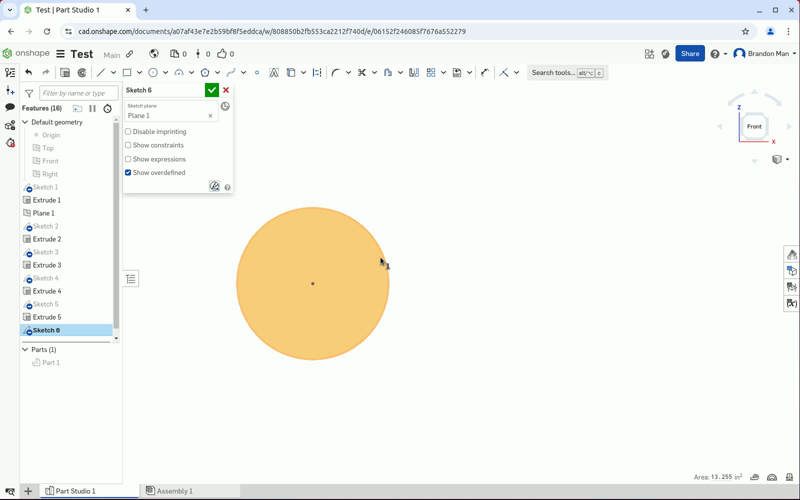
scroll(-6)
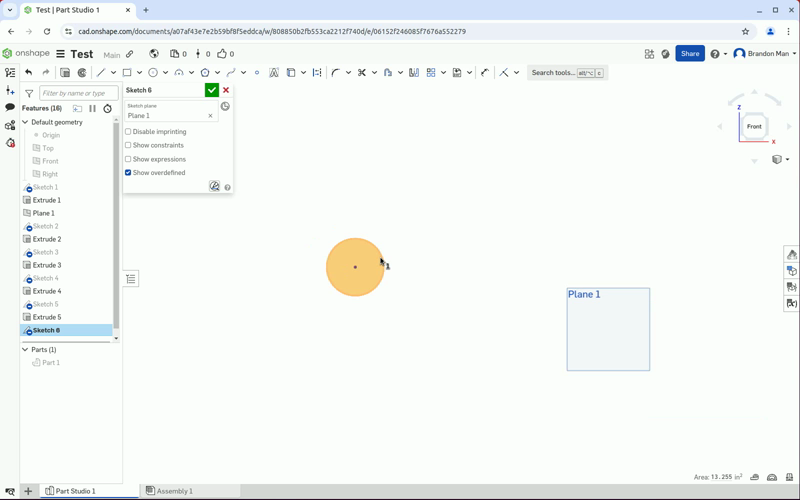
scroll(-6)
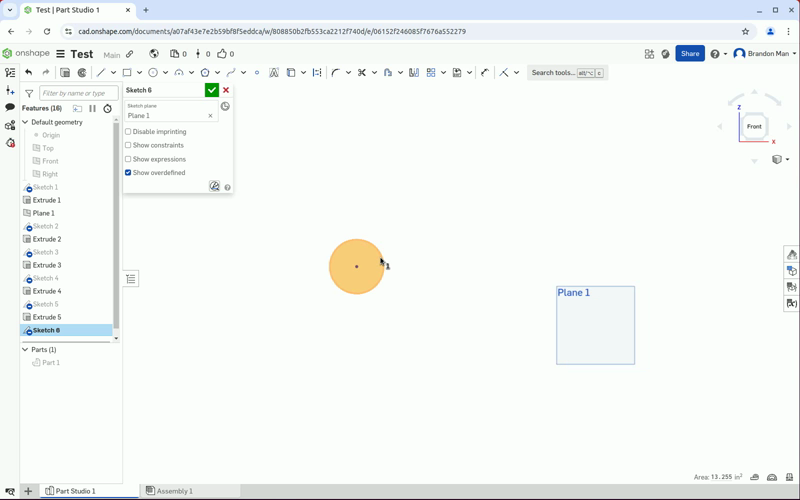
scroll(-6)
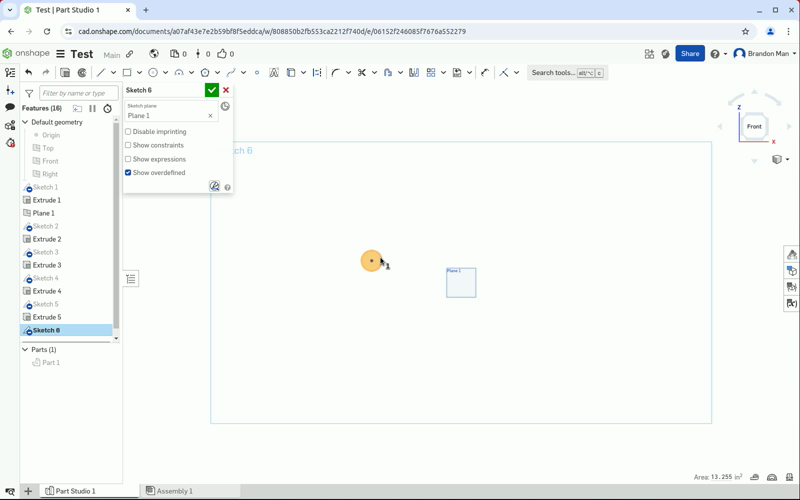
mouse_move(73, 352)
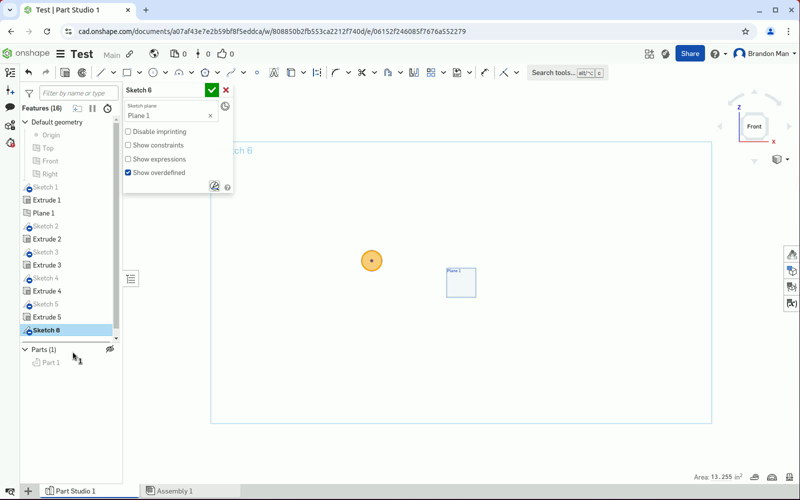
key(shift+y)
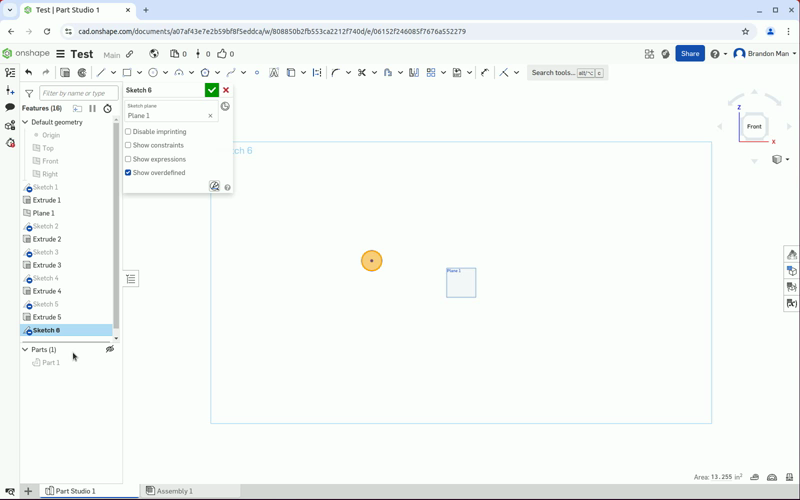
key(shift+e)
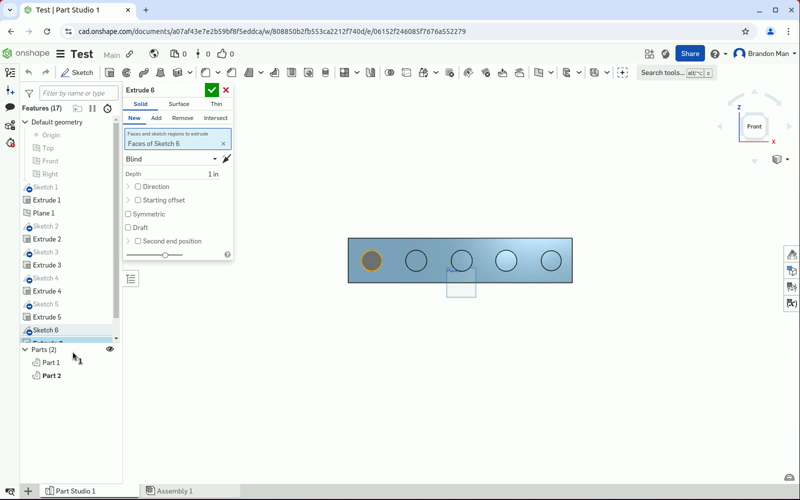
mouse_move(143, 106)
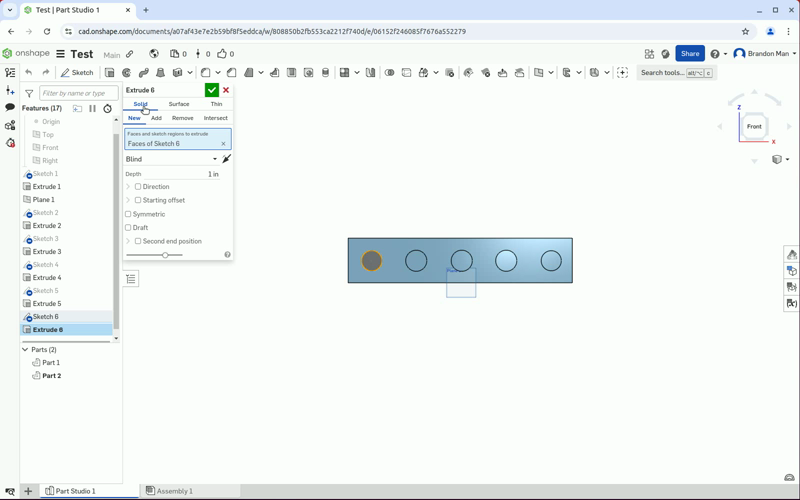
click(143, 106)
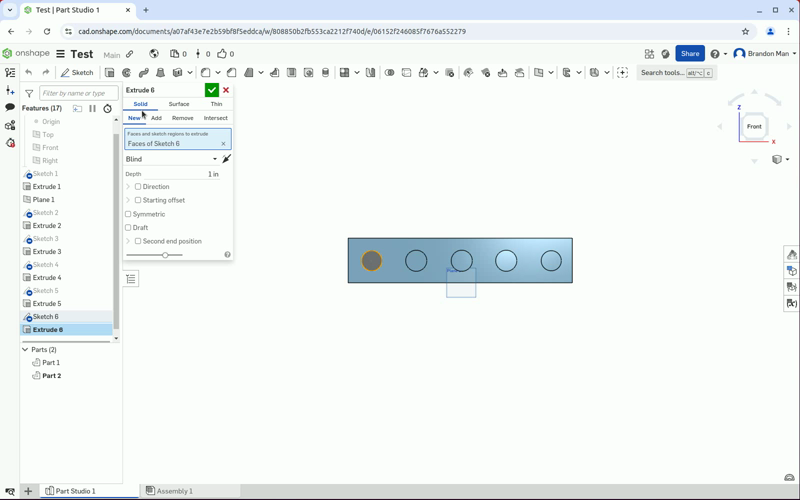
mouse_move(137, 120)
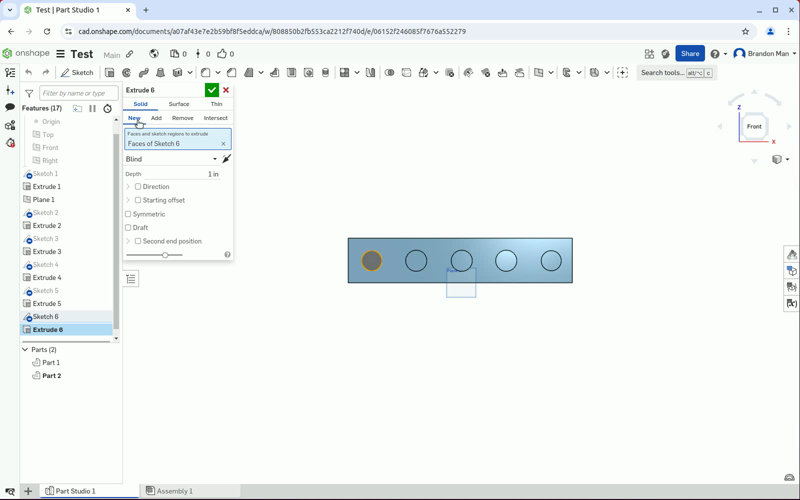
click(137, 120)
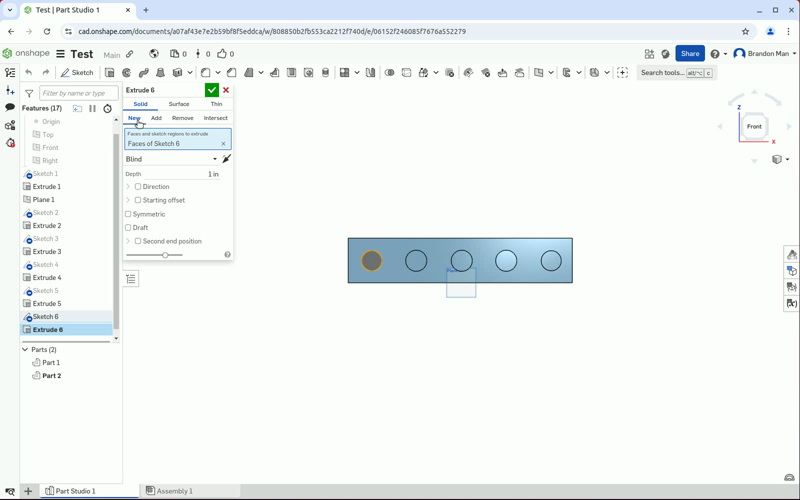
key(tab, 4)
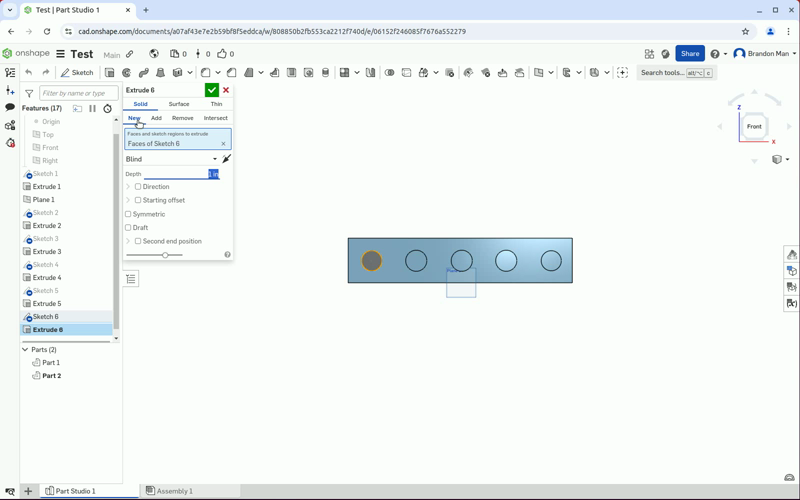
text(9.147)
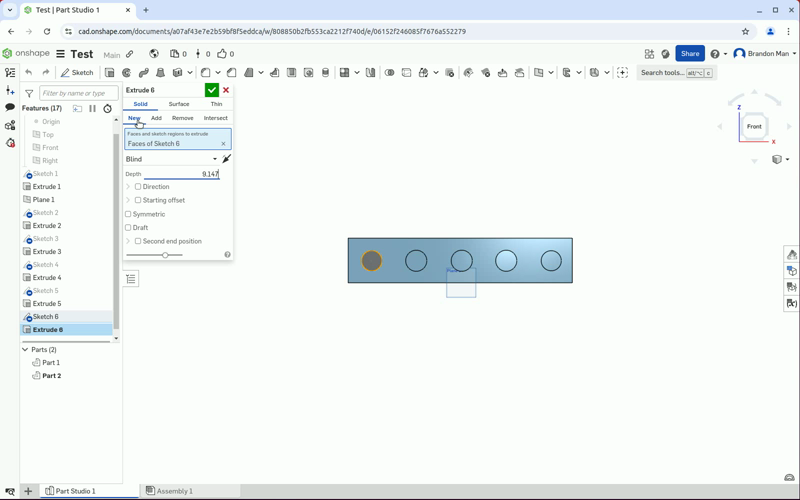
key(tab, 3)
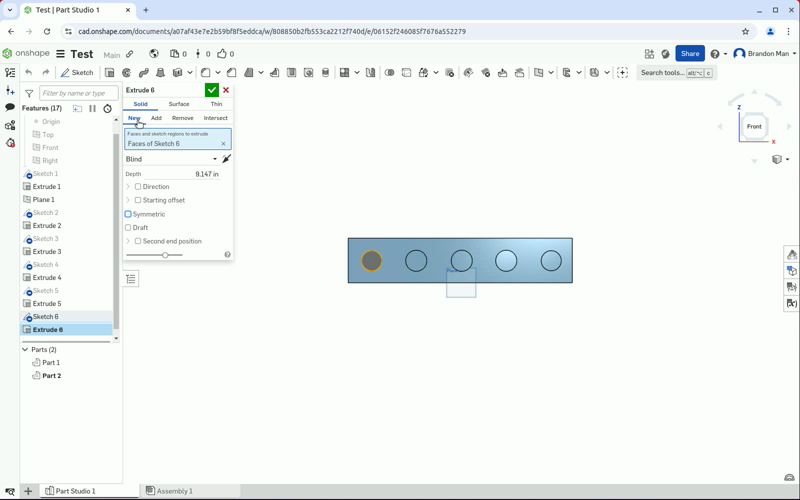
key(tab, 2)
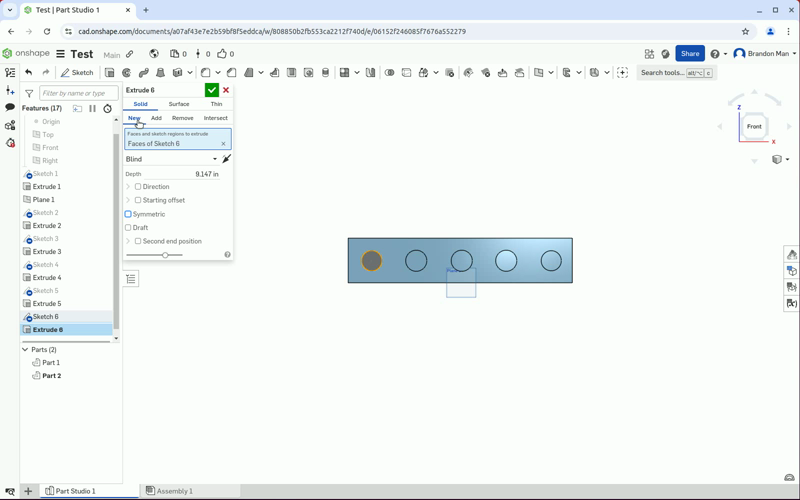
key(space)
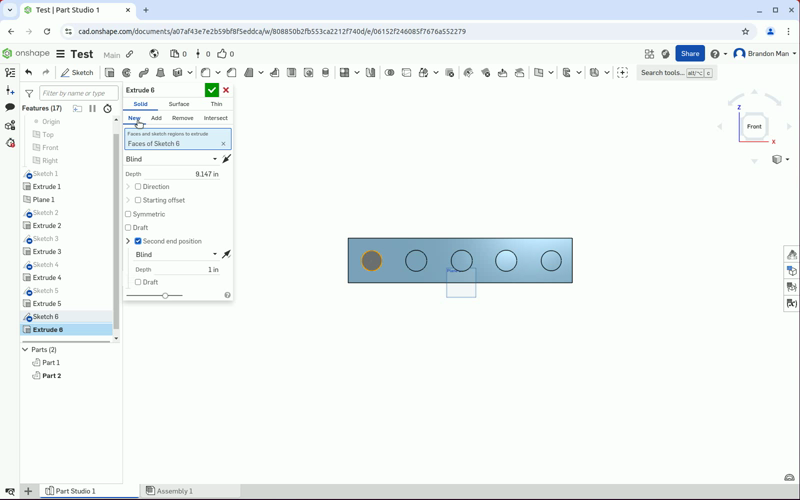
key(tab, 3)
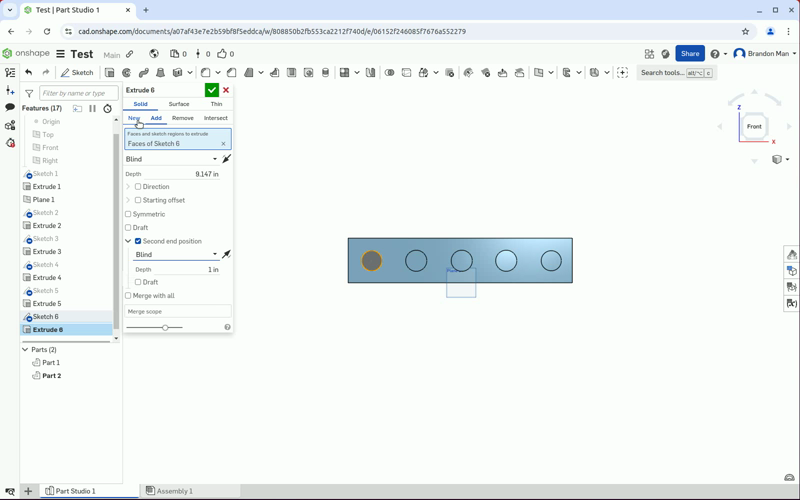
text(23.108)
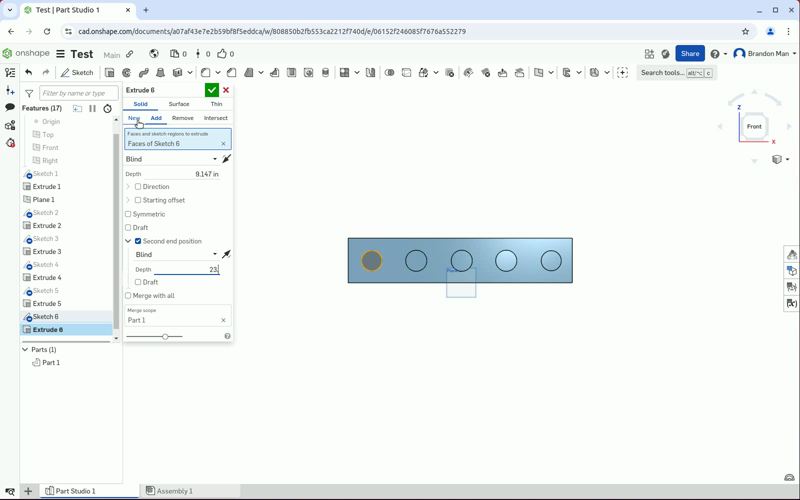
key(enter)
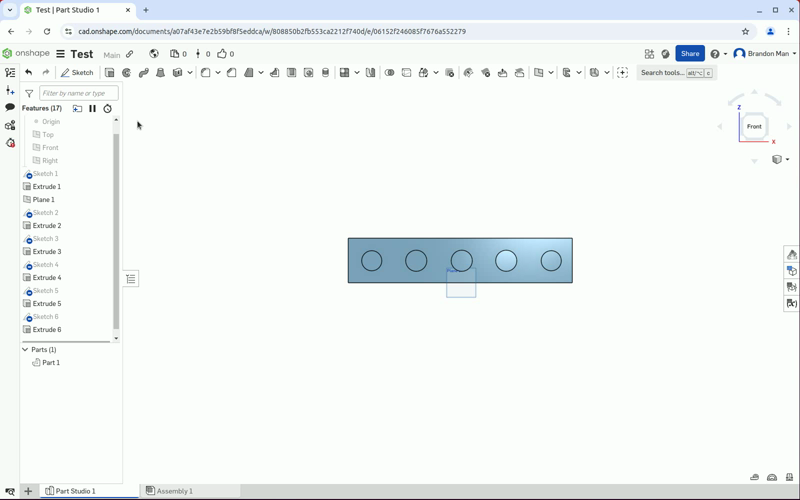
key(shift+h)
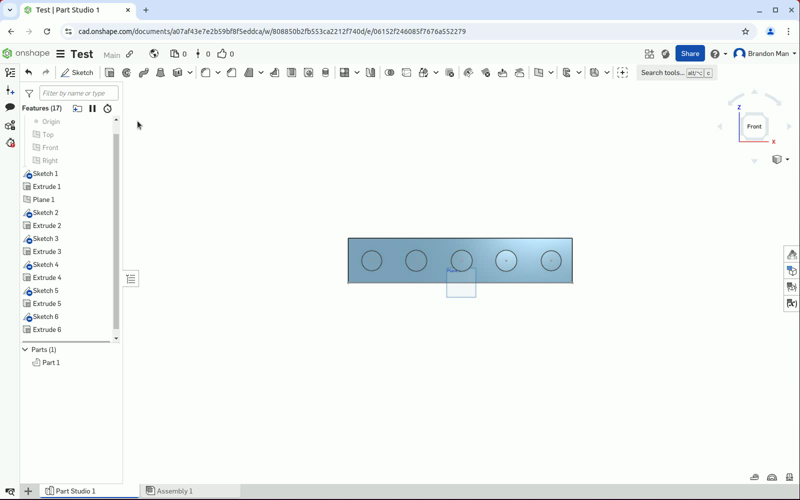
key(shift+h)
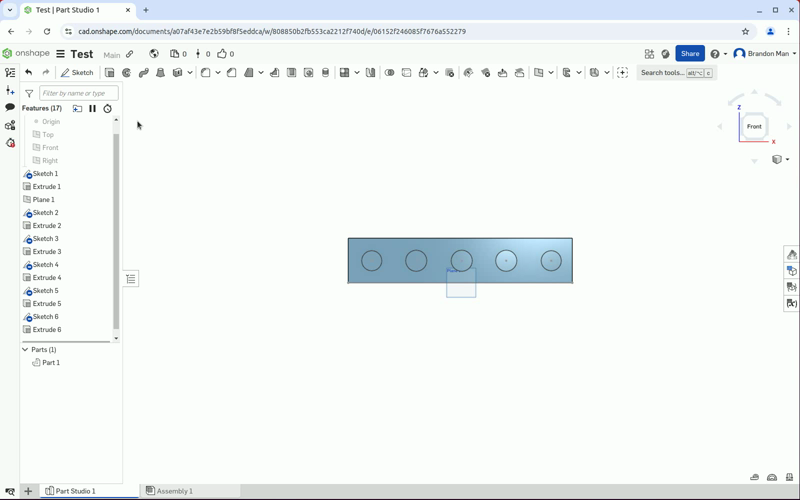
key(shift+7)
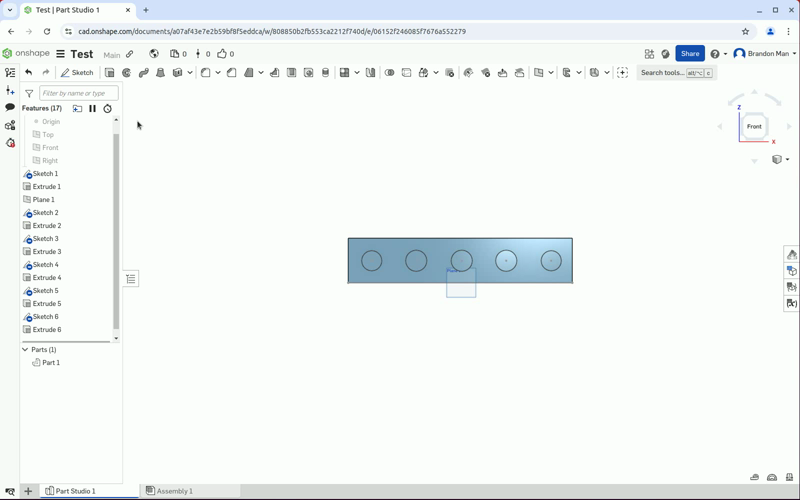
key(left, 2)
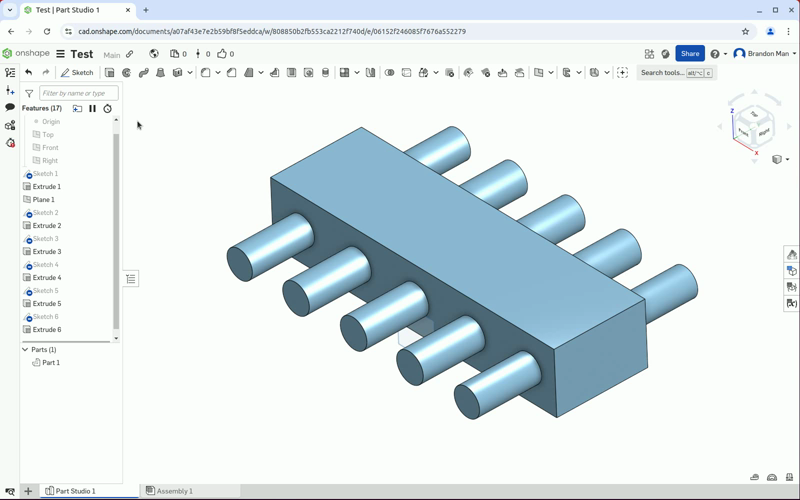
key(down, 2)
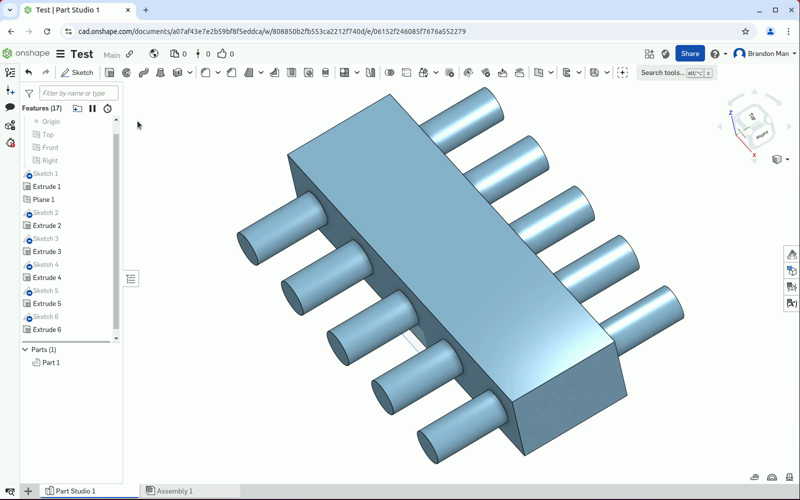
key(up, 2)
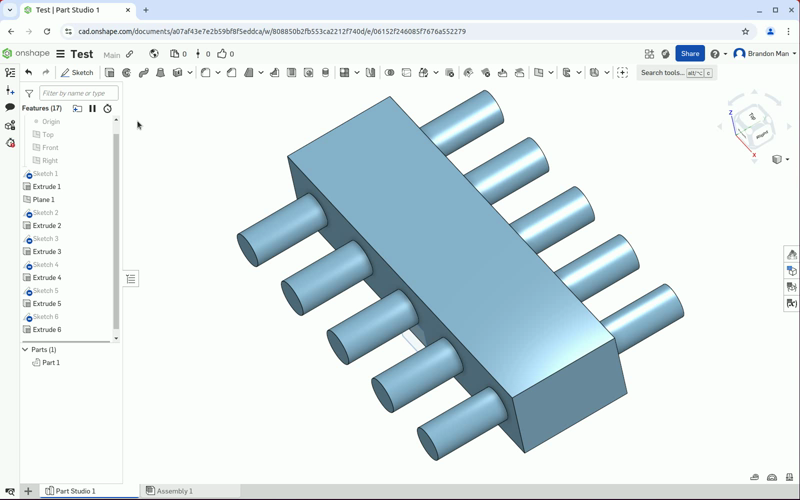
key(right, 2)
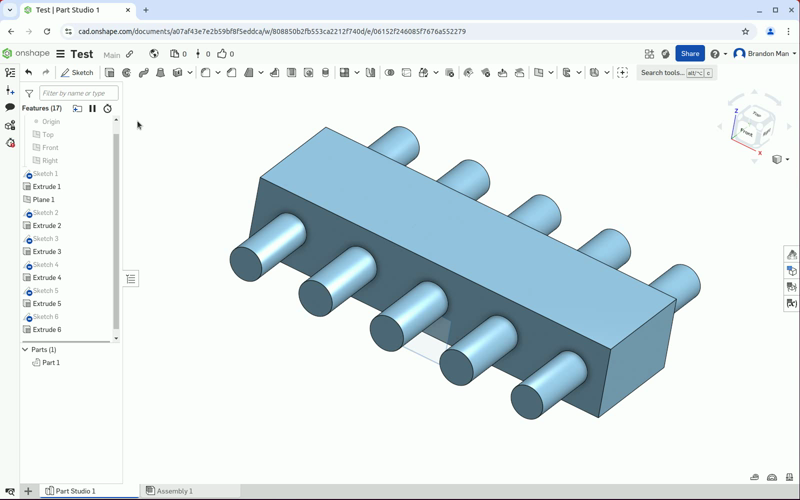
mouse_move(69, 176)
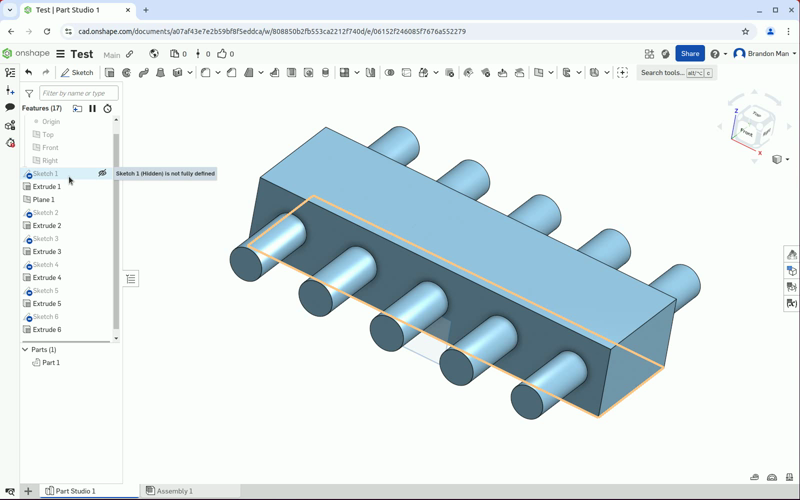
click(69, 176)